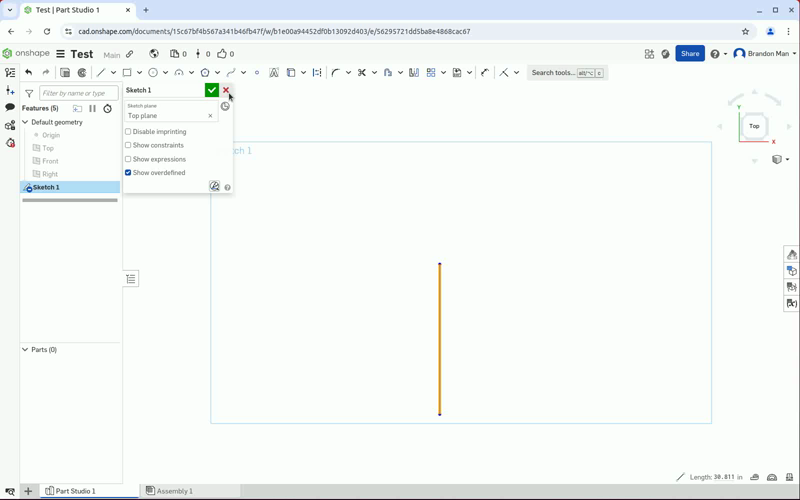
key(shift+h)
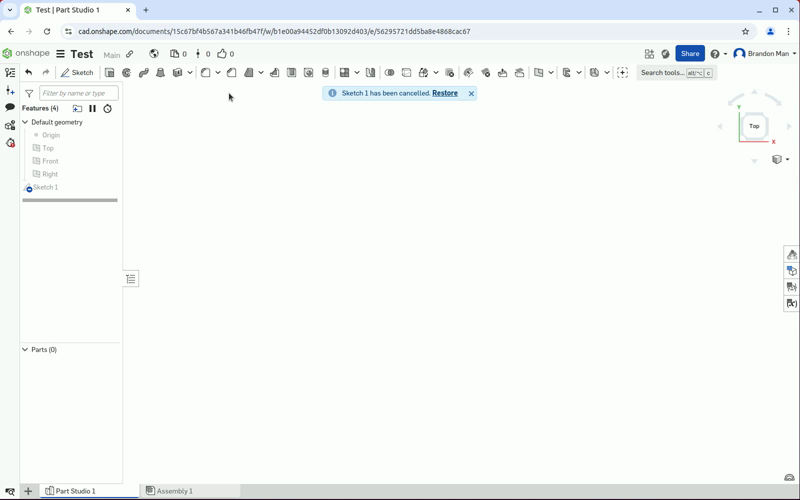
mouse_move(73, 352)
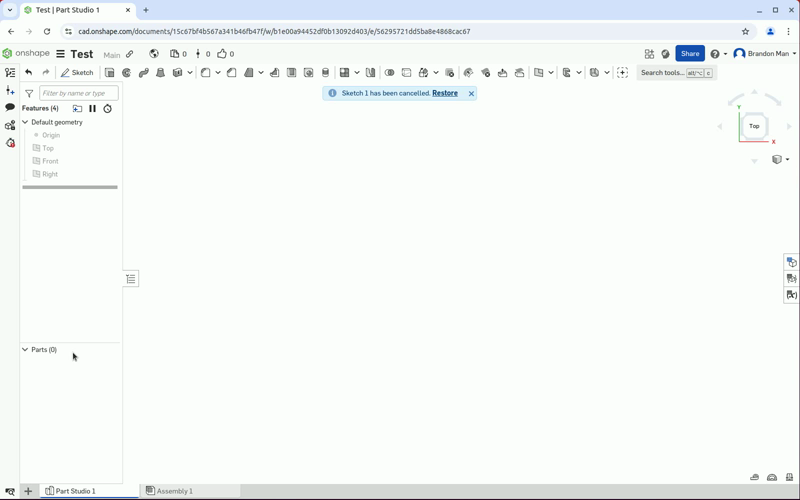
key(y)
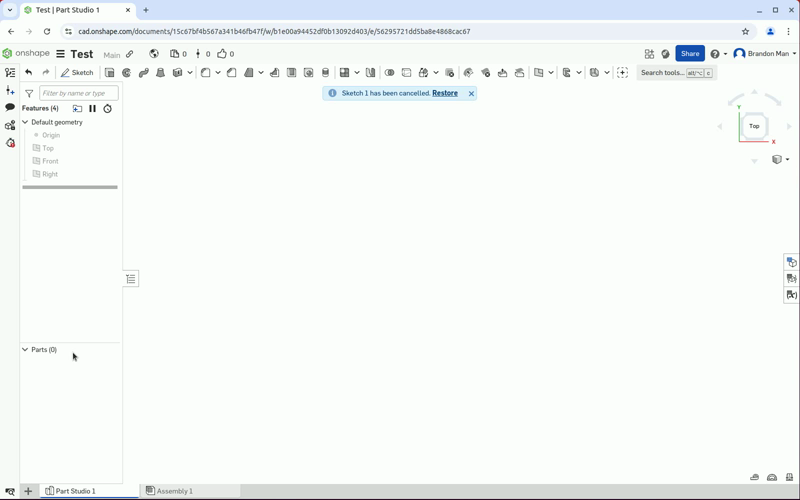
key(shift+p)
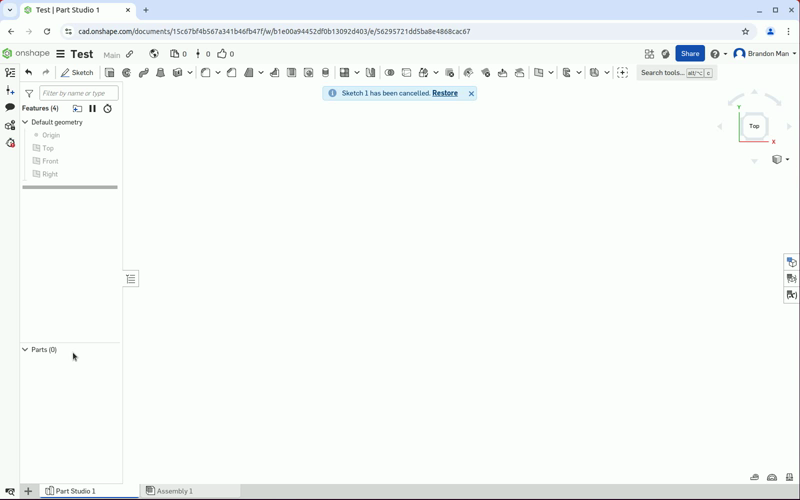
key(space)
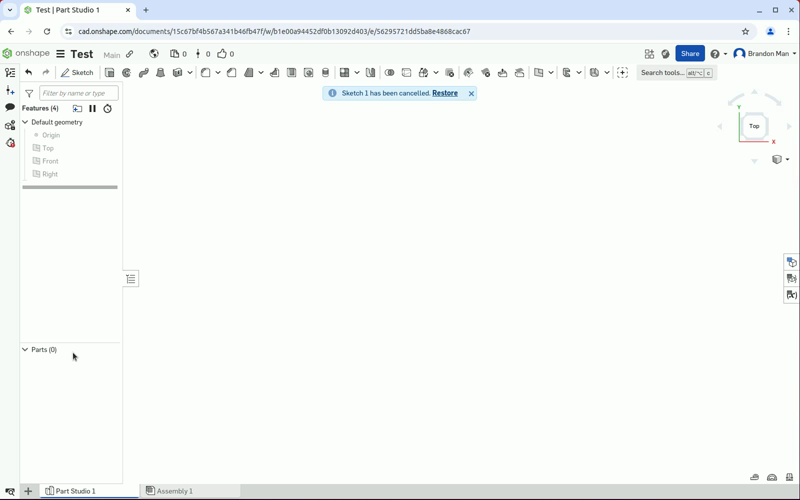
key_down(shift)
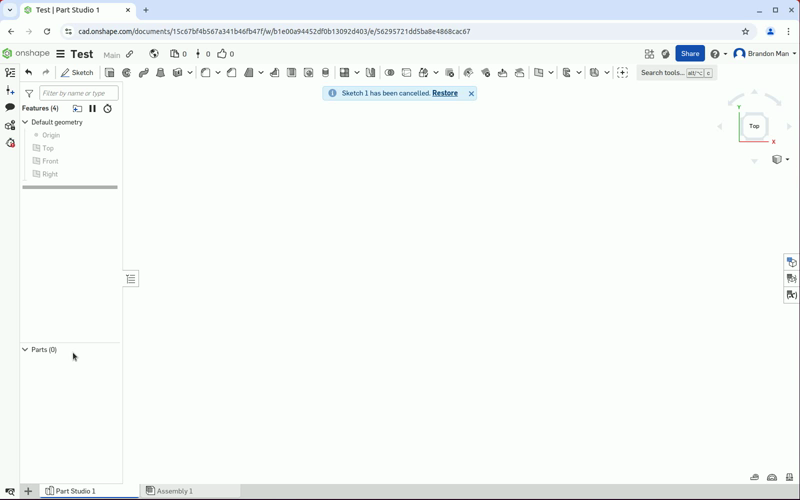
key(up)
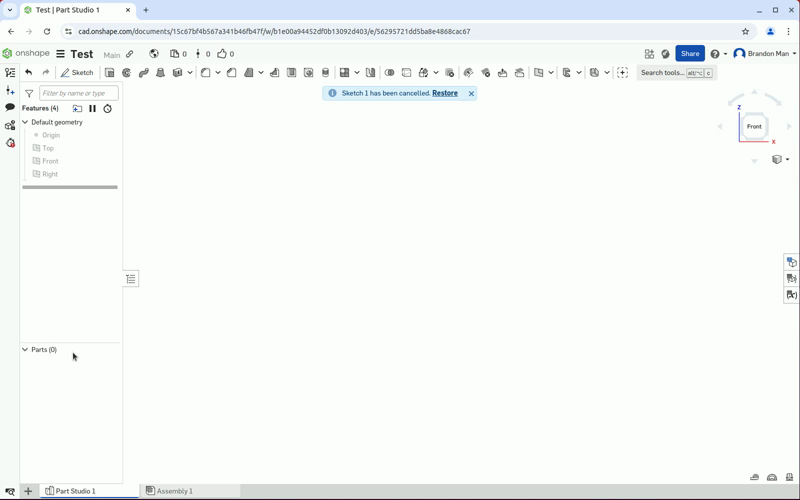
key_up(shift)
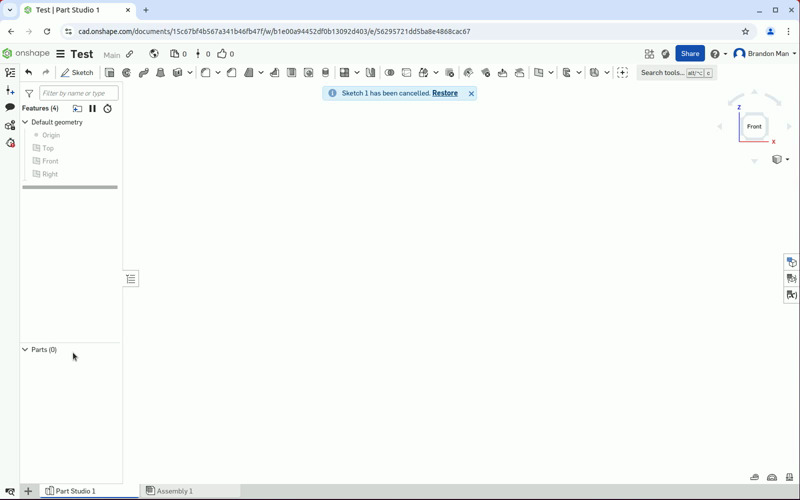
mouse_move(73, 352)
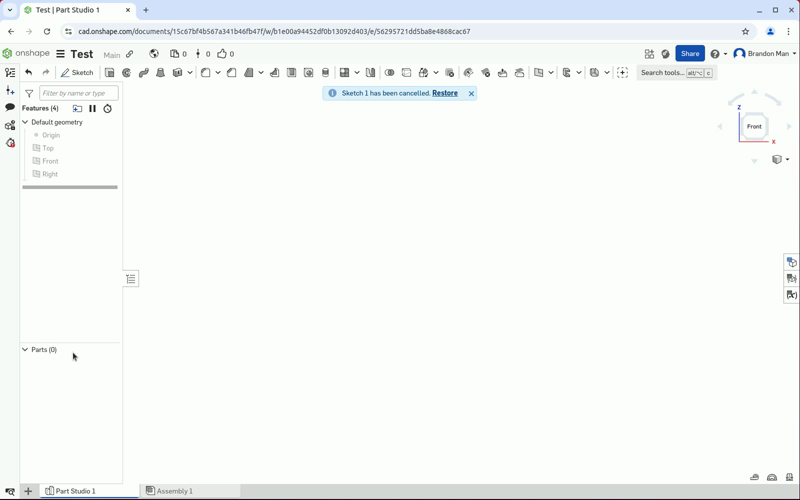
key(shift+y)
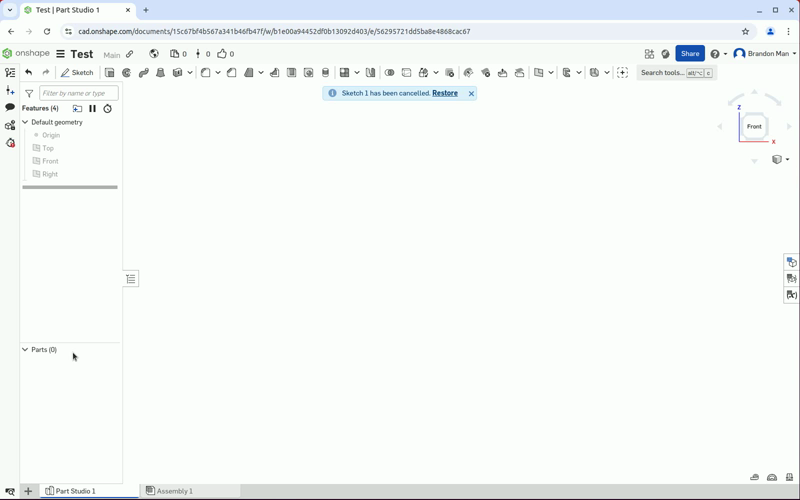
key(shift+s)
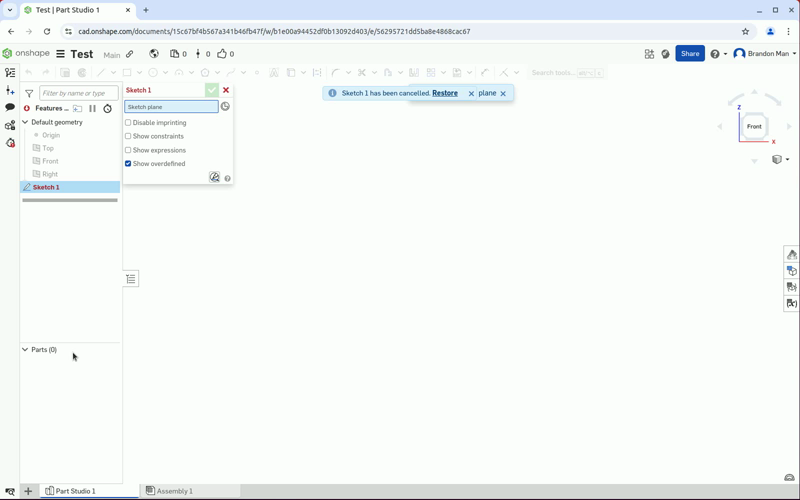
mouse_move(73, 163)
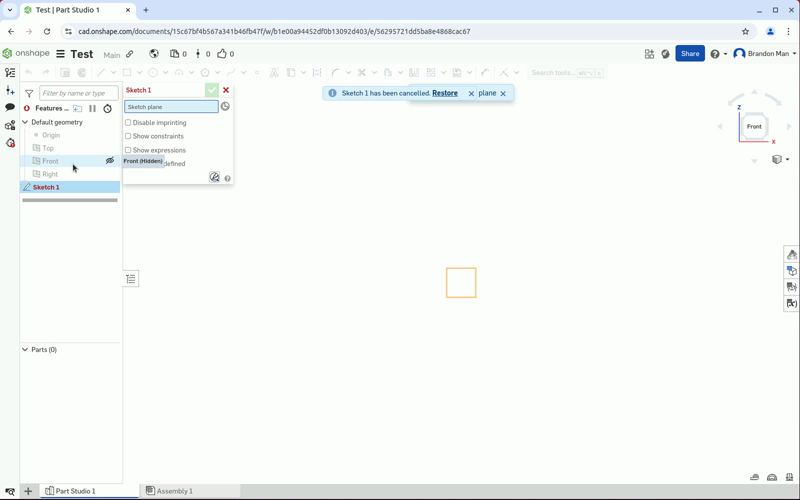
click(73, 163)
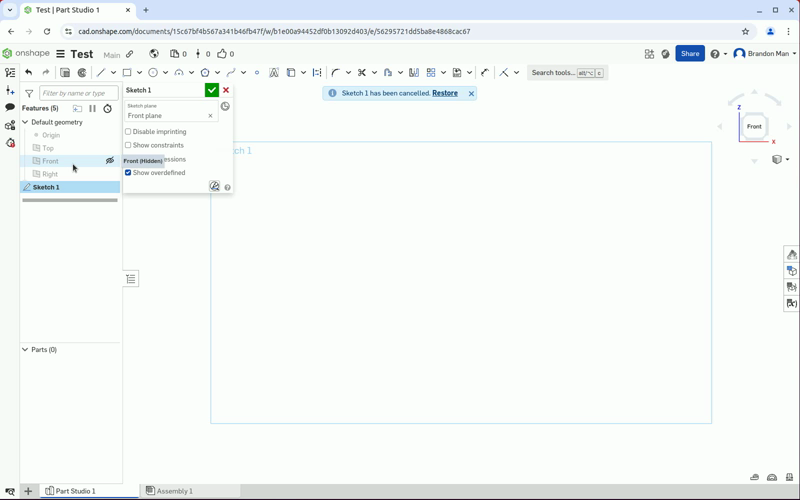
mouse_move(73, 352)
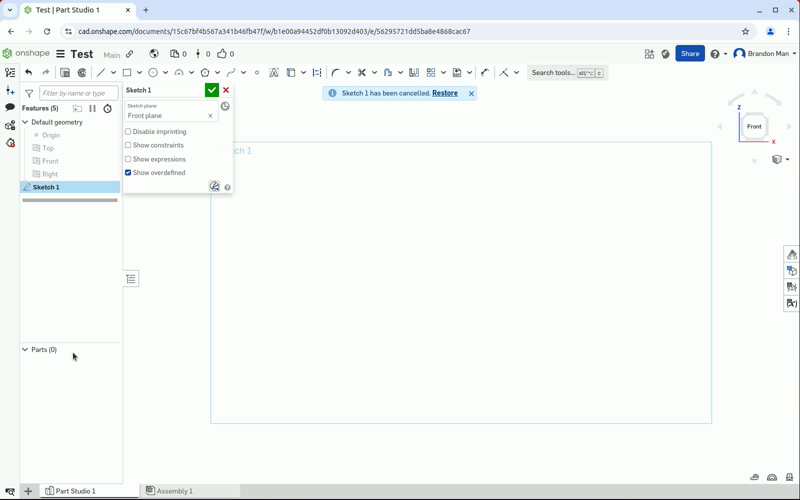
key(y)
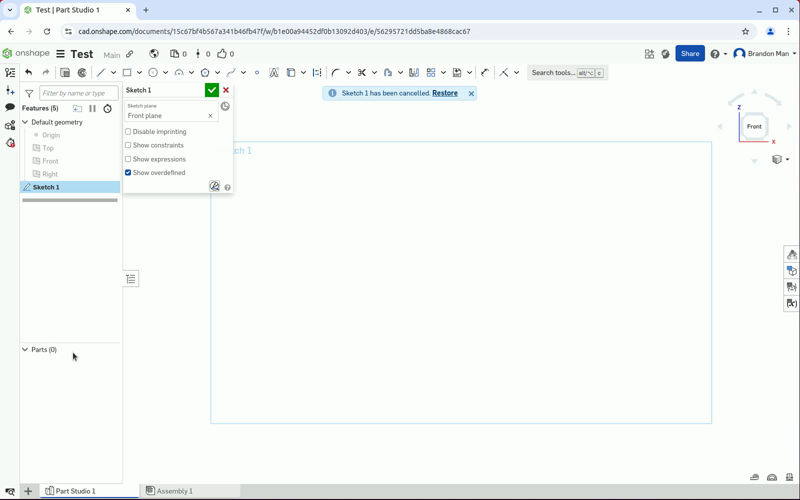
key(l)
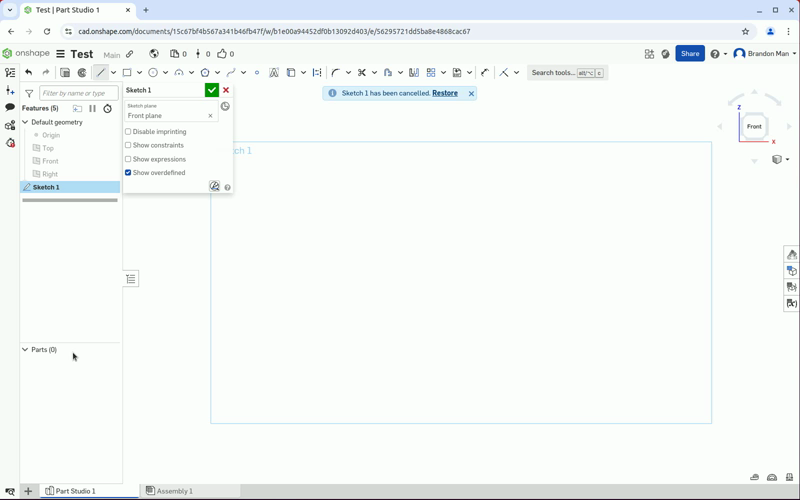
key_down(shift)
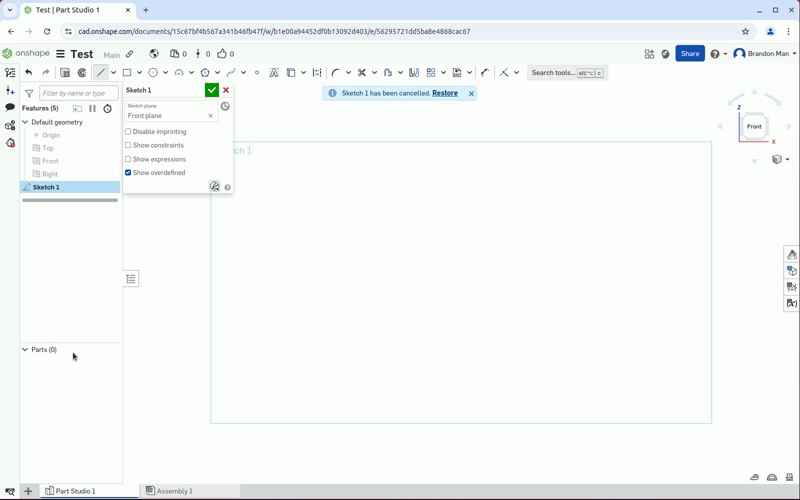
mouse_move(426, 330)
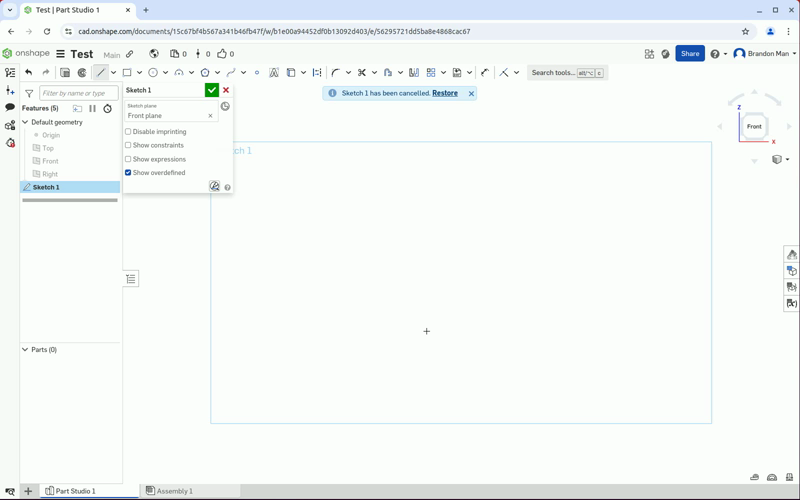
click(426, 330)
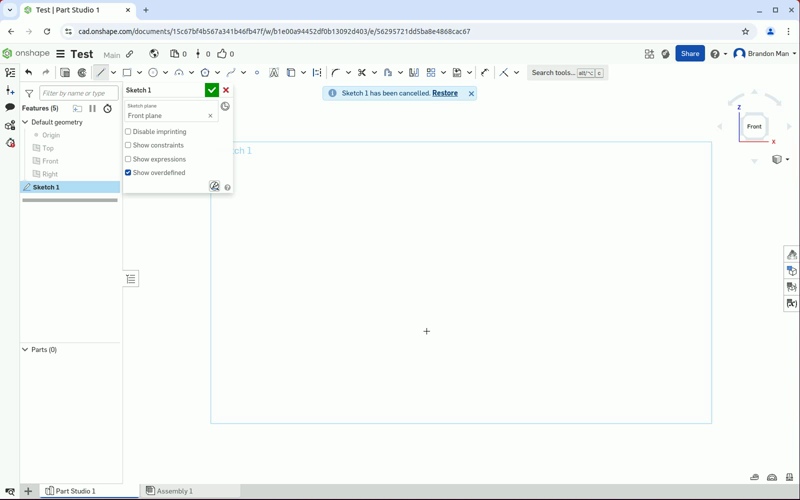
key_up(shift)
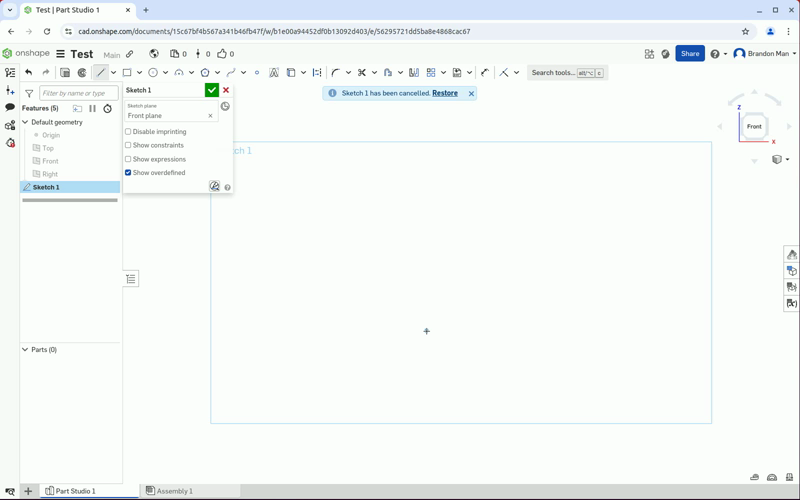
key_down(shift)
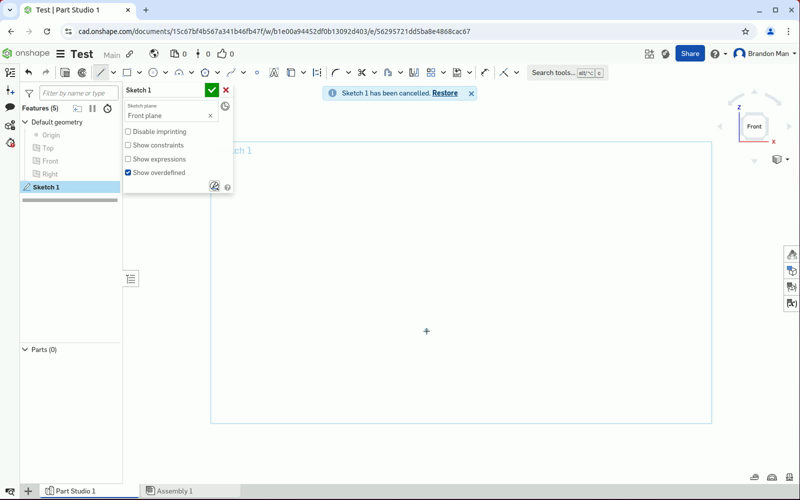
mouse_move(456, 330)
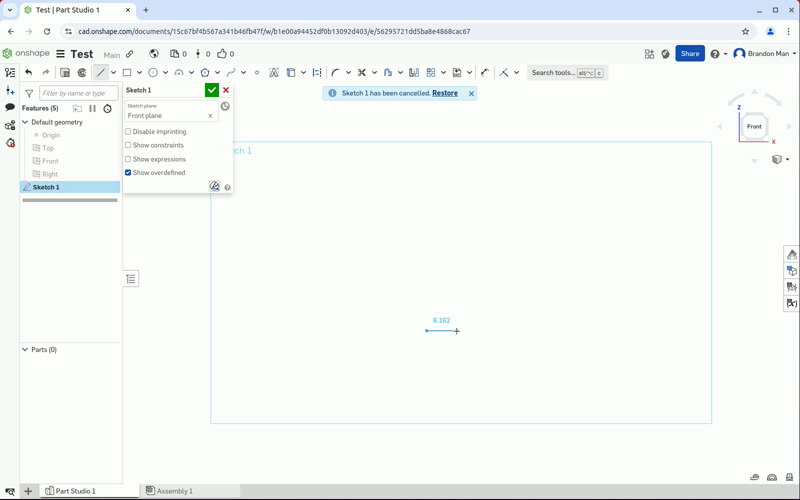
mouse_move(461, 330)
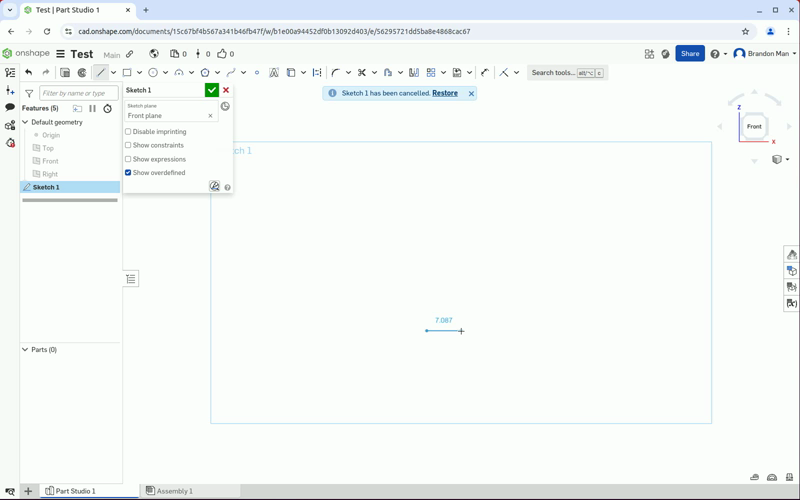
click(461, 330)
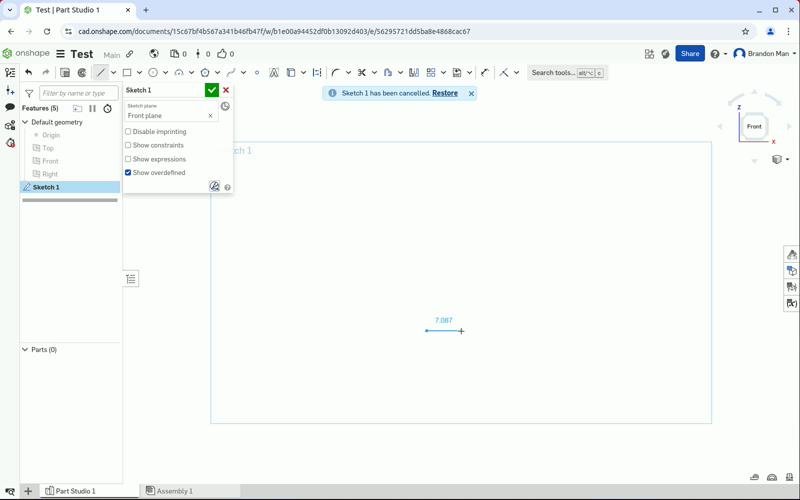
key_up(shift)
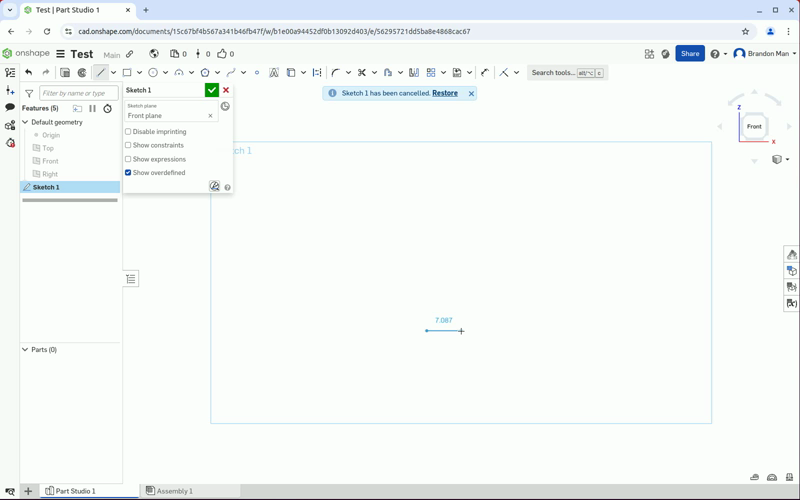
key_down(shift)
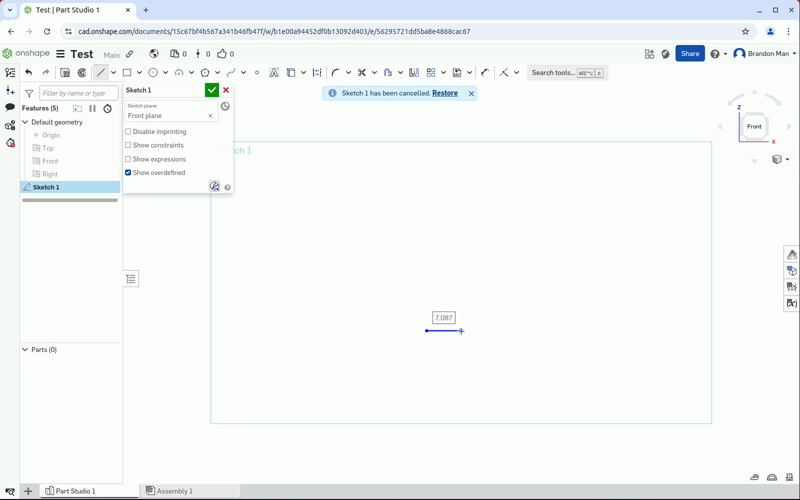
mouse_move(491, 330)
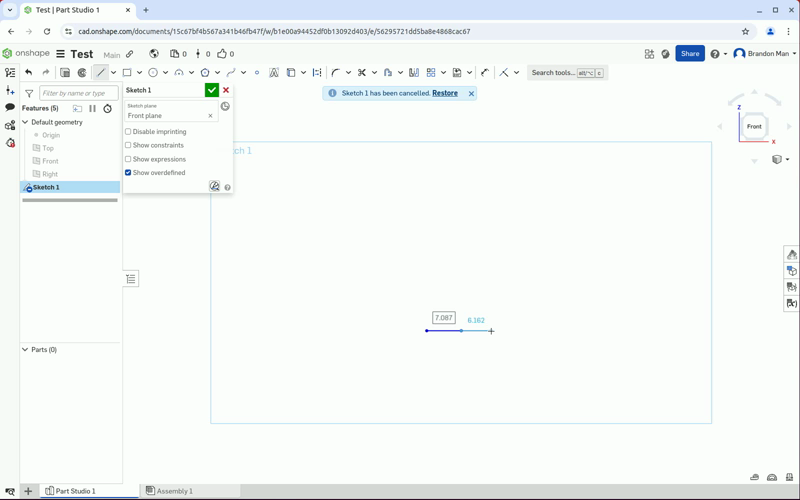
mouse_move(495, 330)
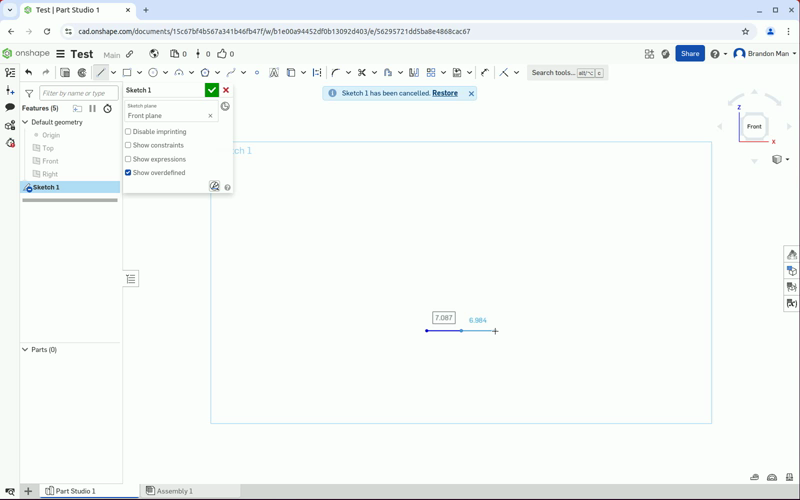
click(495, 330)
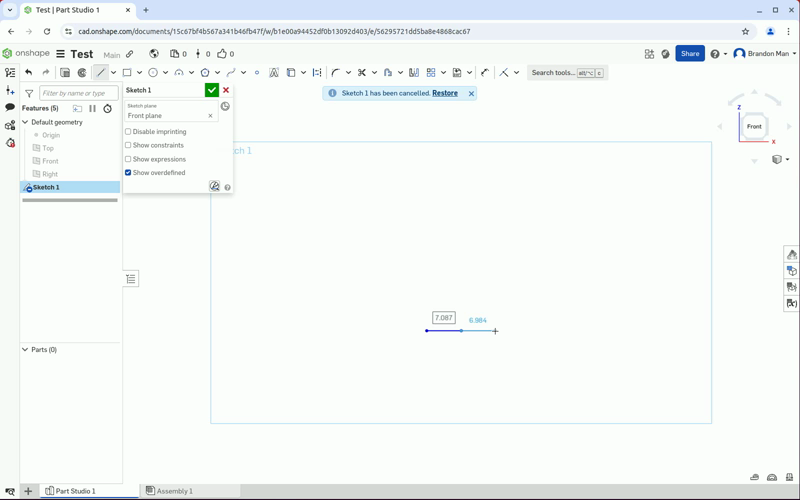
key_up(shift)
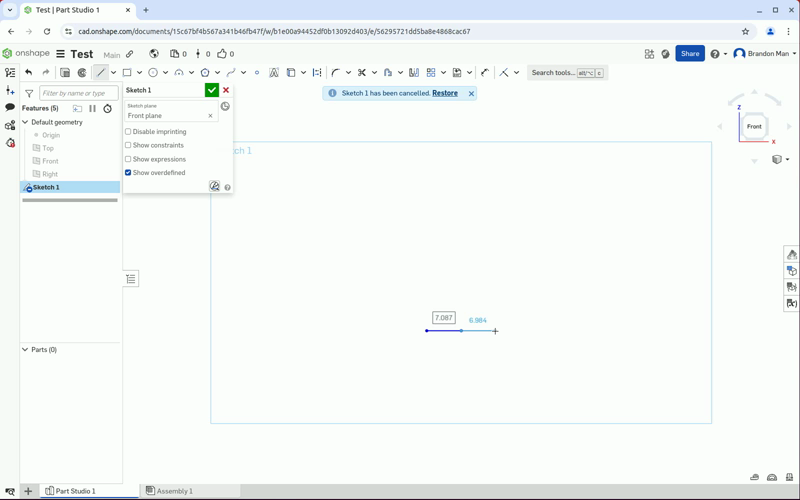
key_down(shift)
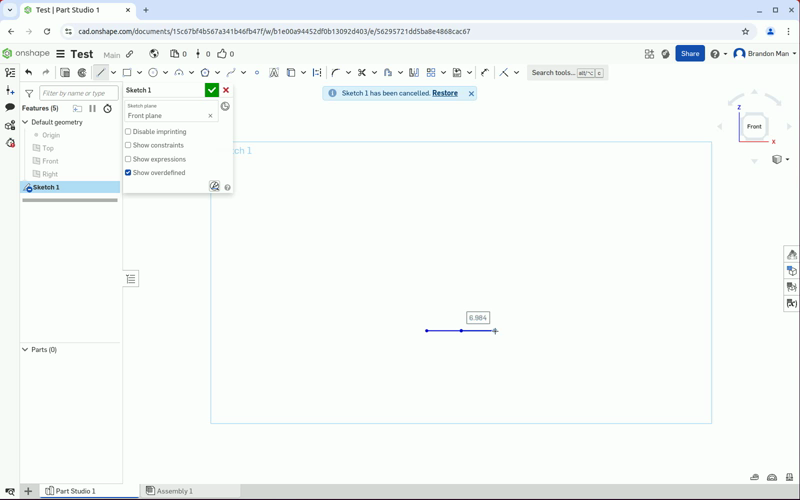
mouse_move(492, 241)
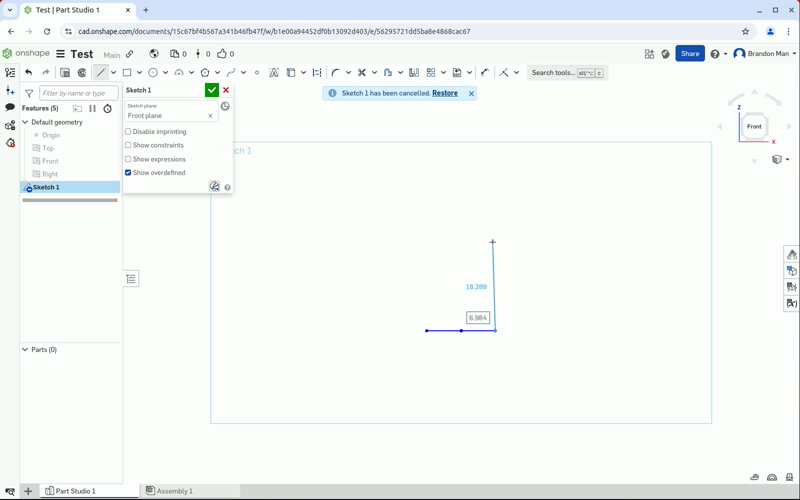
click(492, 241)
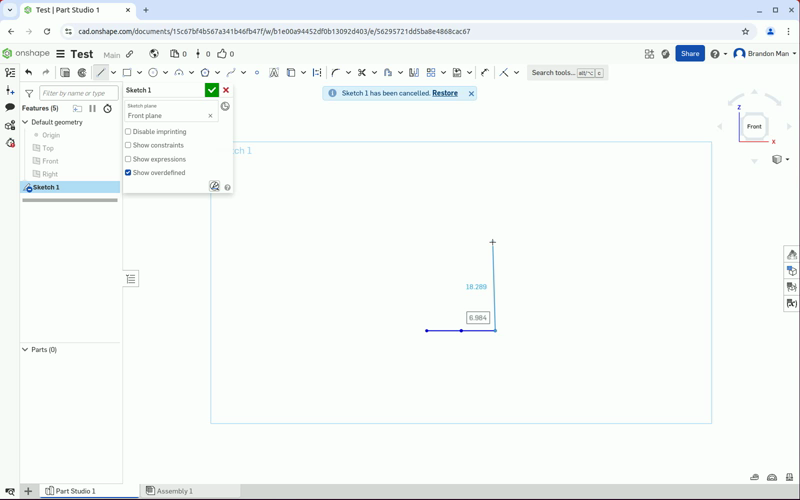
key_up(shift)
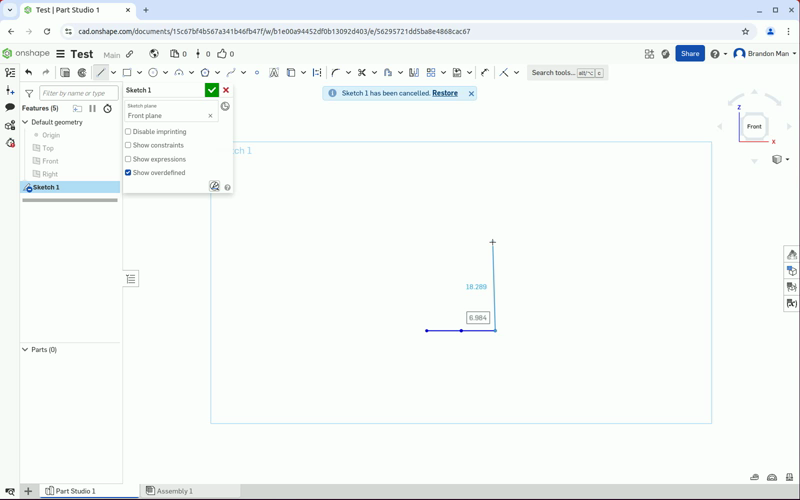
key(esc)
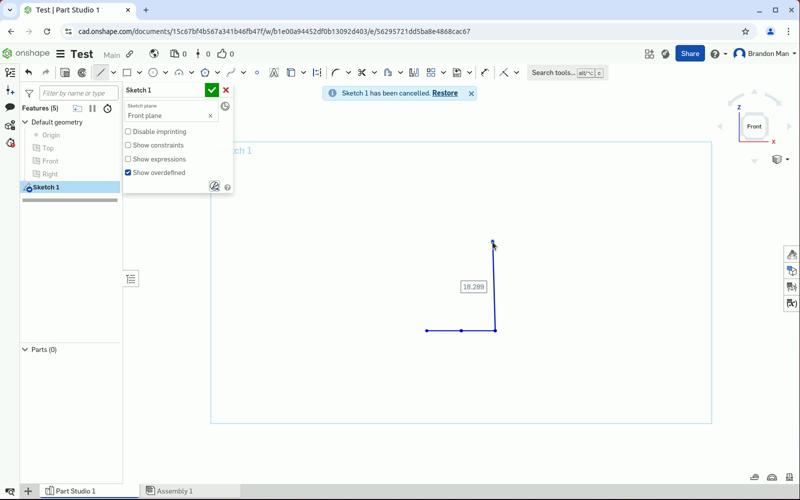
key(a)
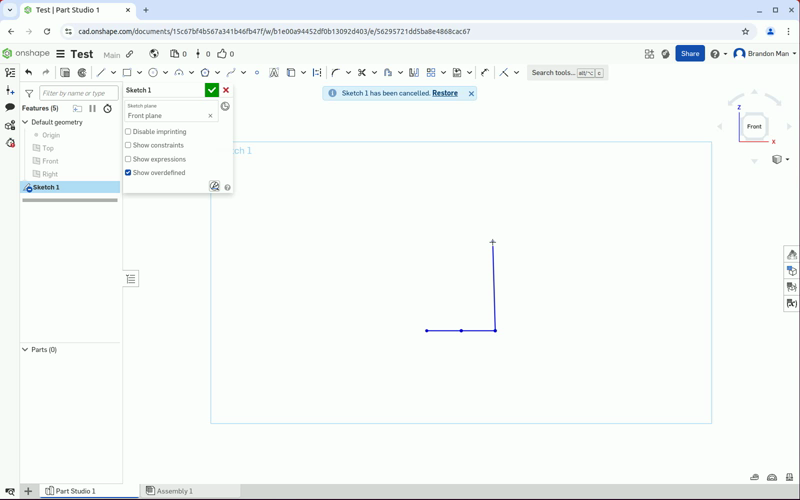
mouse_move(492, 241)
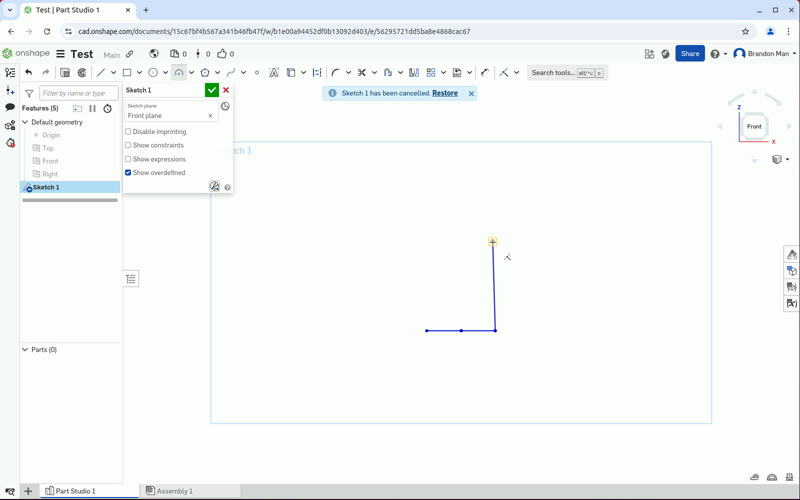
click(492, 241)
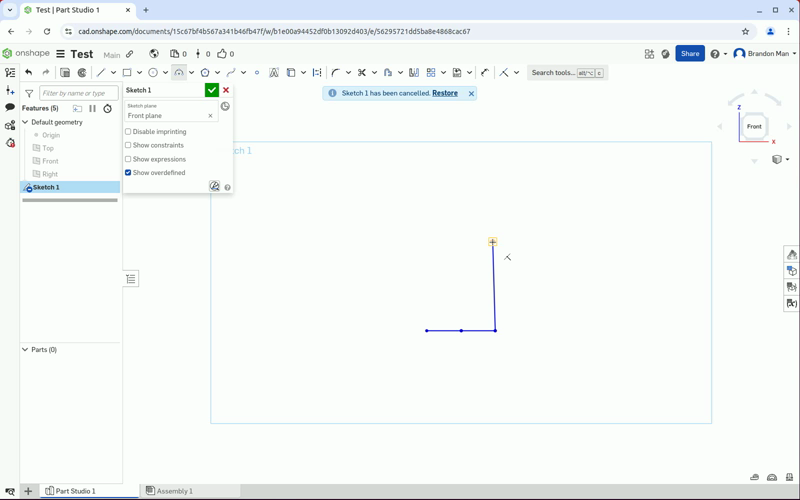
key_down(shift)
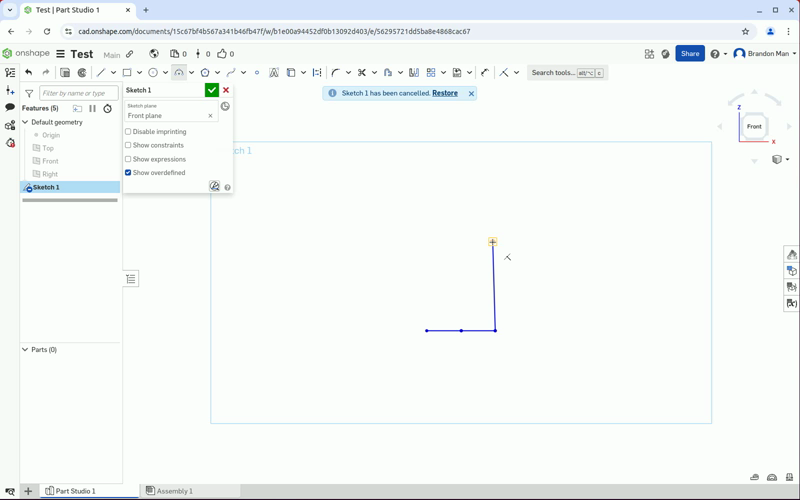
mouse_move(488, 237)
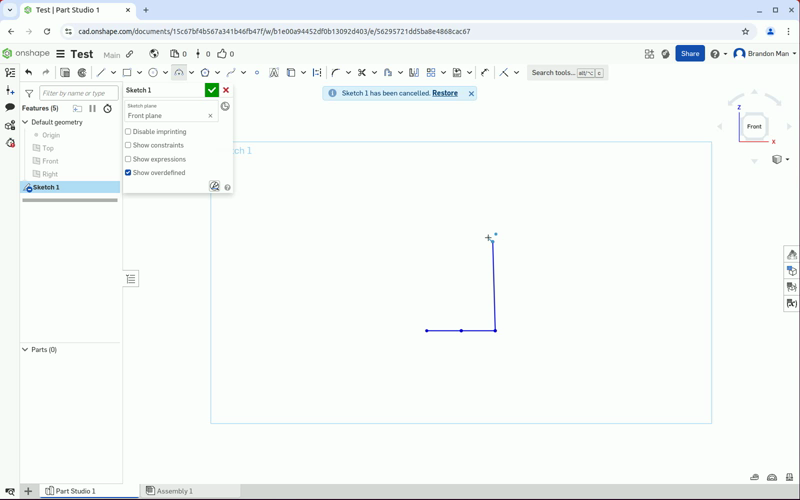
scroll(6)
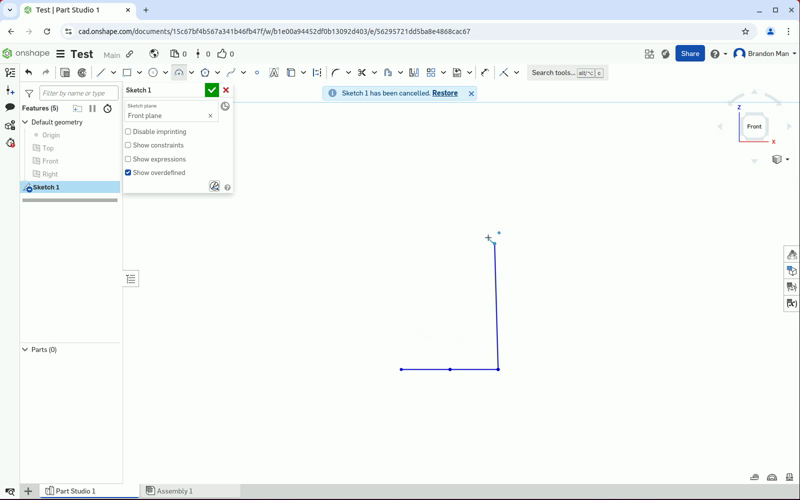
scroll(6)
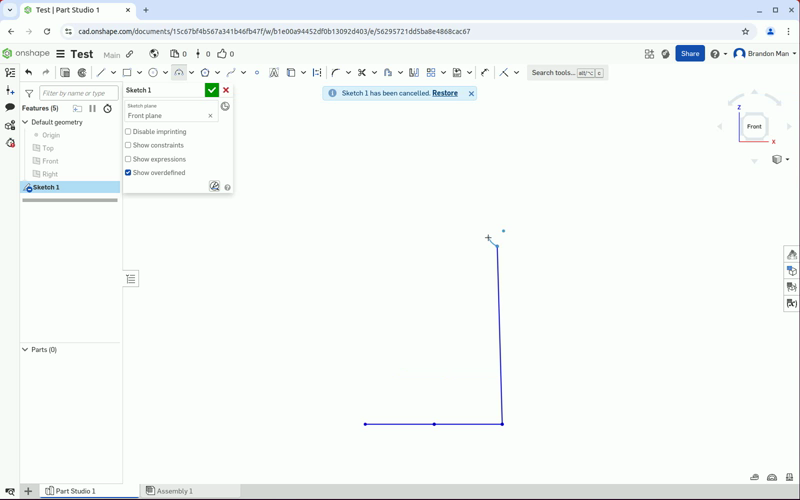
scroll(6)
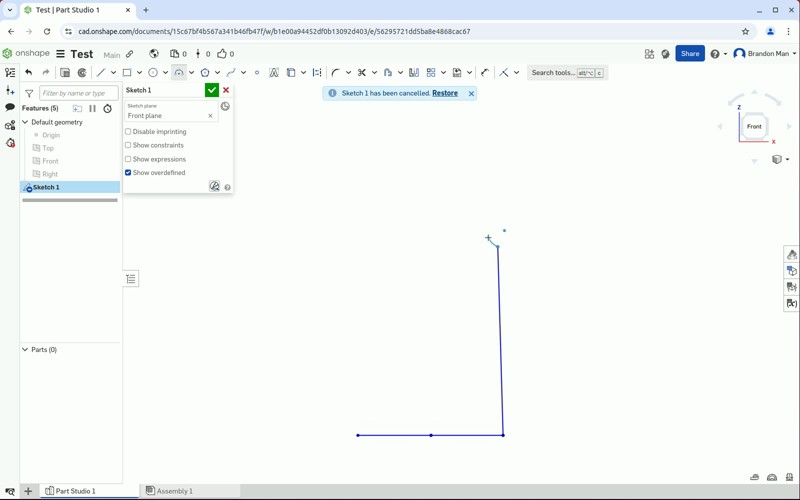
scroll(6)
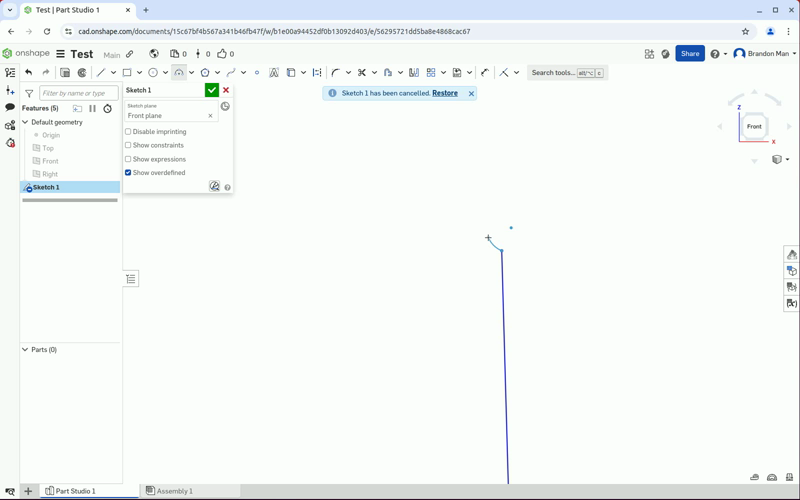
scroll(6)
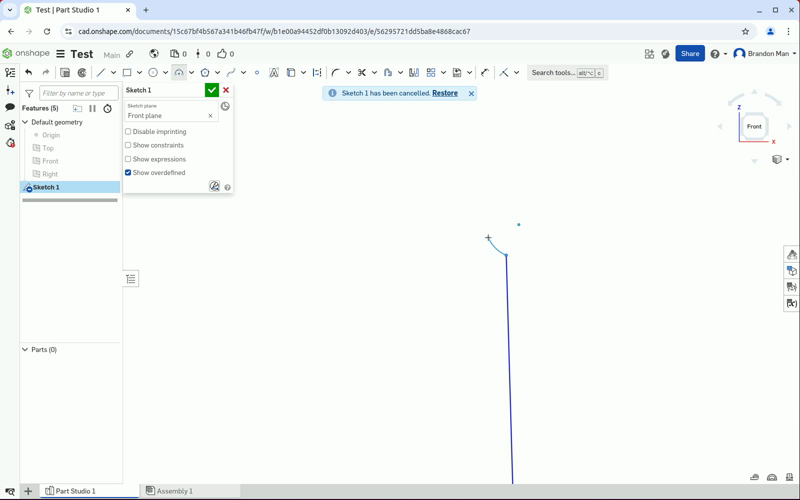
scroll(6)
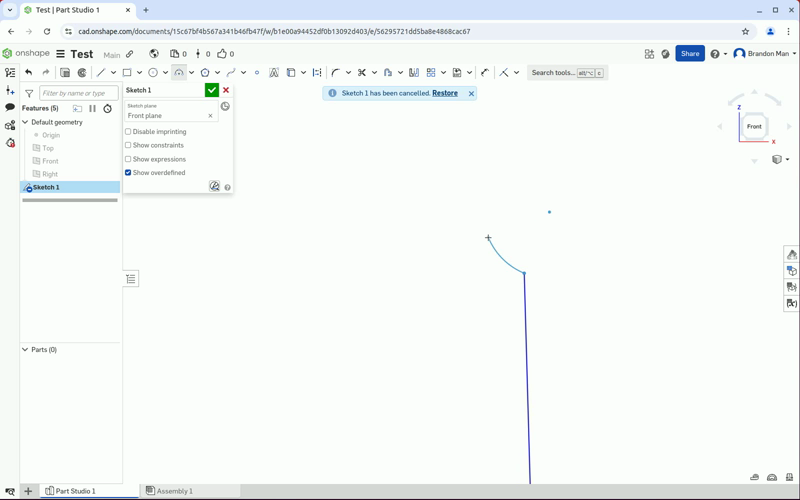
scroll(6)
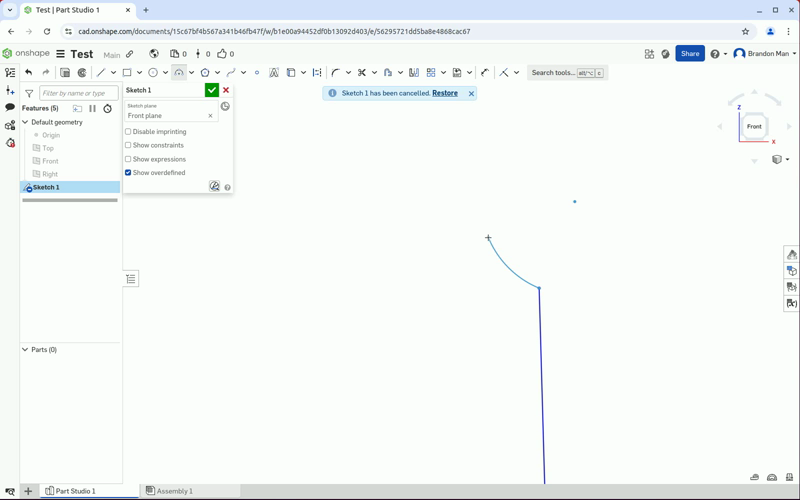
click(488, 237)
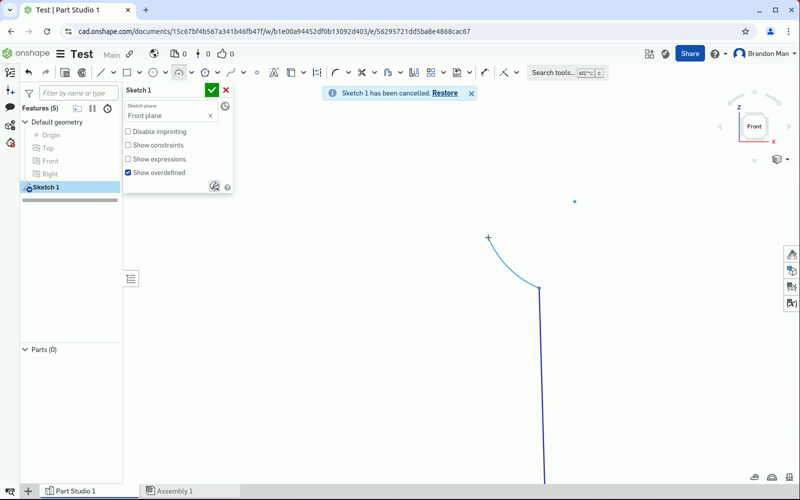
scroll(-6)
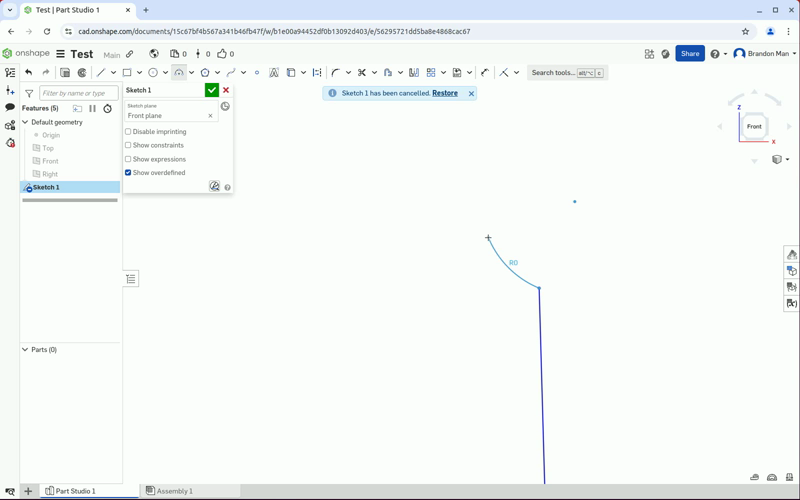
scroll(-6)
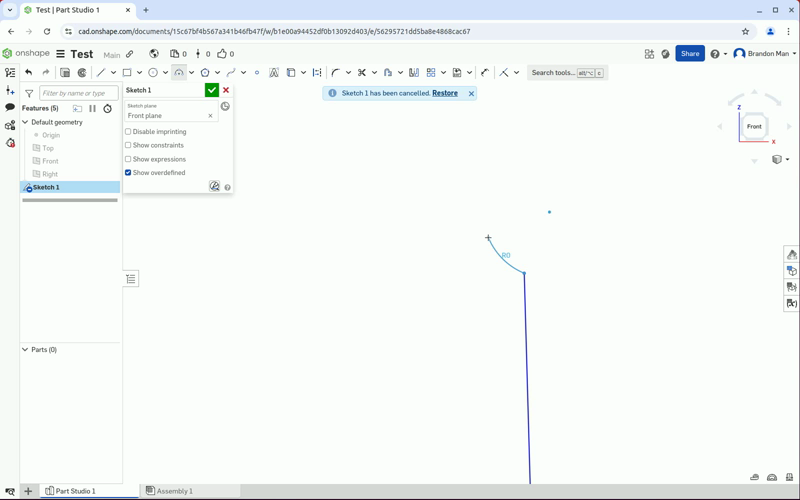
scroll(-6)
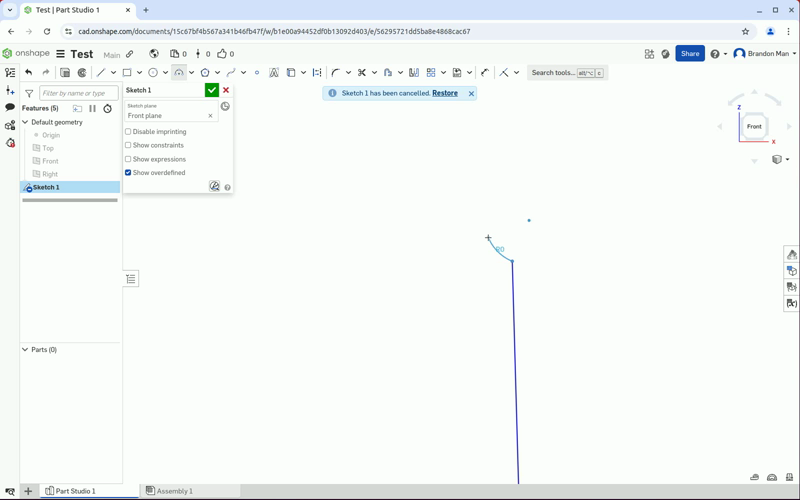
scroll(-6)
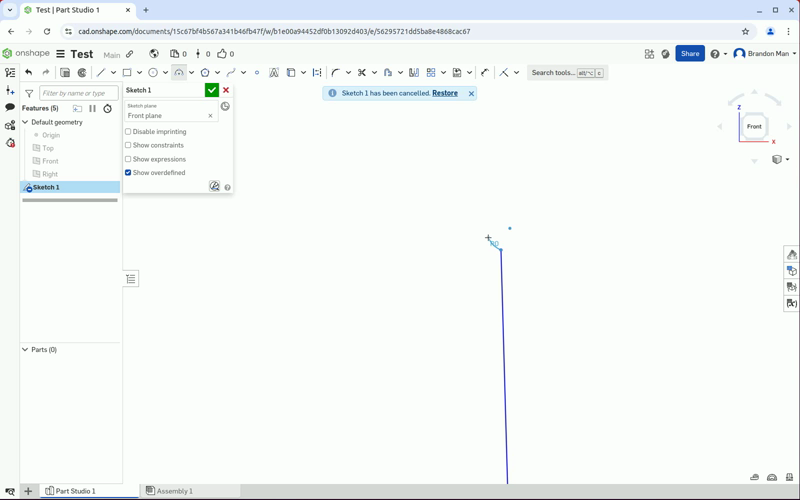
scroll(-6)
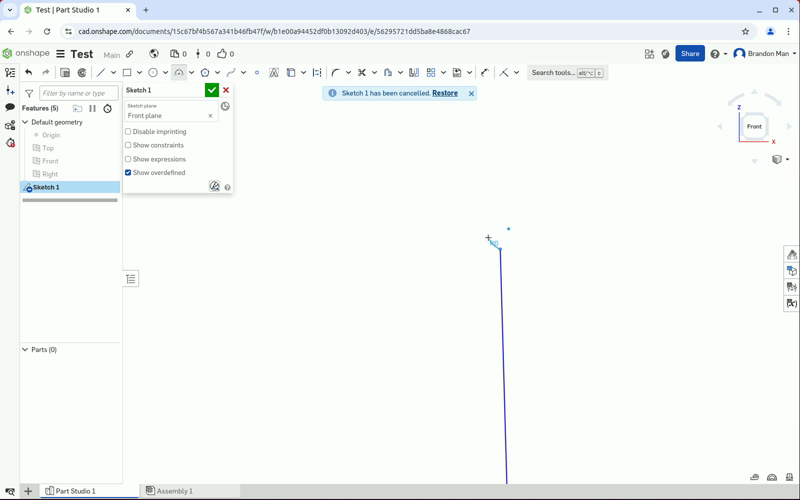
scroll(-6)
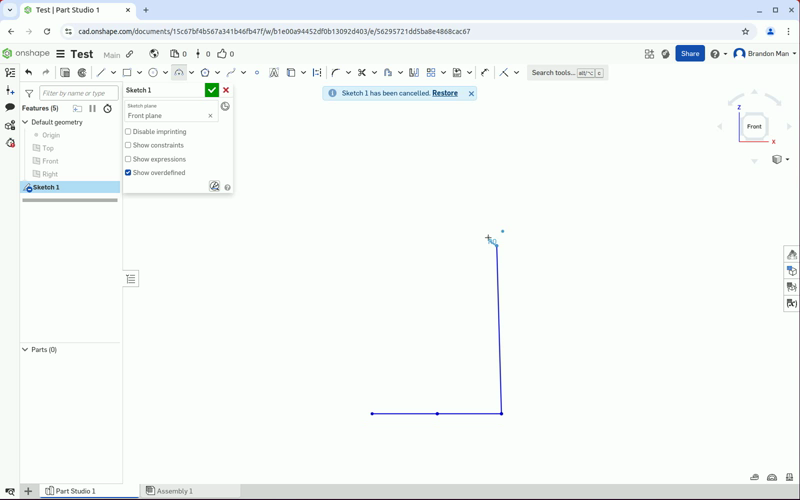
scroll(-6)
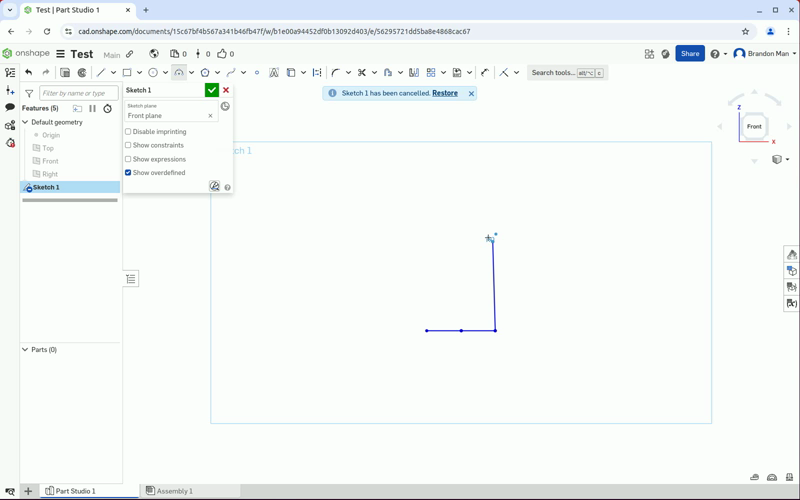
mouse_move(491, 238)
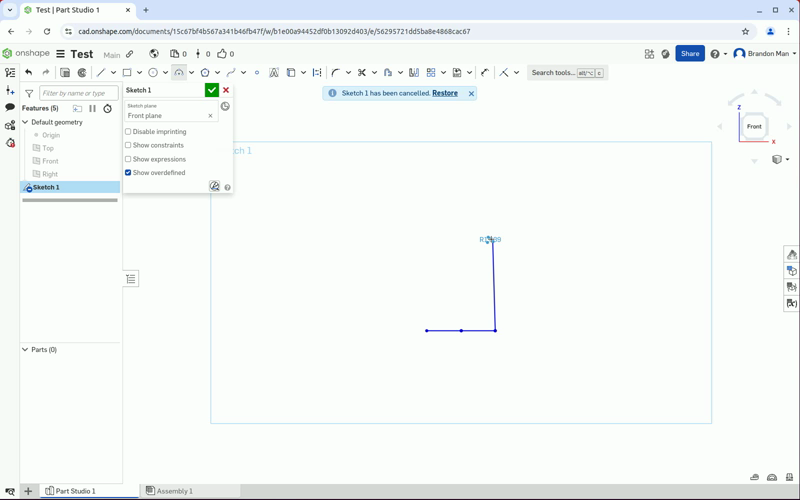
scroll(6)
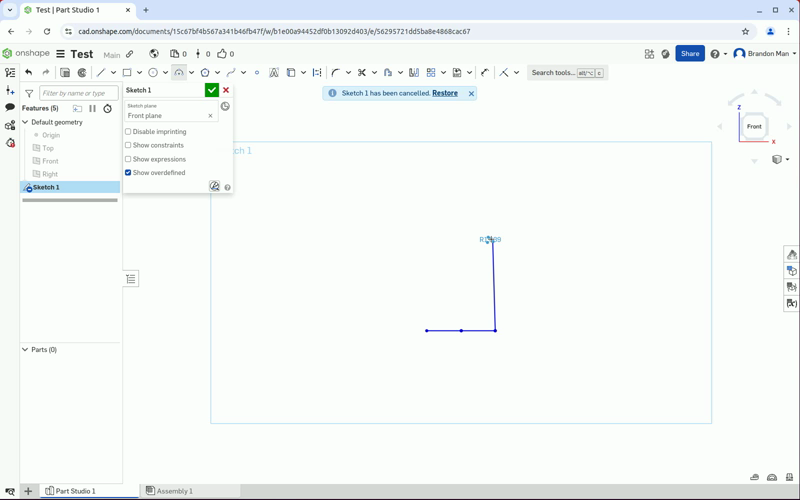
scroll(6)
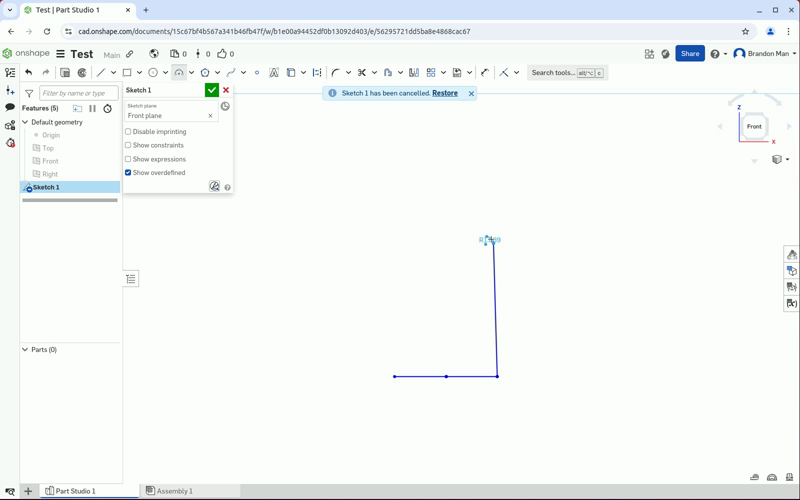
scroll(6)
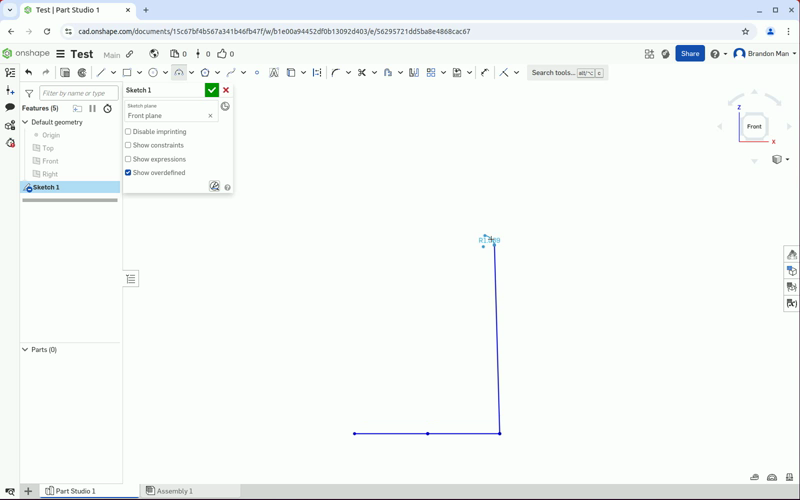
scroll(6)
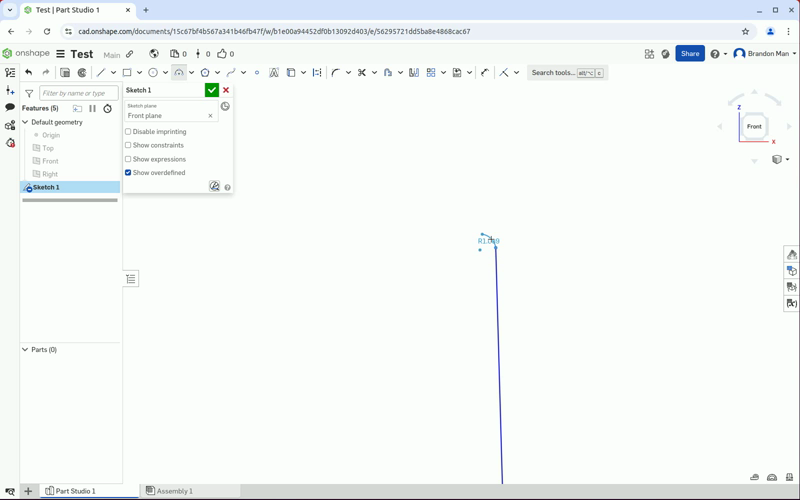
scroll(6)
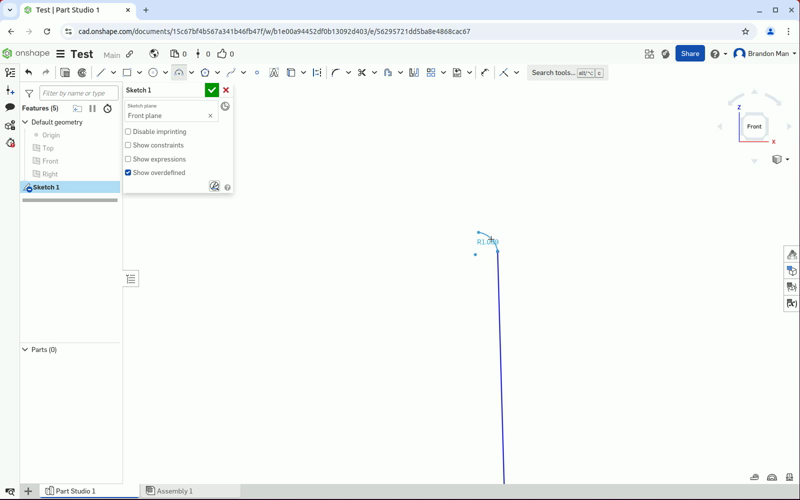
scroll(6)
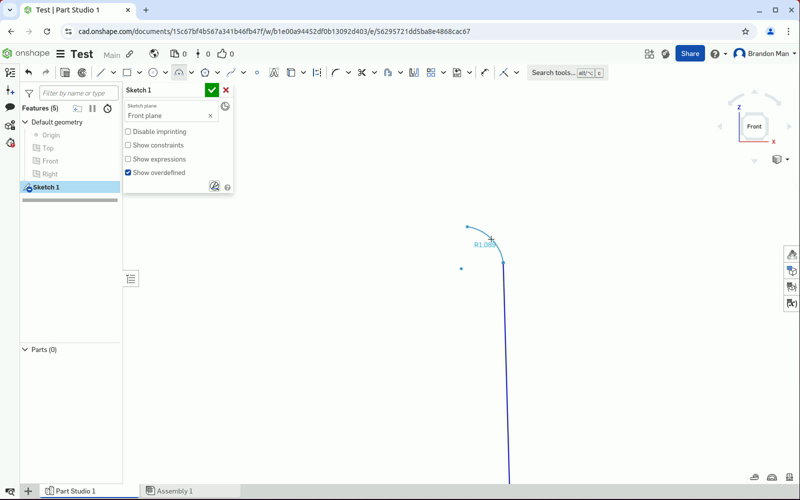
scroll(6)
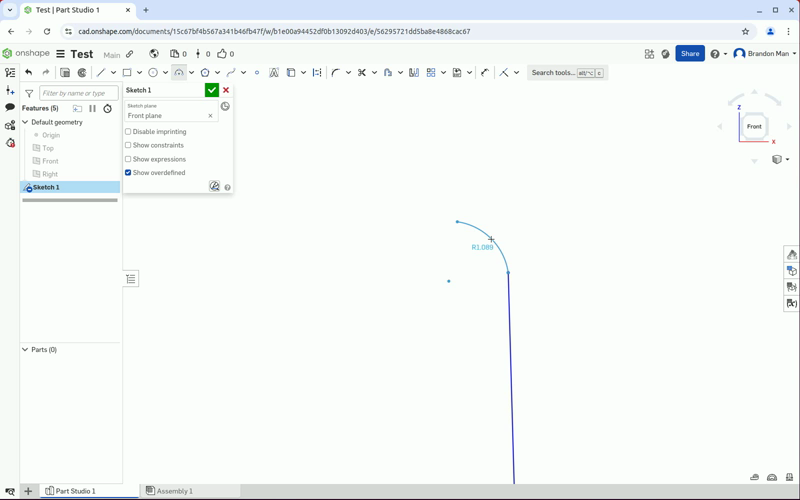
click(491, 238)
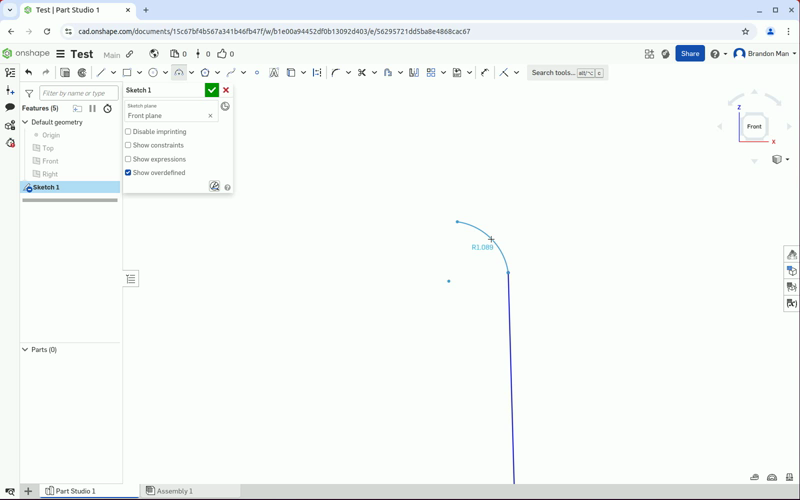
scroll(-6)
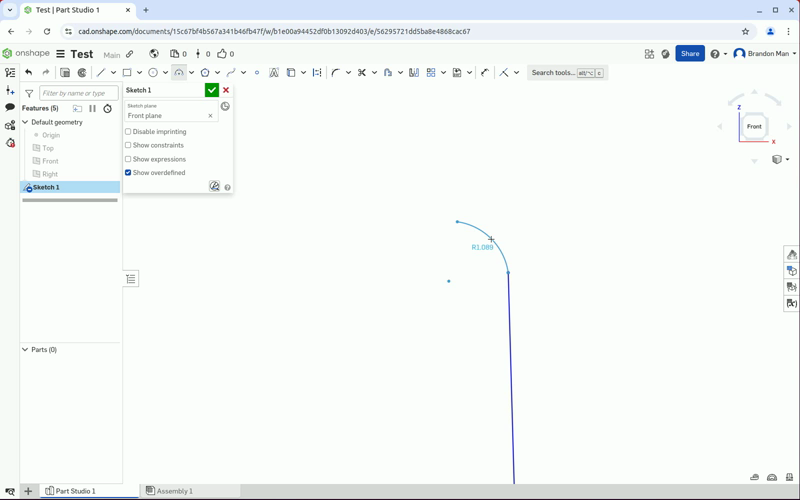
scroll(-6)
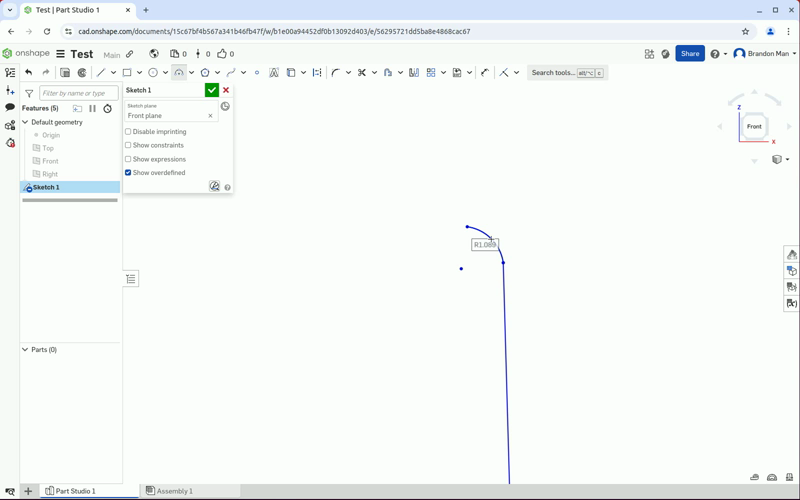
scroll(-6)
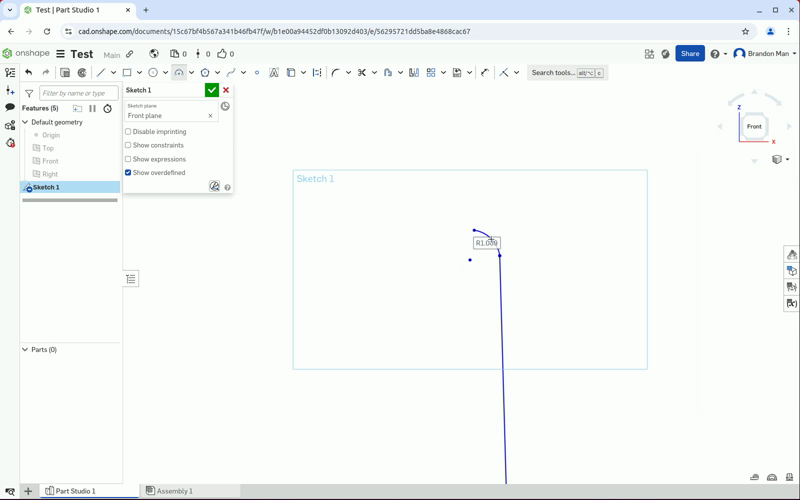
scroll(-6)
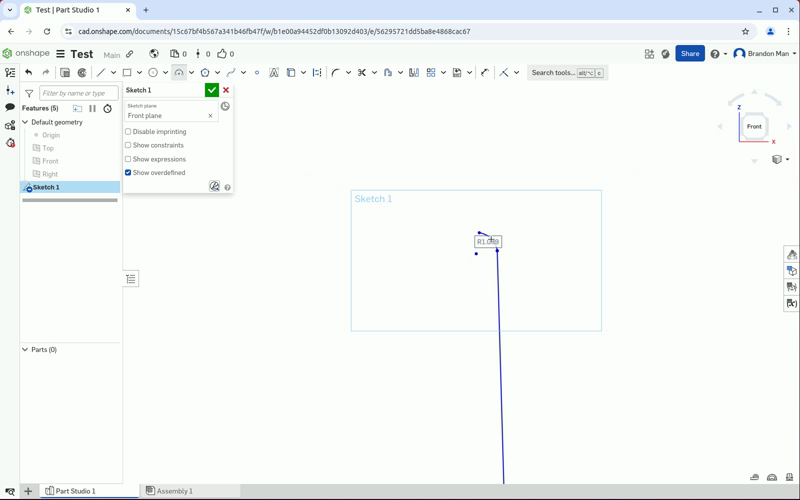
scroll(-6)
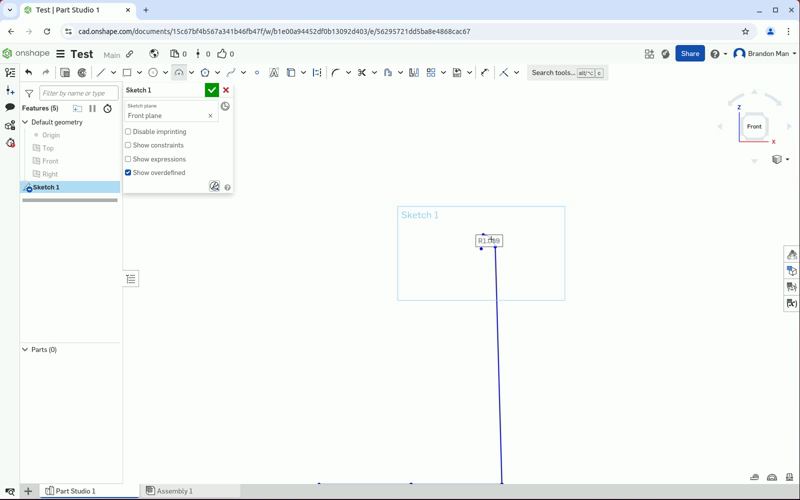
scroll(-6)
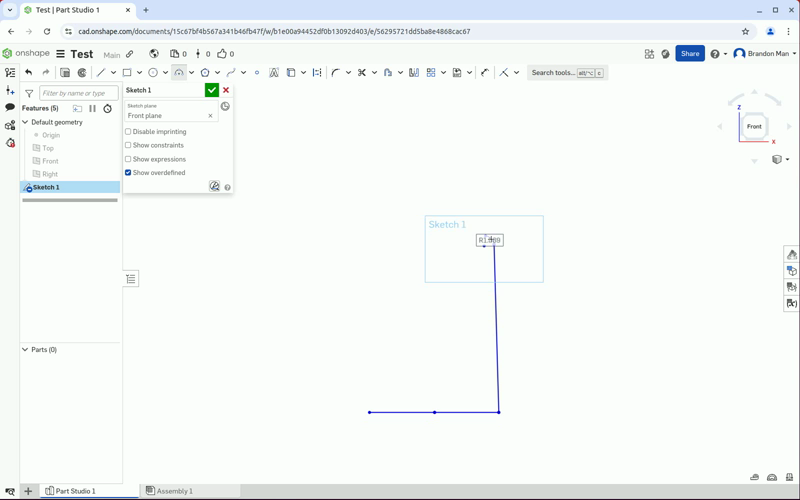
scroll(-6)
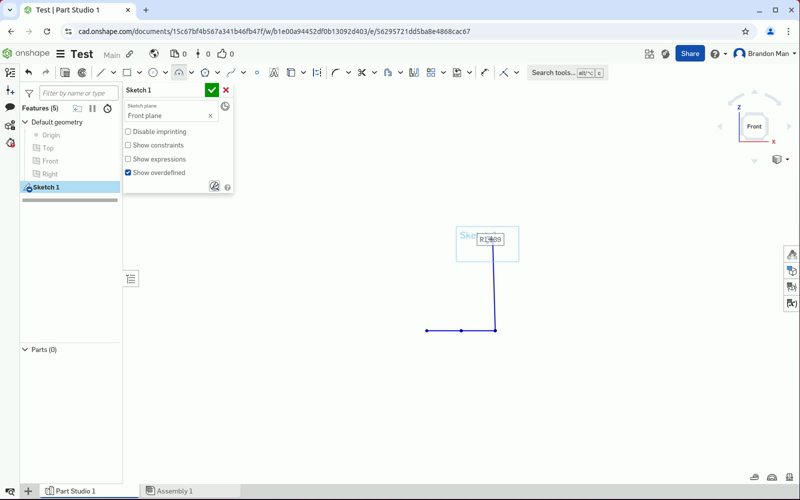
key_up(shift)
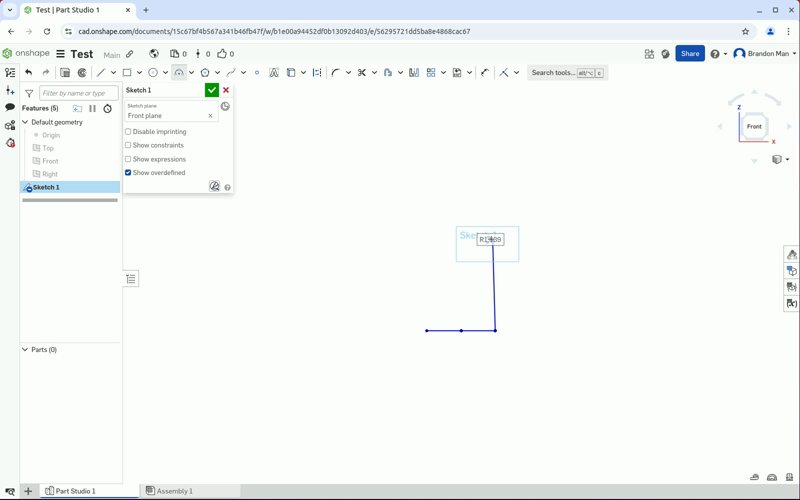
key(esc)
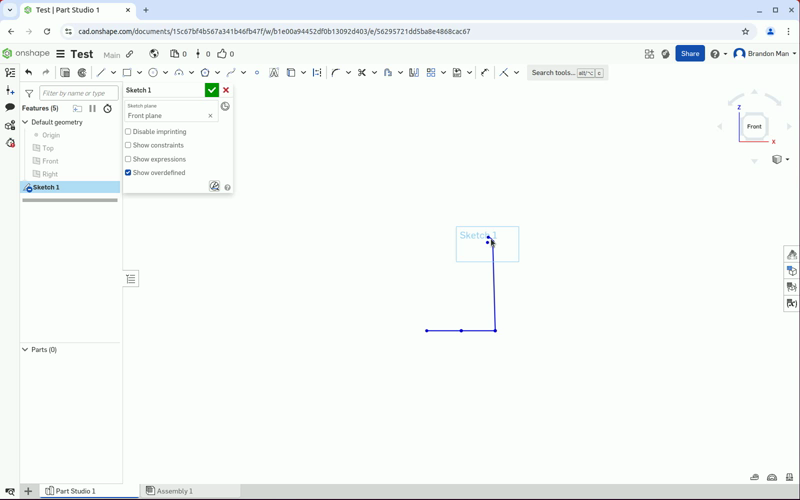
key(l)
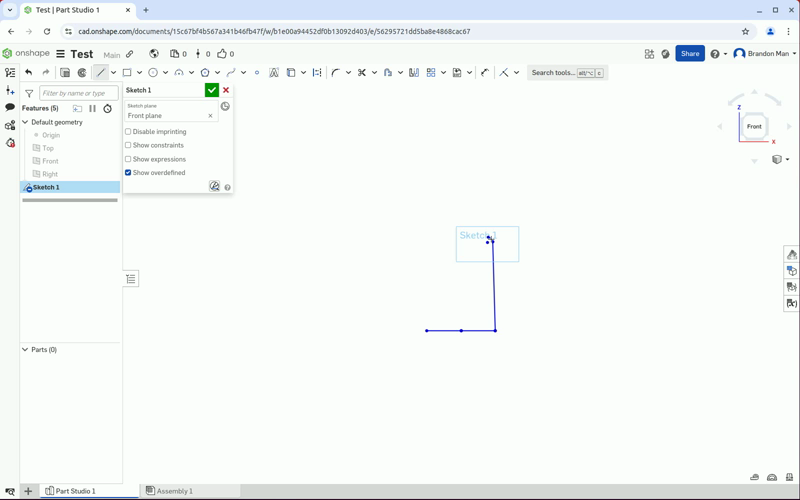
mouse_move(488, 237)
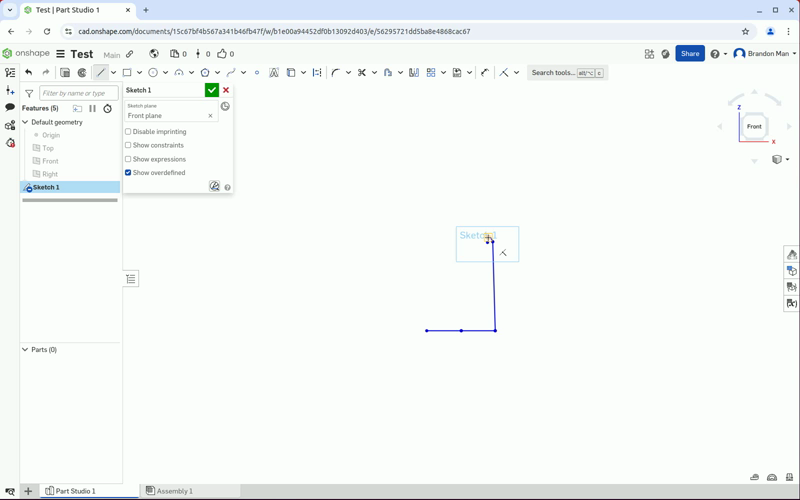
scroll(6)
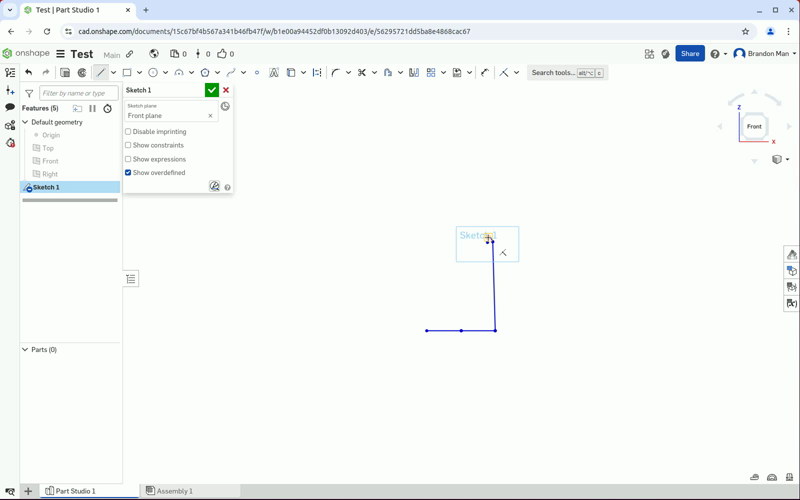
scroll(6)
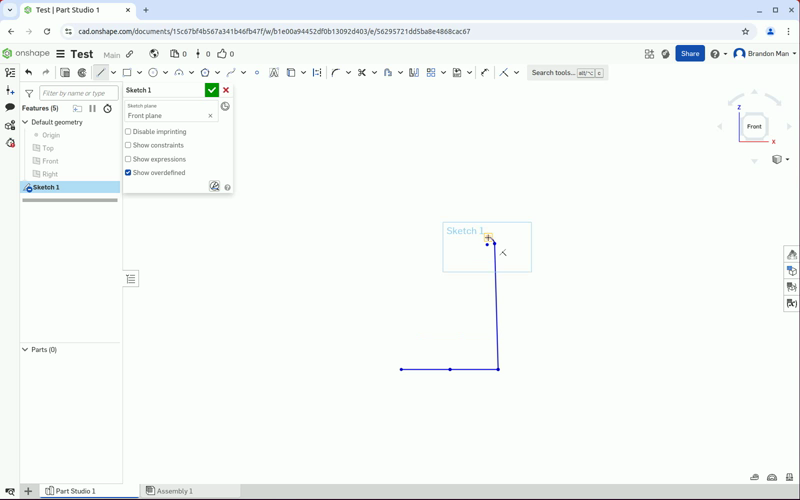
scroll(6)
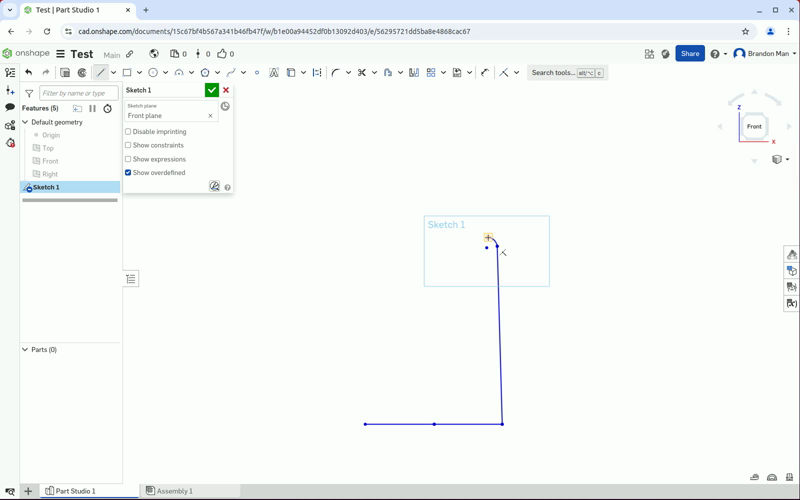
scroll(6)
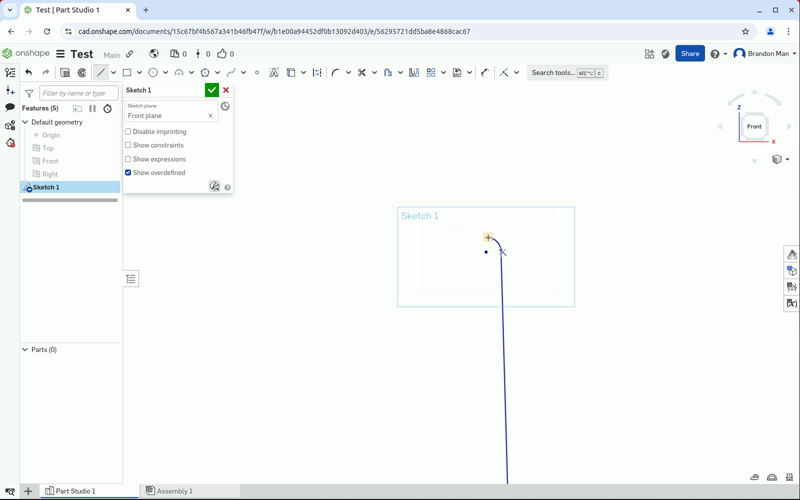
scroll(6)
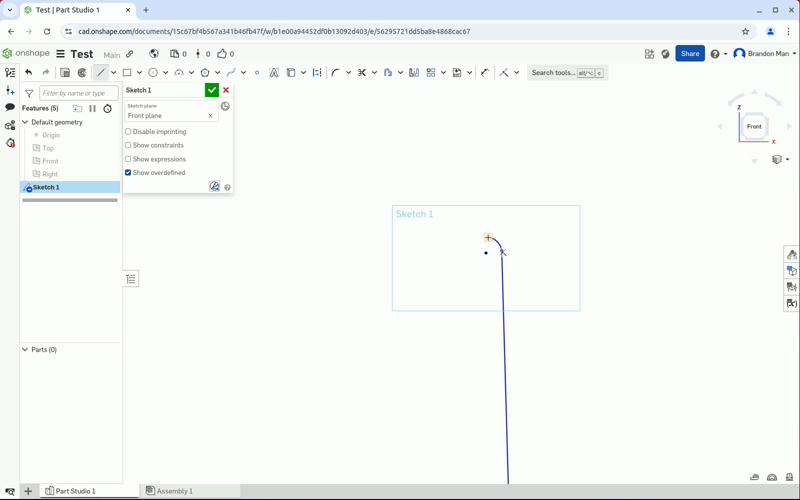
scroll(6)
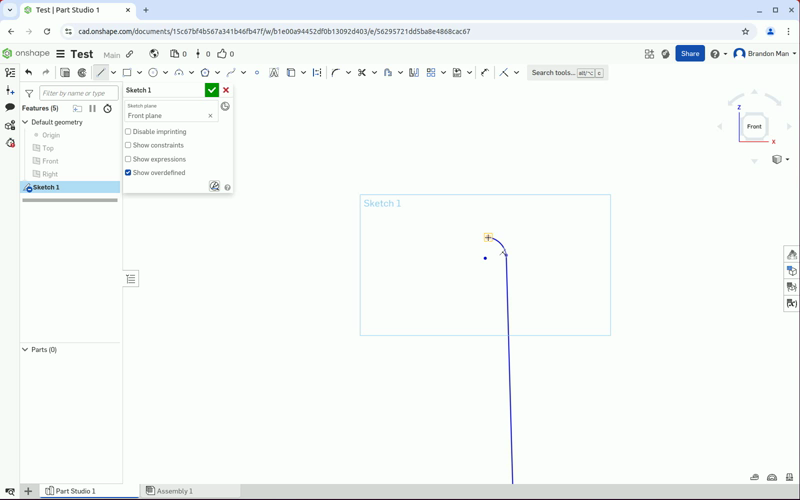
scroll(6)
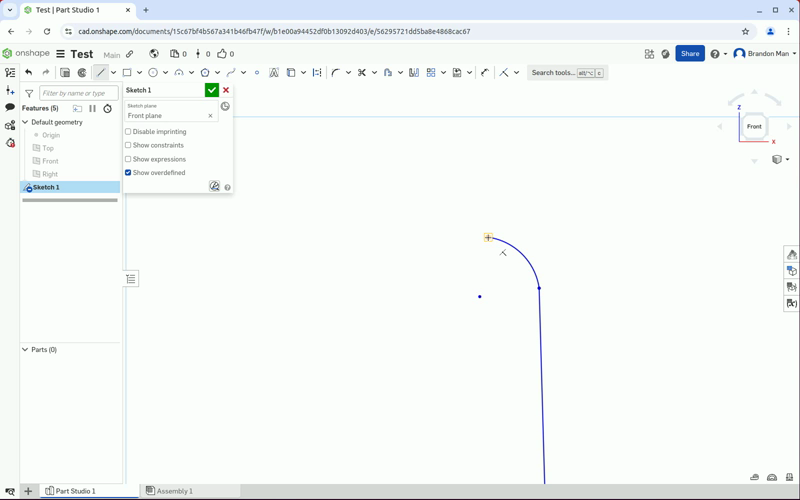
click(488, 237)
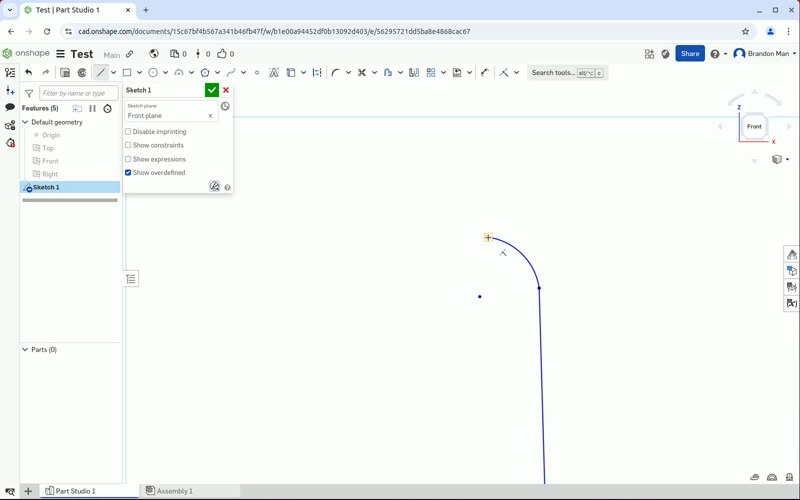
scroll(-6)
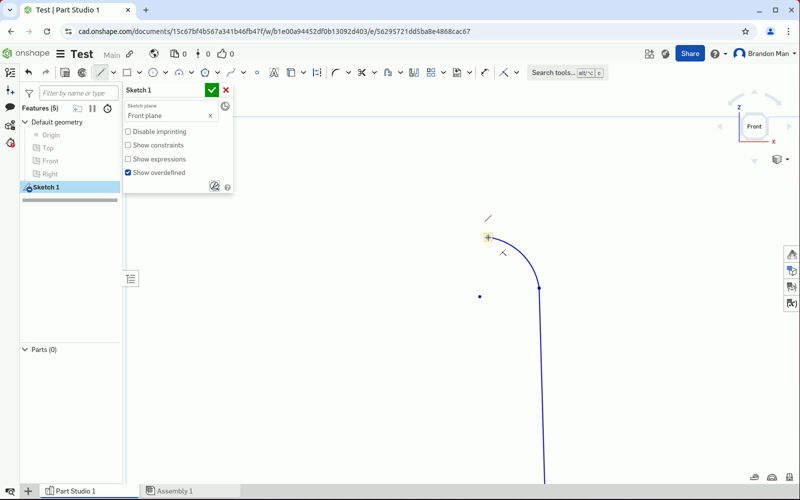
scroll(-6)
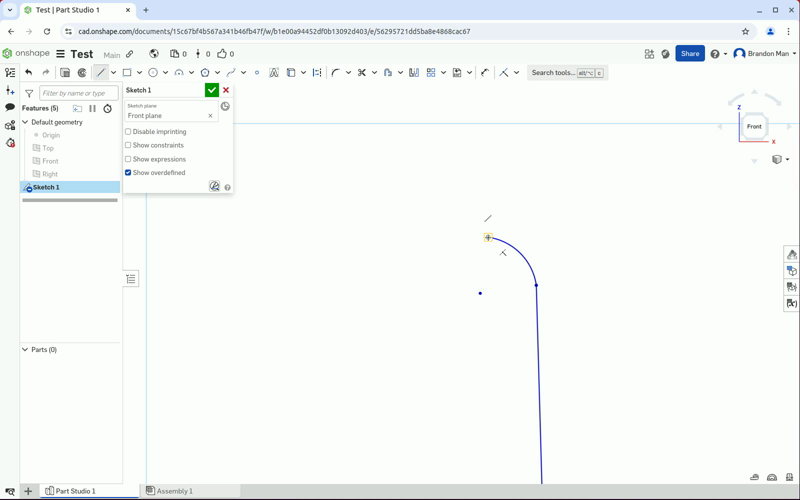
scroll(-6)
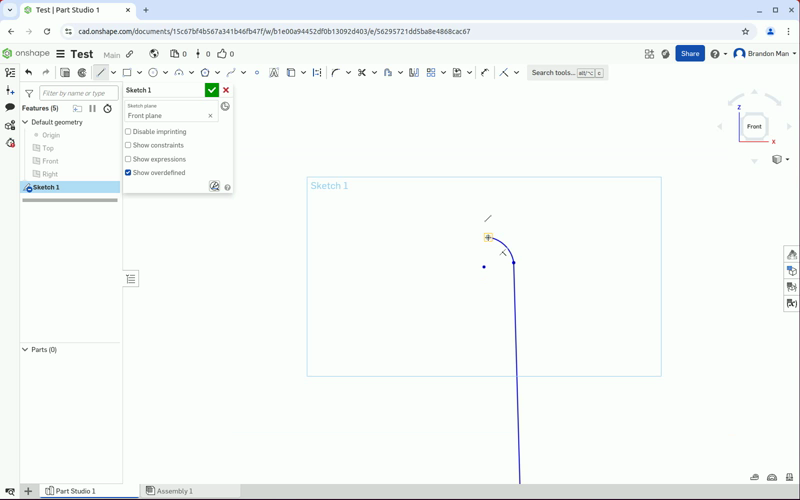
scroll(-6)
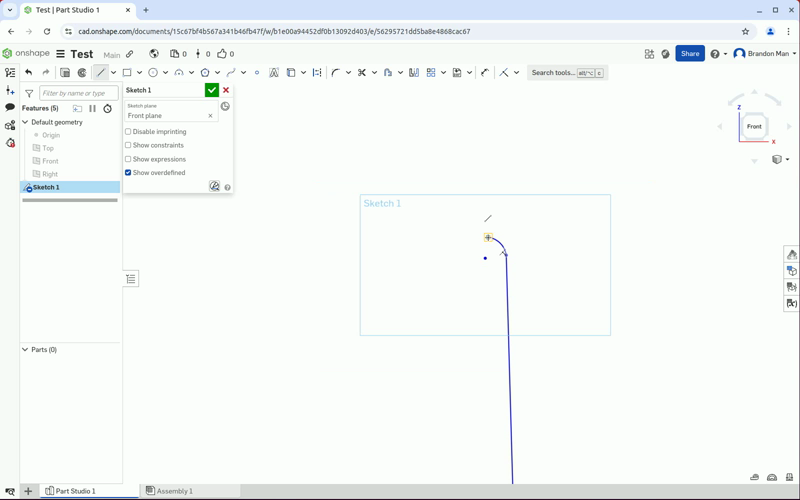
scroll(-6)
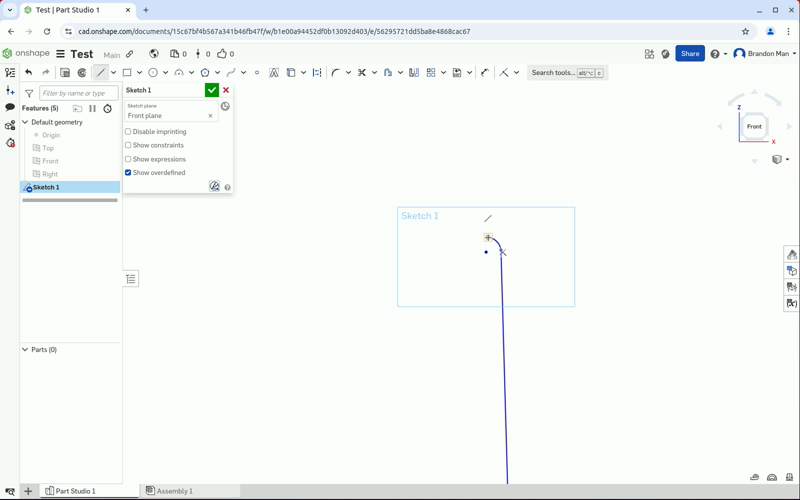
scroll(-6)
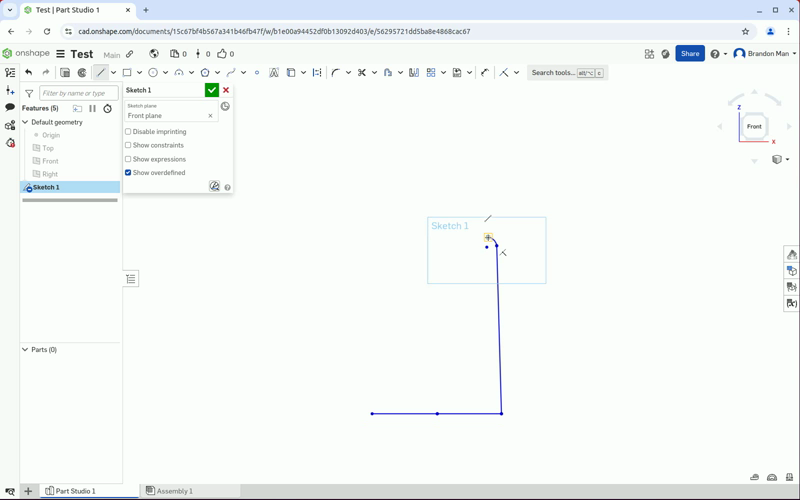
scroll(-6)
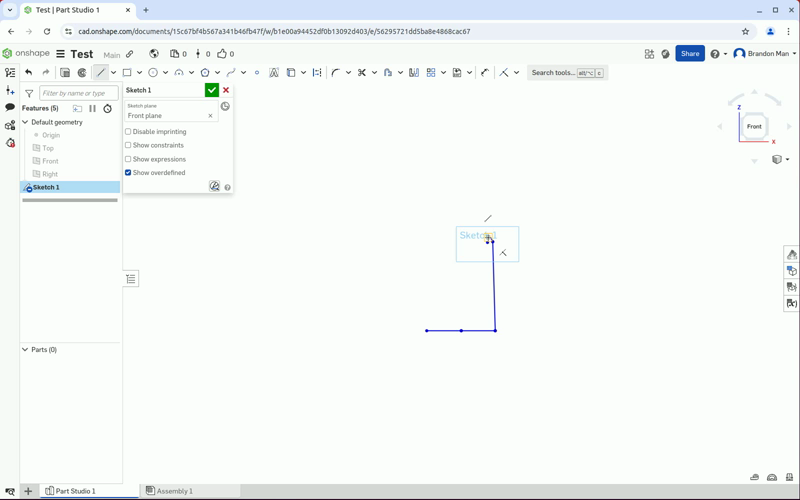
key_down(shift)
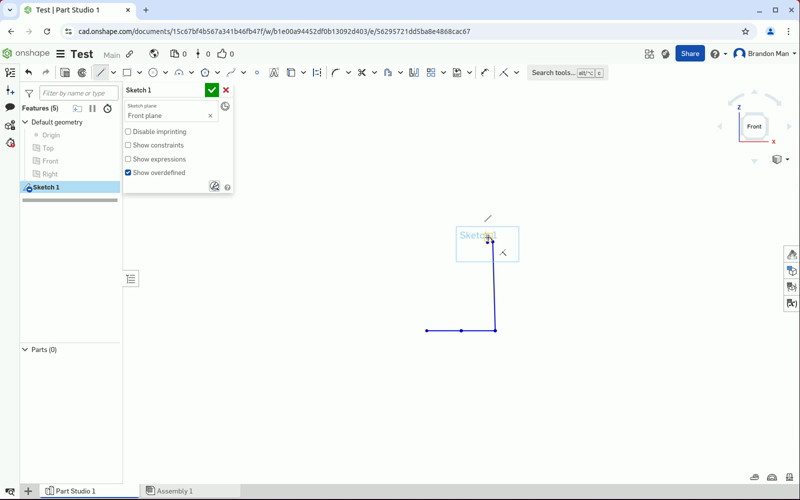
mouse_move(518, 237)
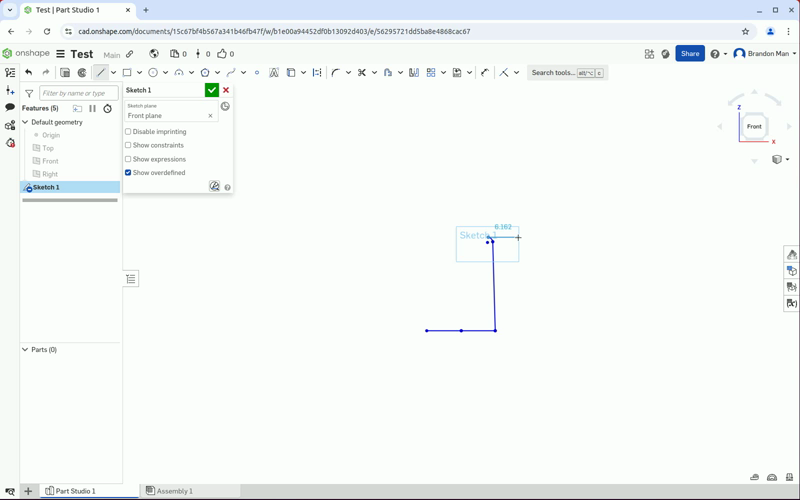
mouse_move(461, 237)
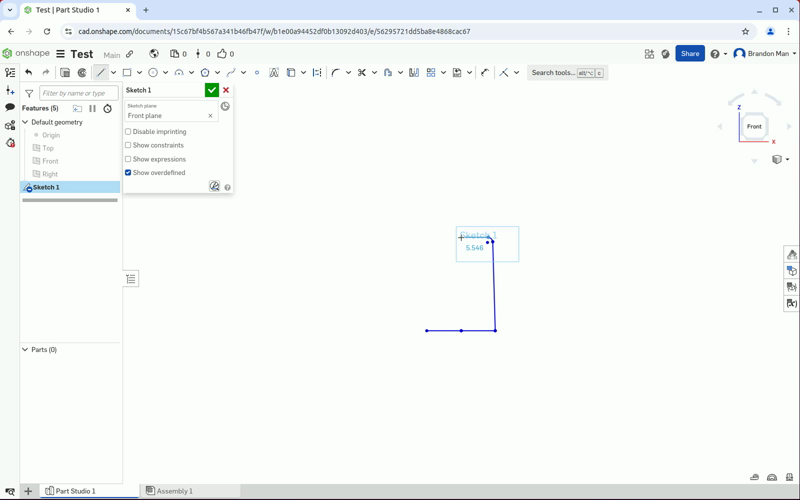
click(461, 237)
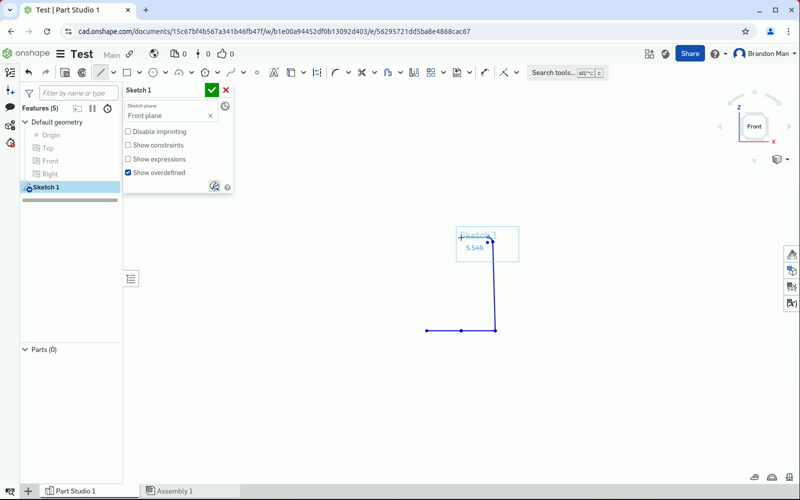
key_up(shift)
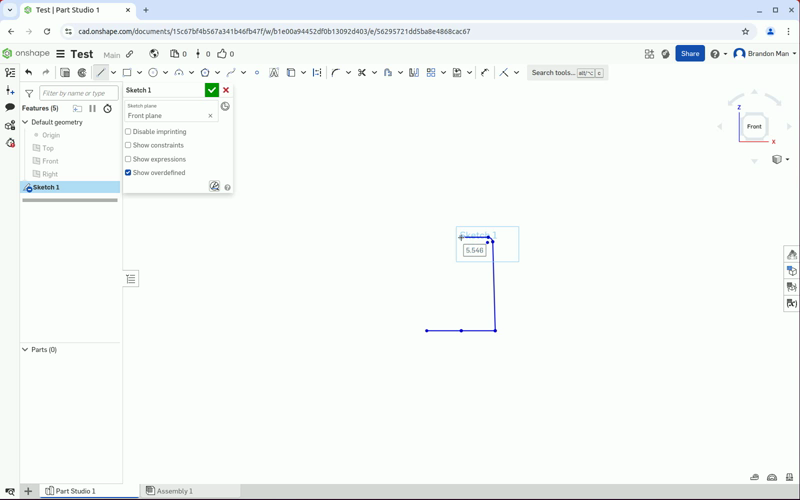
key_down(shift)
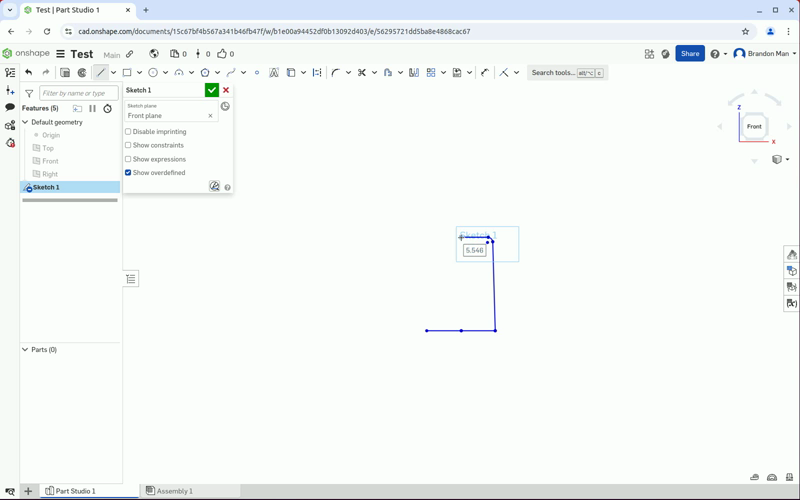
mouse_move(491, 237)
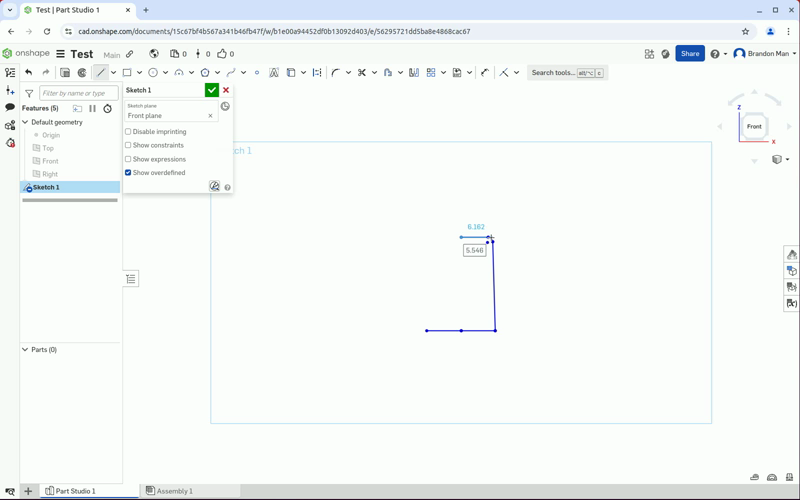
mouse_move(433, 237)
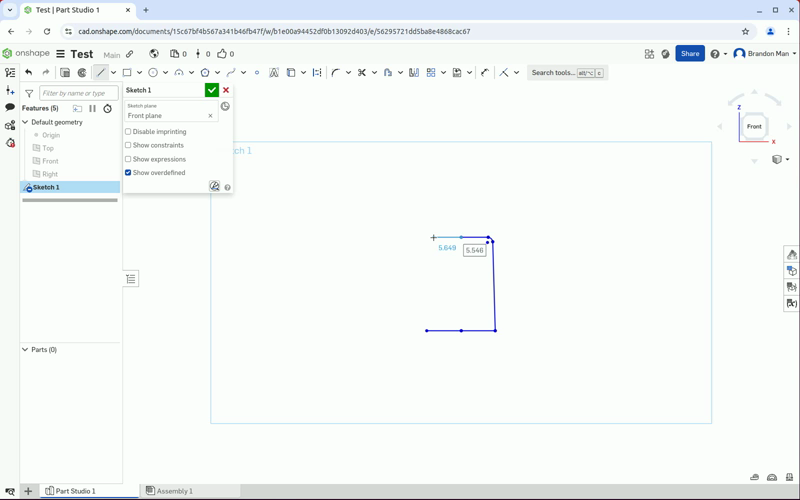
click(433, 237)
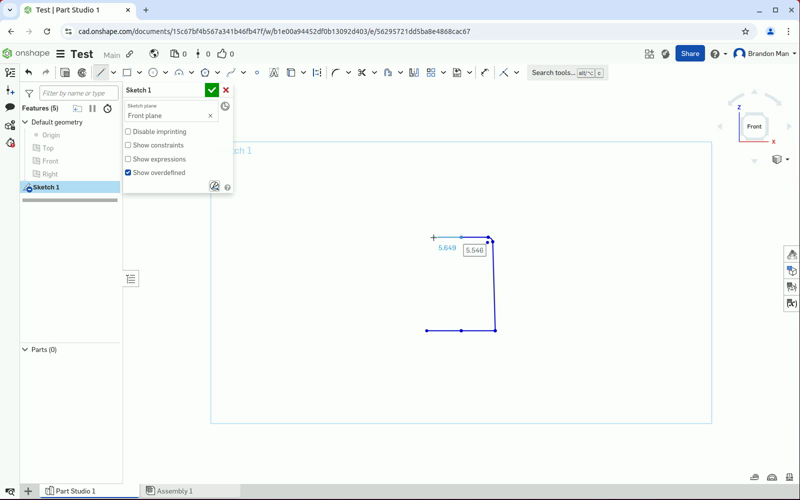
key_up(shift)
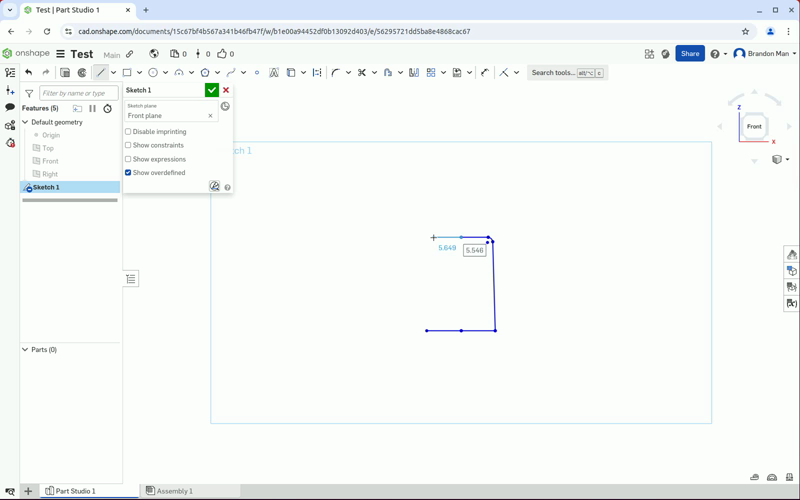
key(esc)
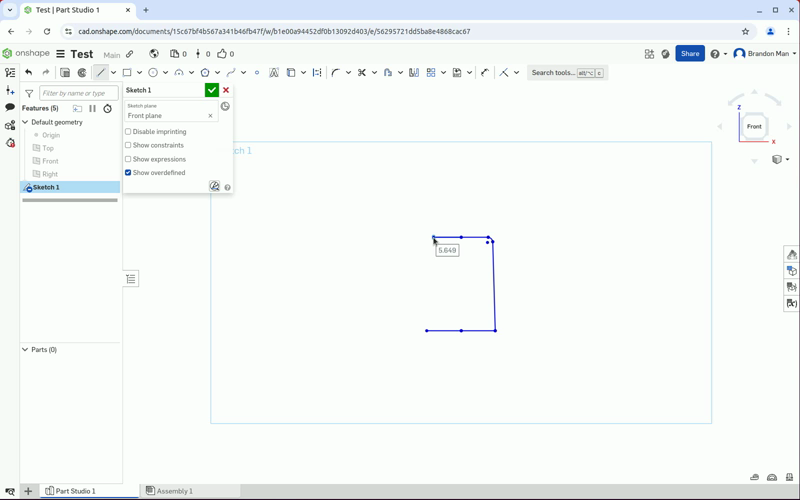
key(a)
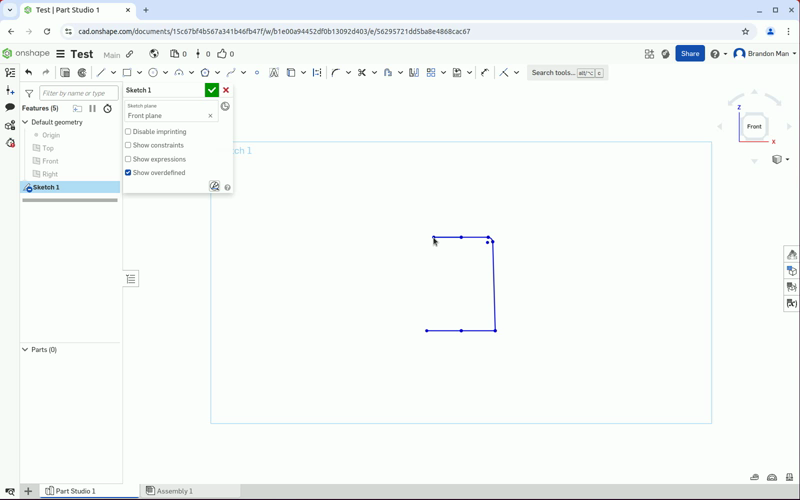
mouse_move(433, 237)
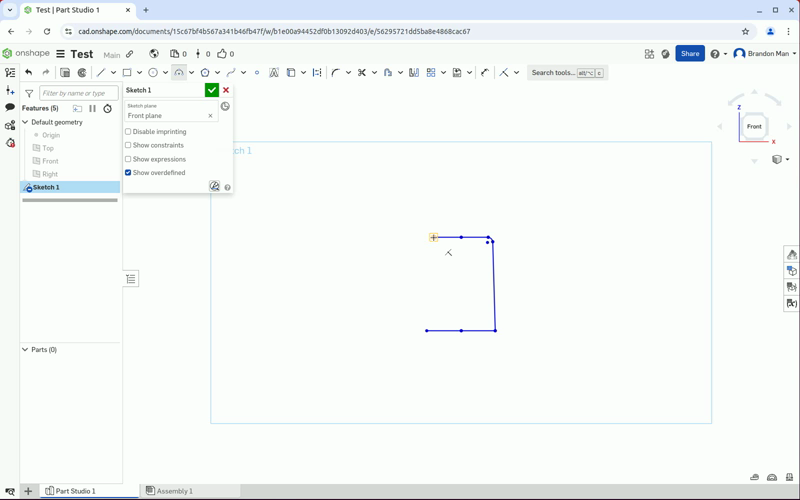
click(433, 237)
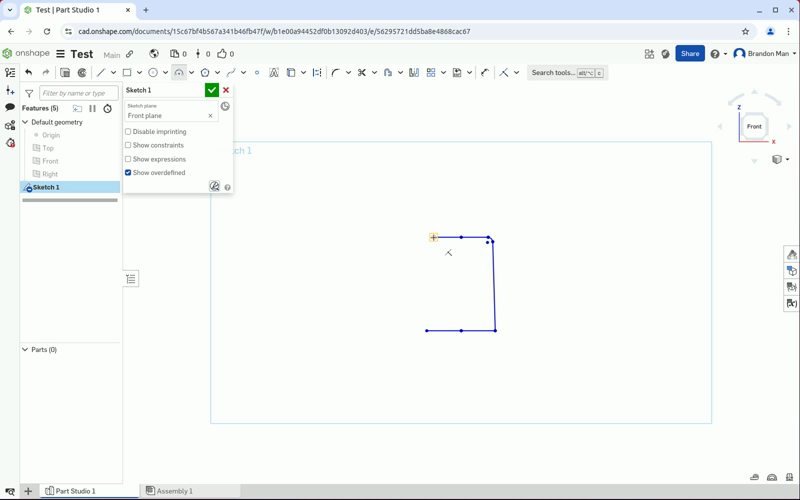
key_down(shift)
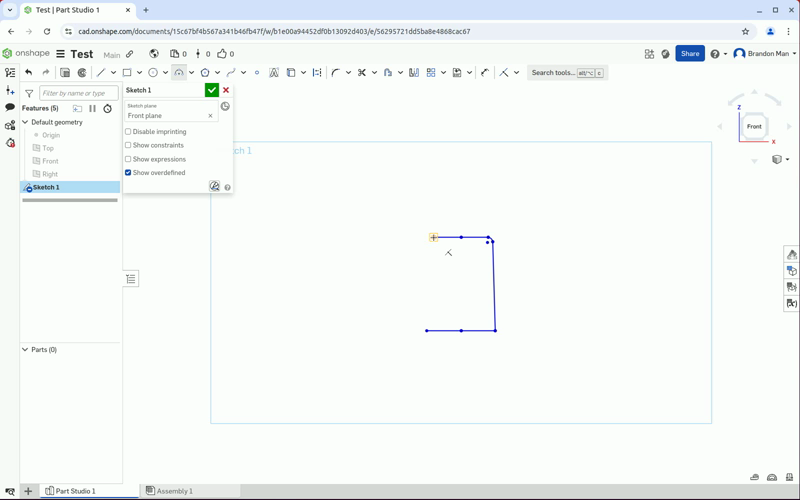
mouse_move(428, 241)
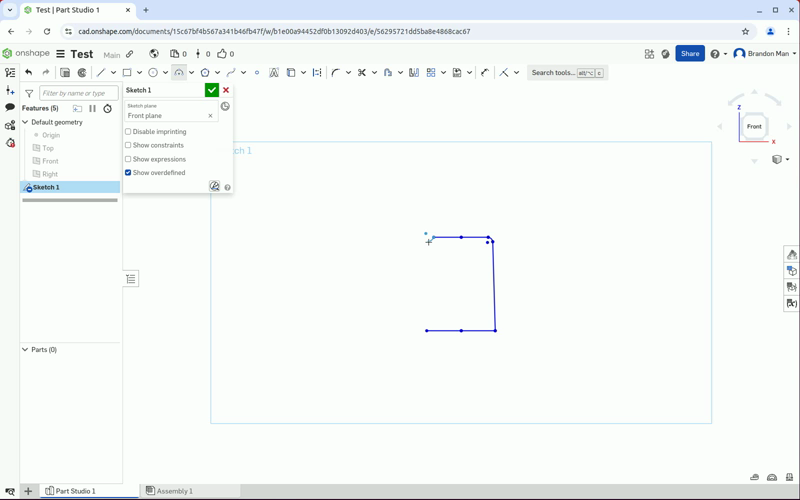
scroll(6)
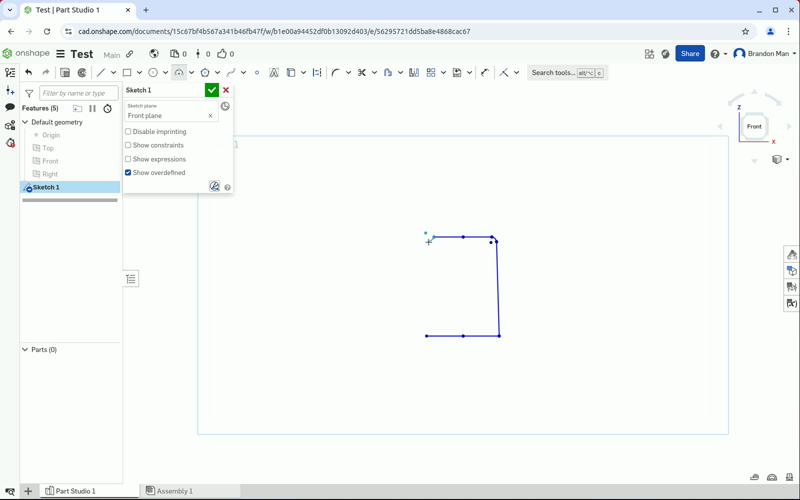
scroll(6)
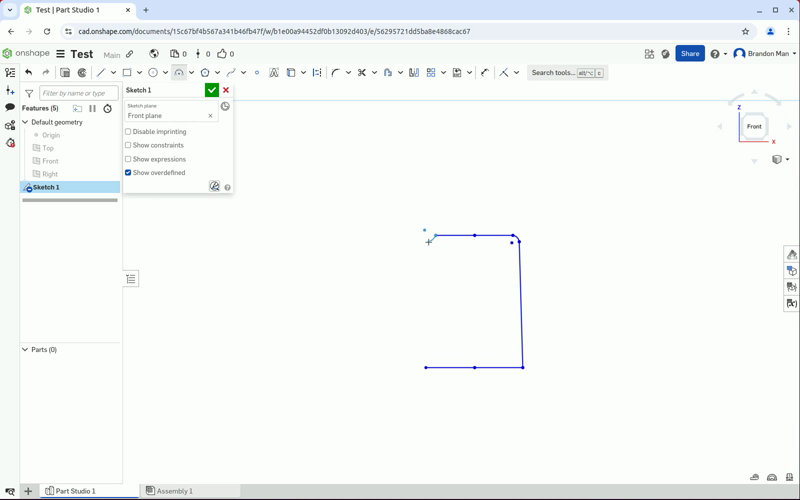
scroll(6)
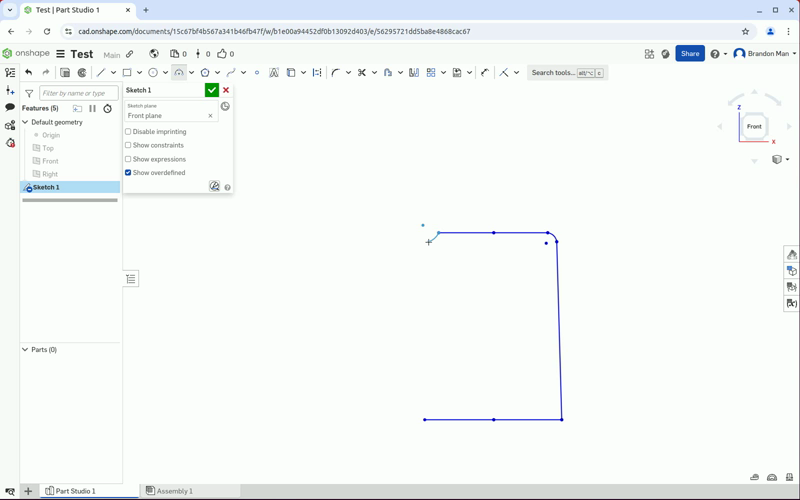
scroll(6)
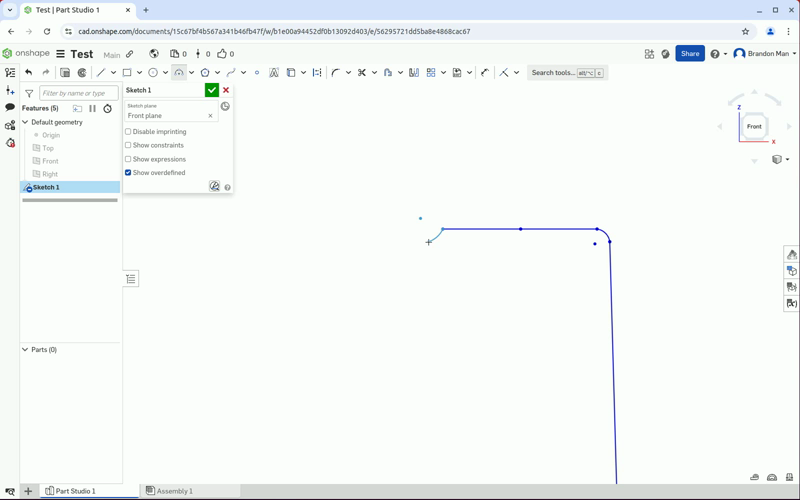
scroll(6)
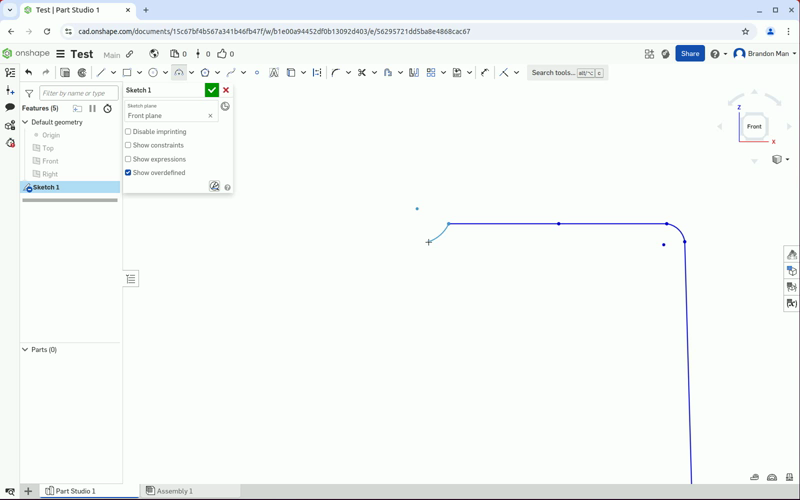
scroll(6)
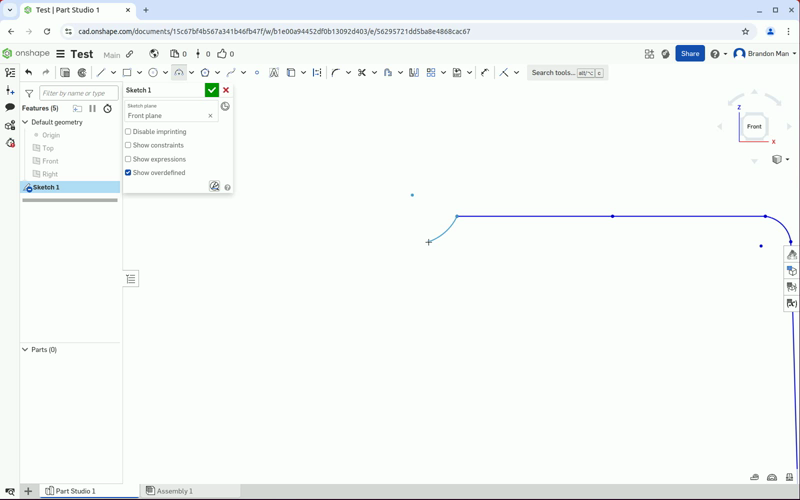
scroll(6)
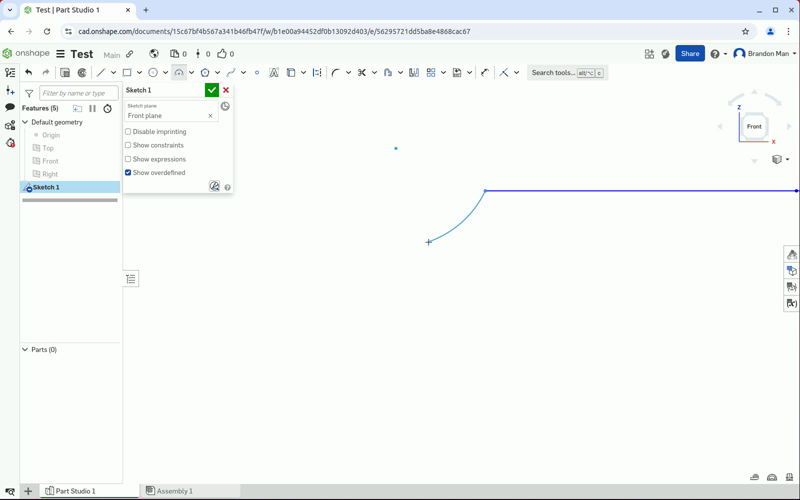
click(428, 241)
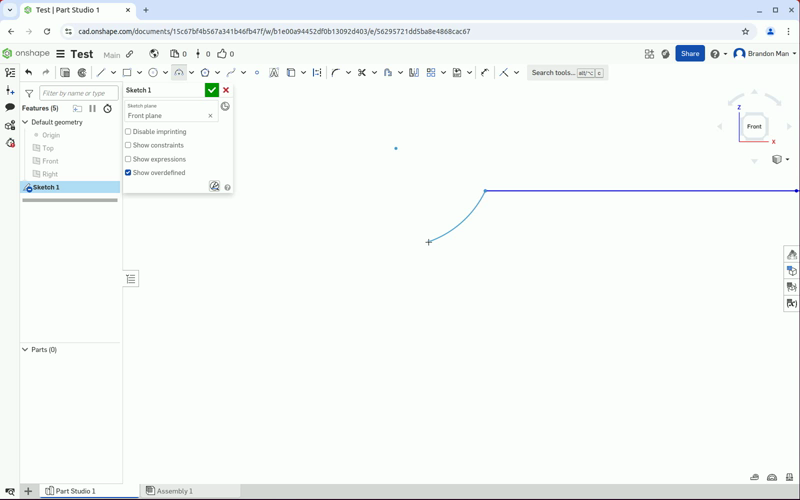
scroll(-6)
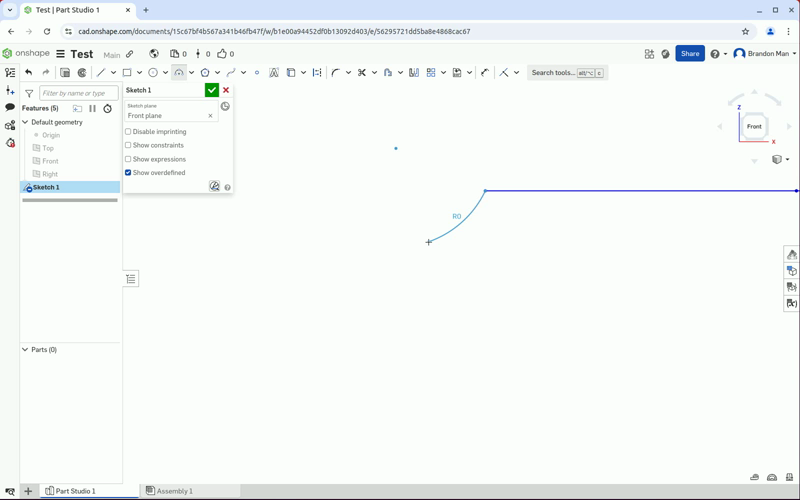
scroll(-6)
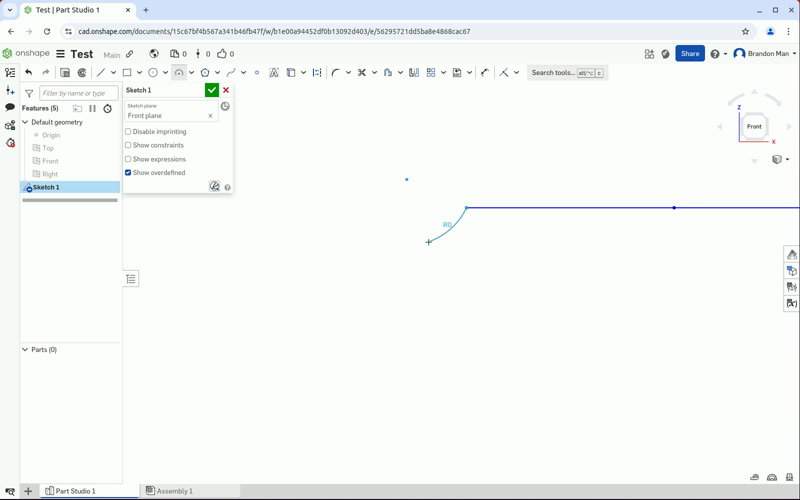
scroll(-6)
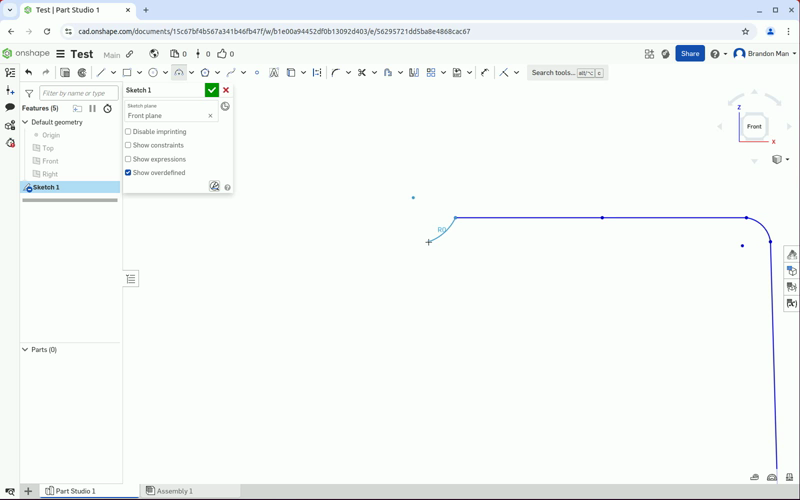
scroll(-6)
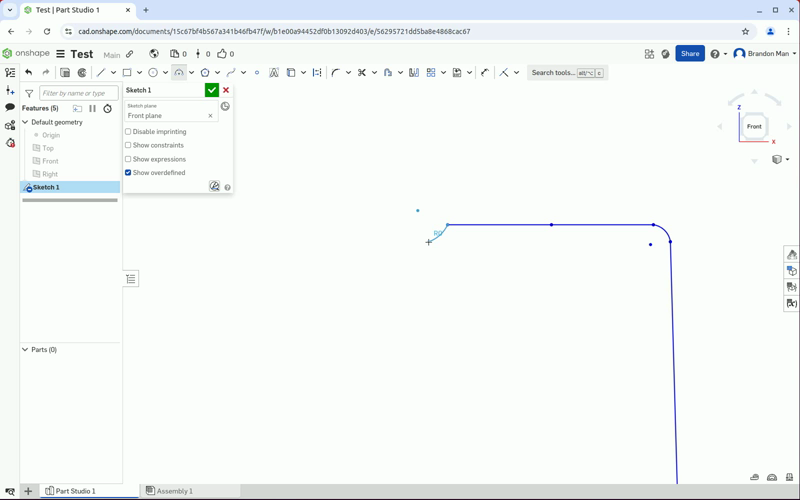
scroll(-6)
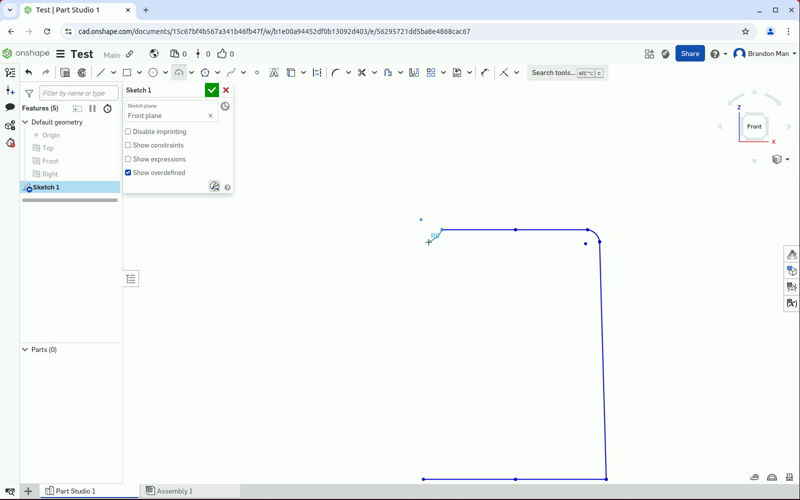
scroll(-6)
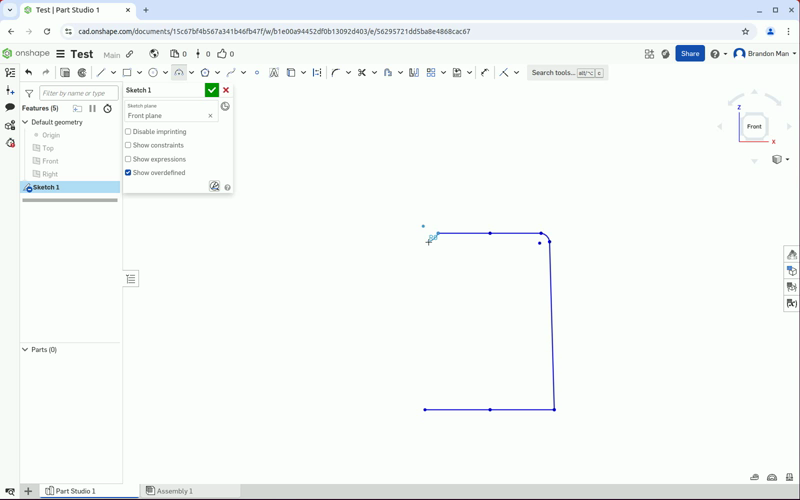
scroll(-6)
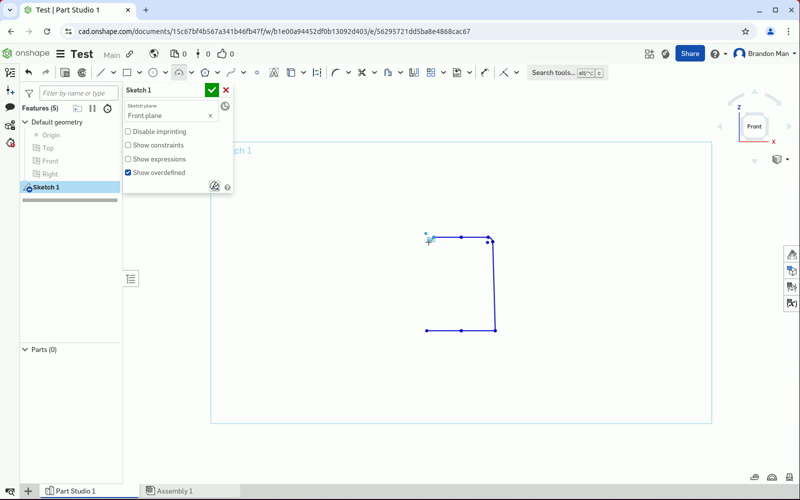
mouse_move(430, 238)
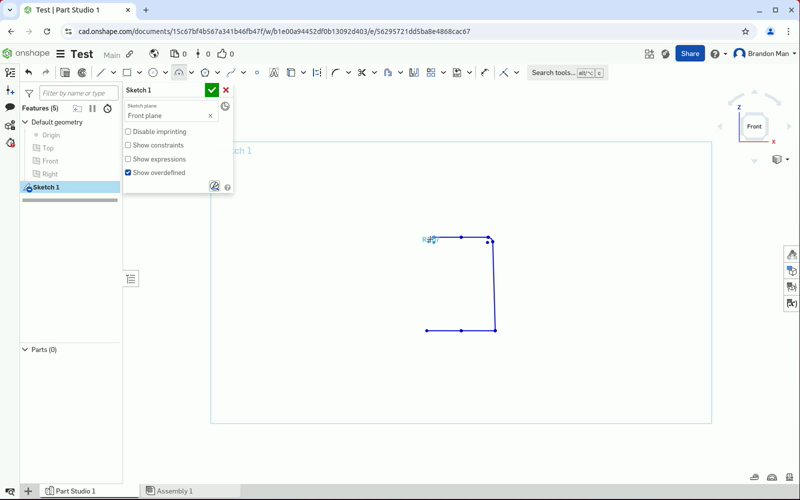
scroll(6)
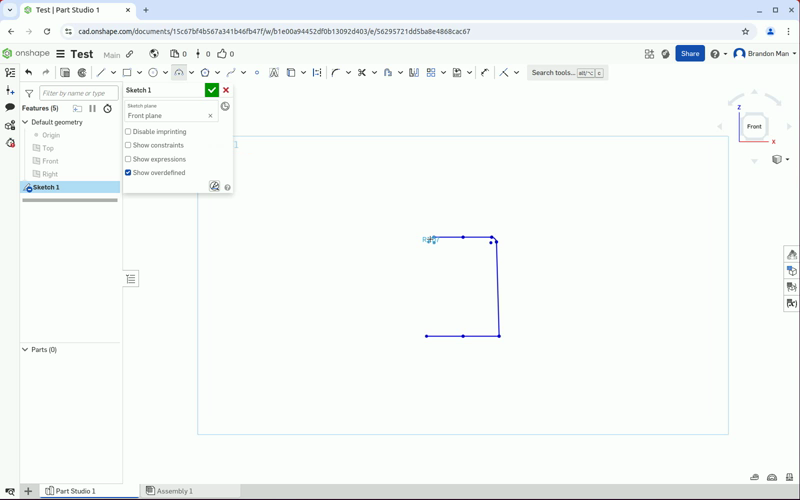
scroll(6)
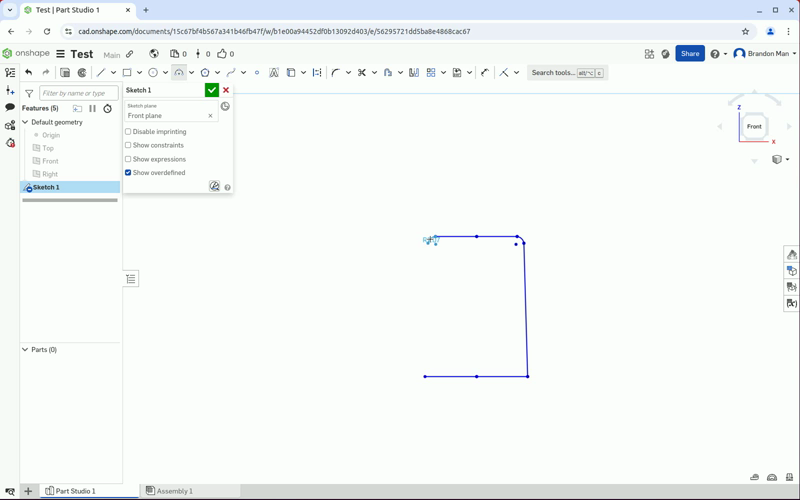
scroll(6)
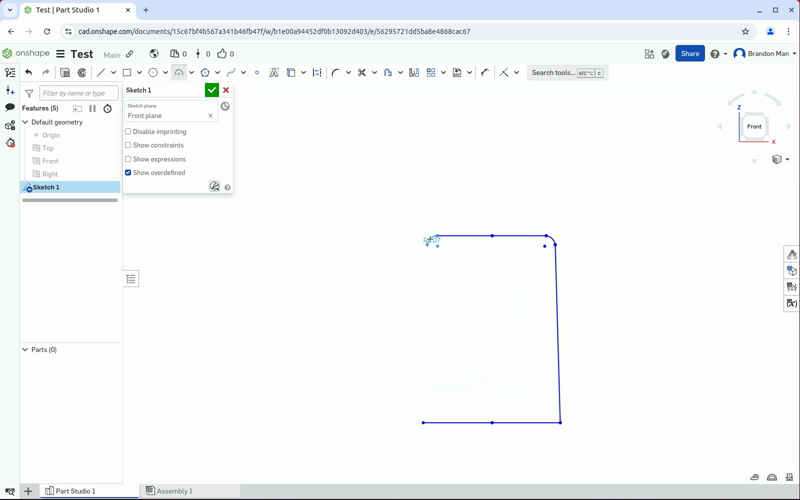
scroll(6)
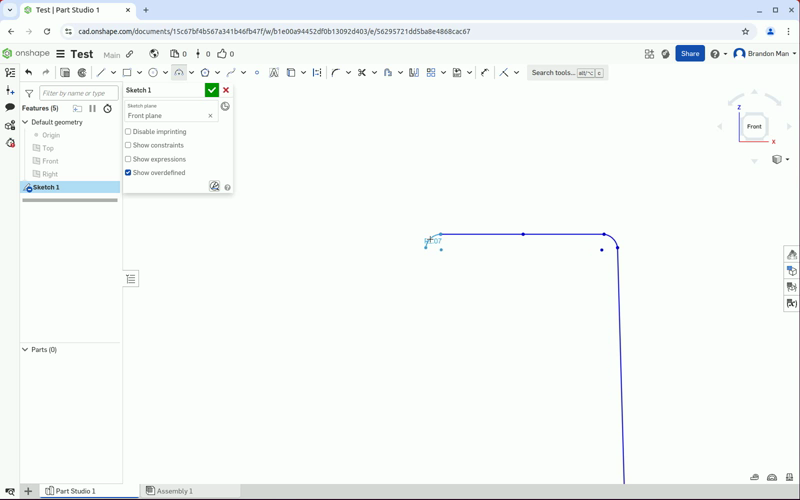
scroll(6)
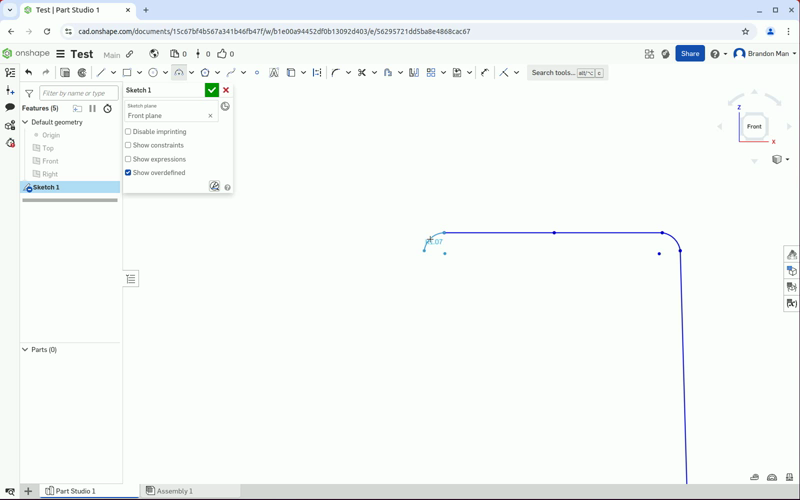
scroll(6)
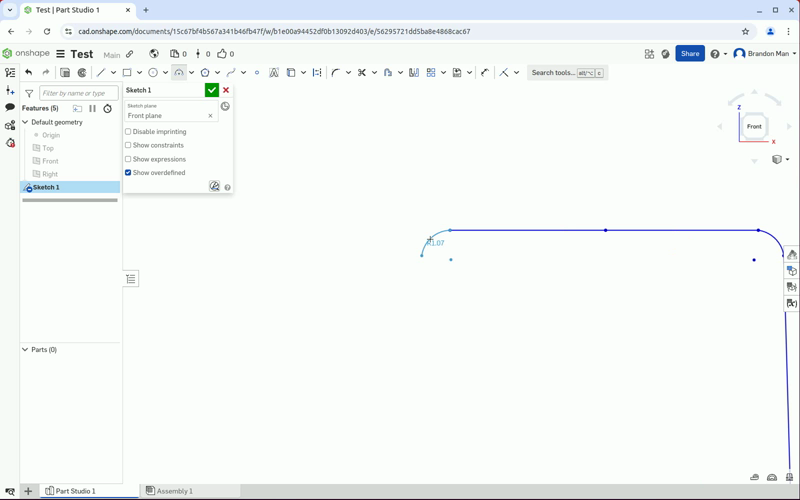
scroll(6)
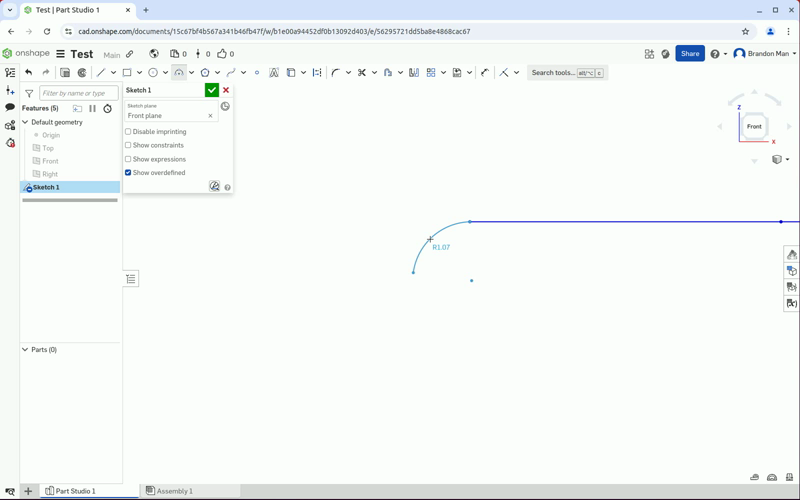
click(430, 238)
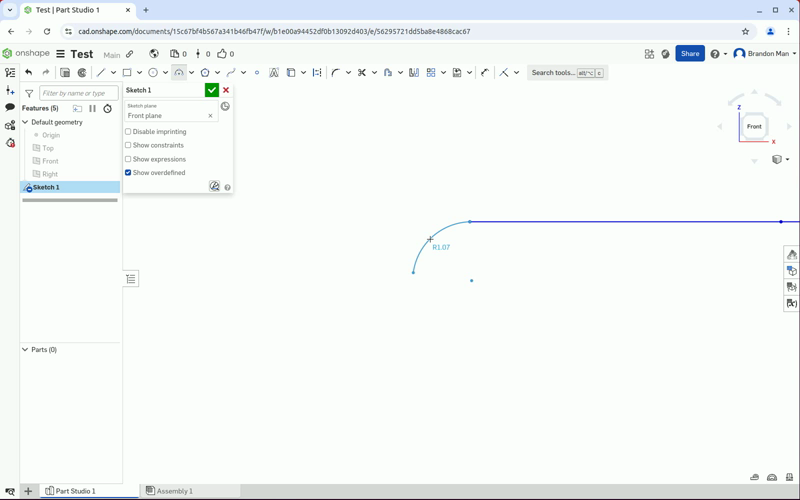
scroll(-6)
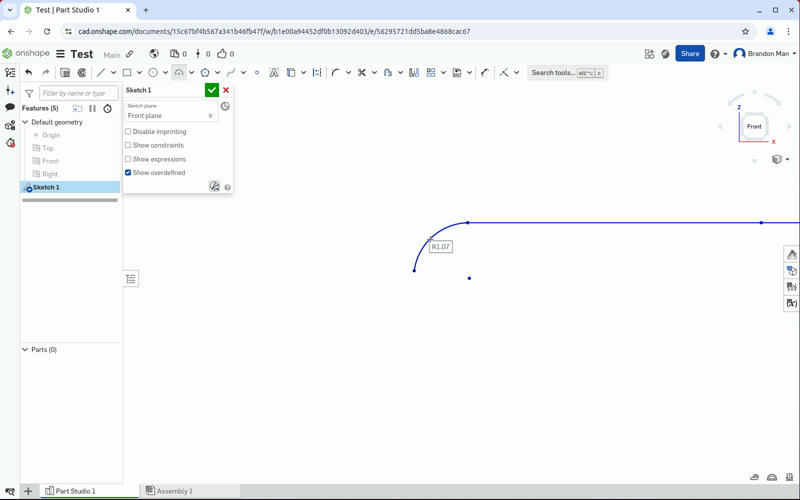
scroll(-6)
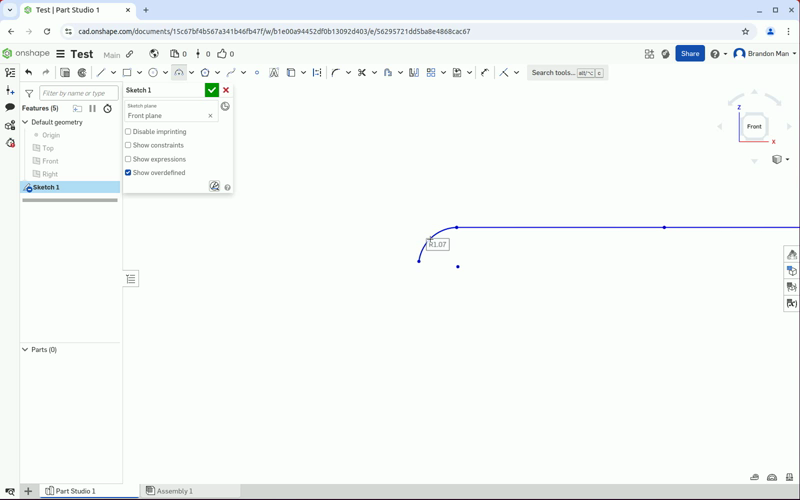
scroll(-6)
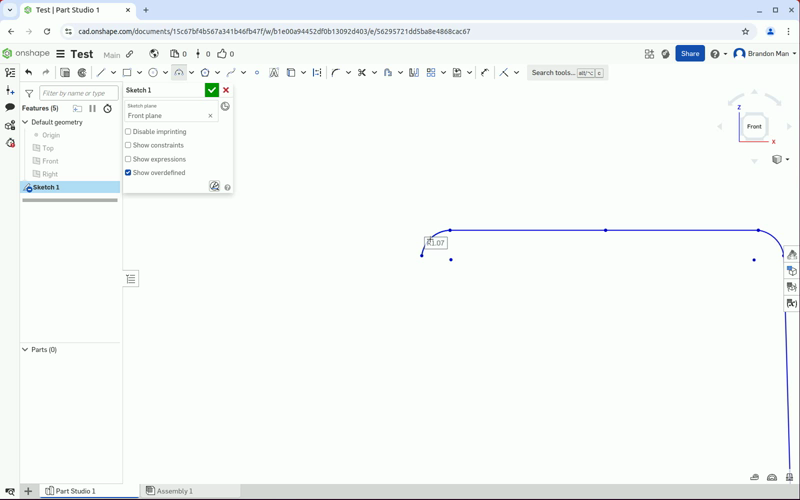
scroll(-6)
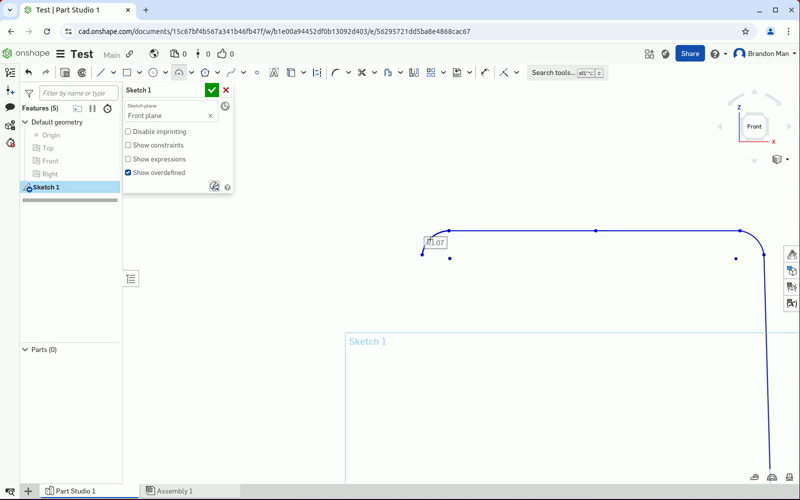
scroll(-6)
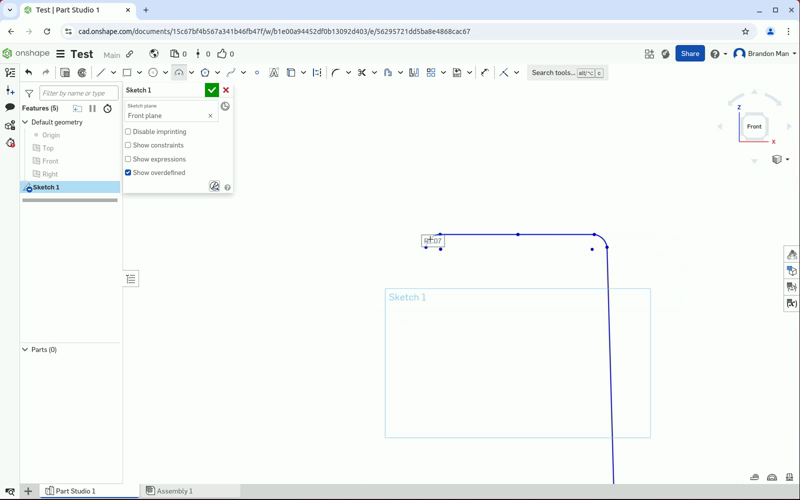
scroll(-6)
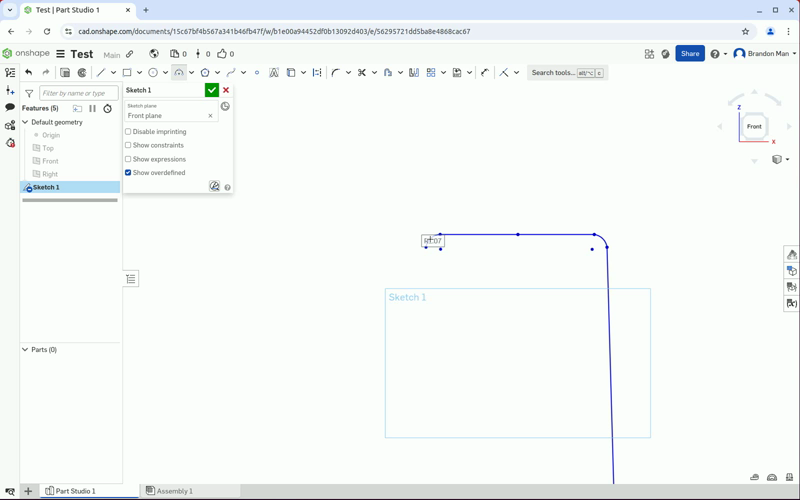
scroll(-6)
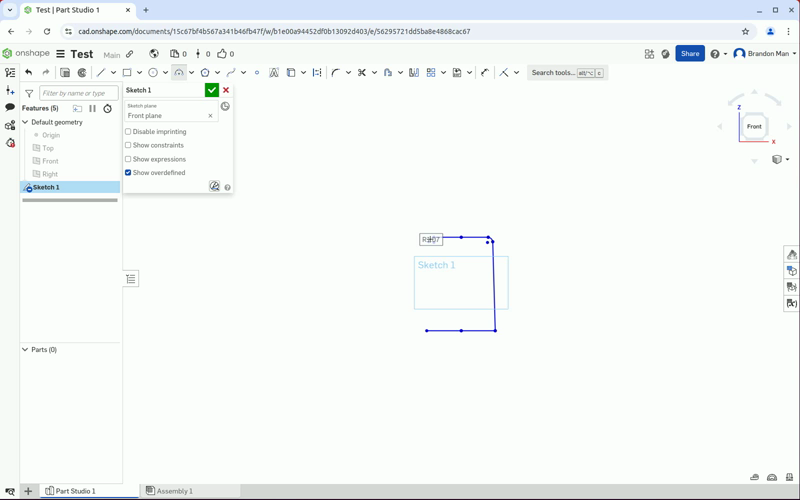
key_up(shift)
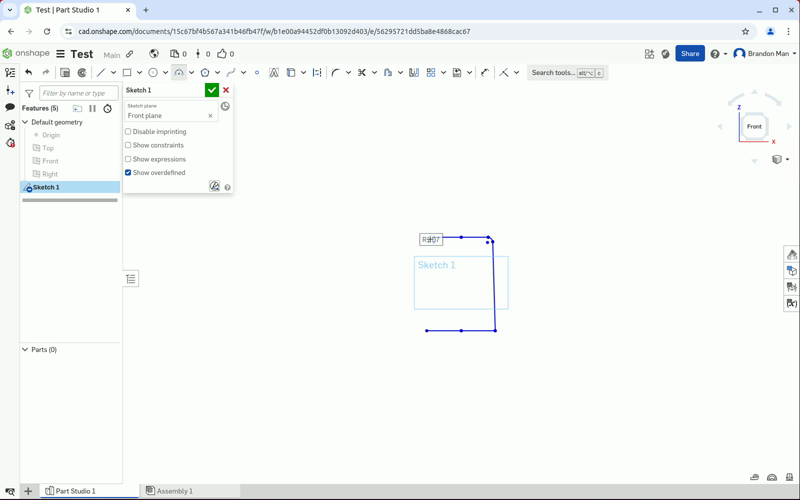
key(esc)
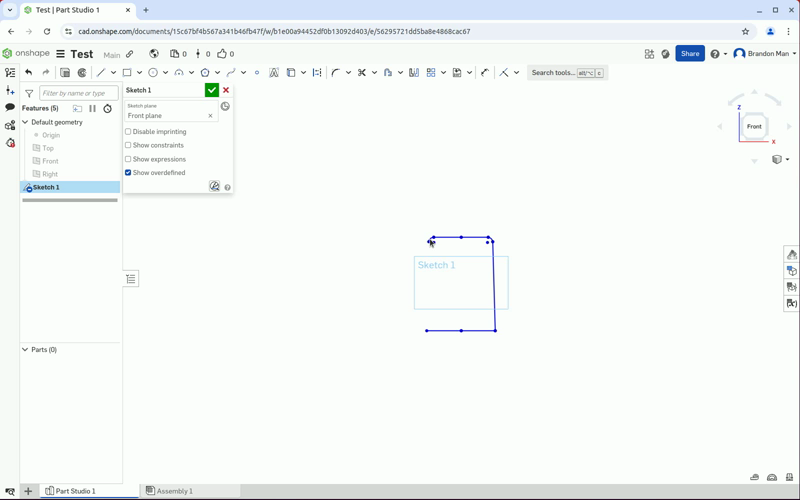
key(l)
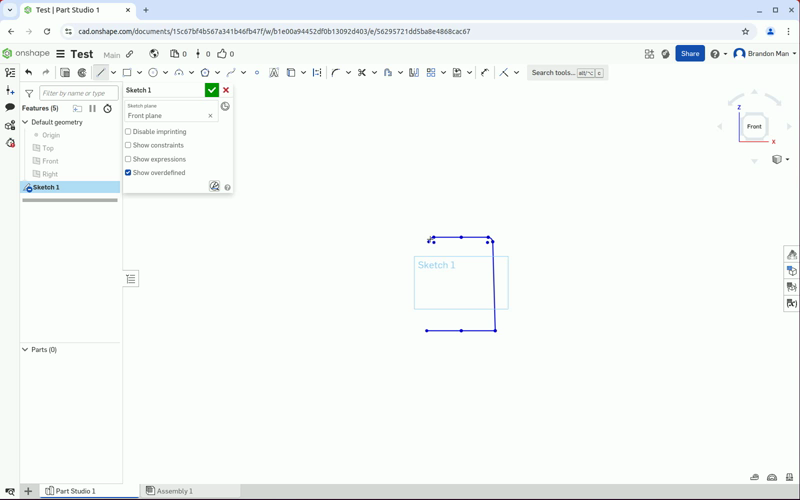
mouse_move(428, 241)
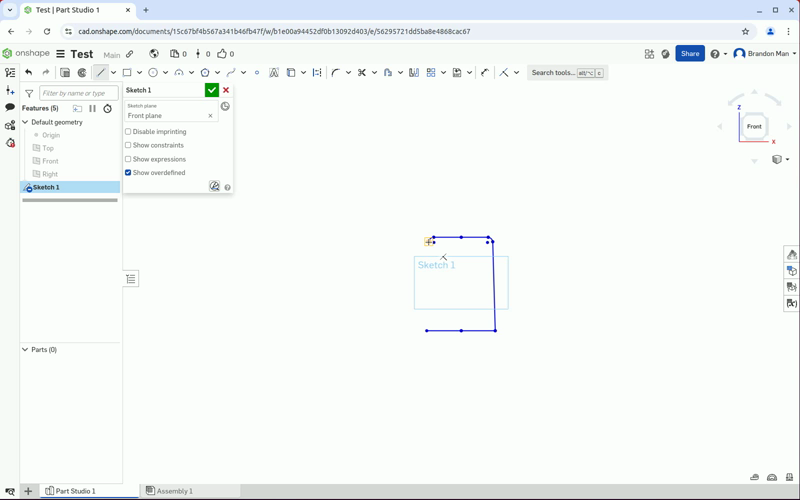
scroll(6)
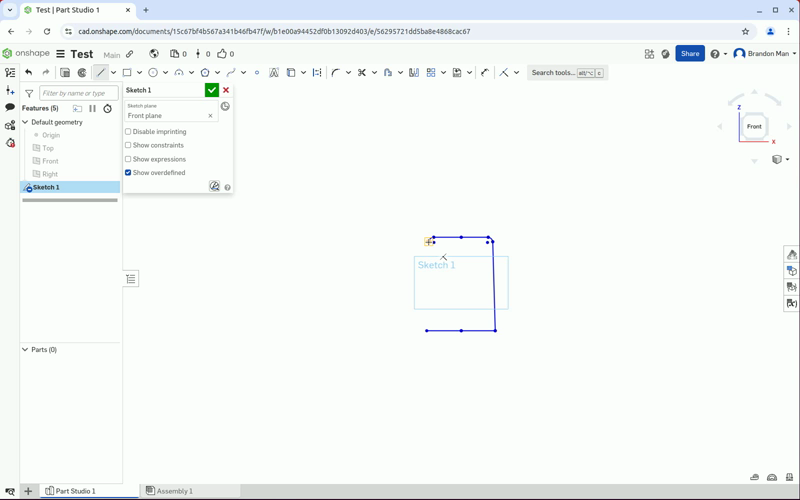
scroll(6)
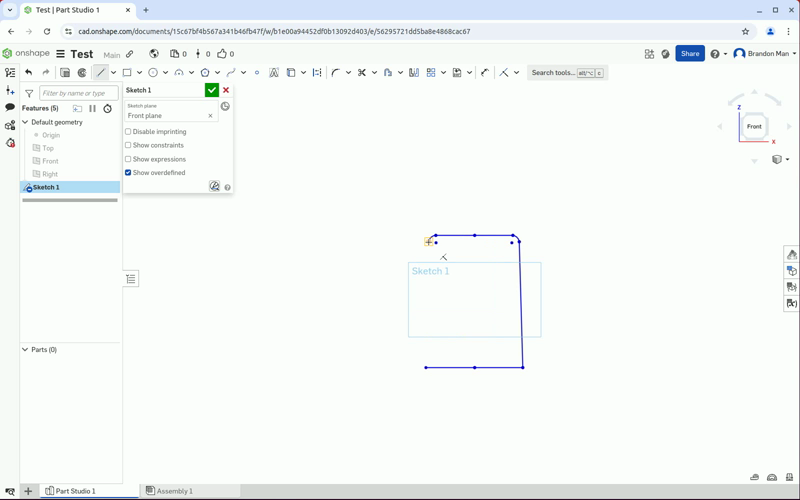
scroll(6)
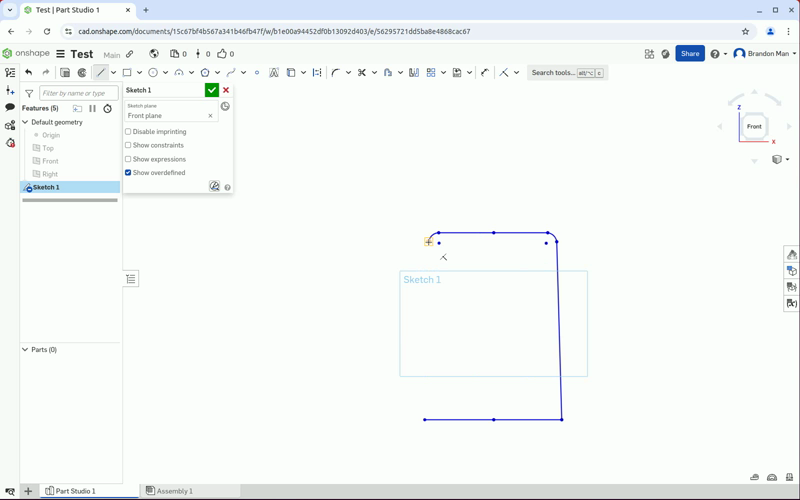
scroll(6)
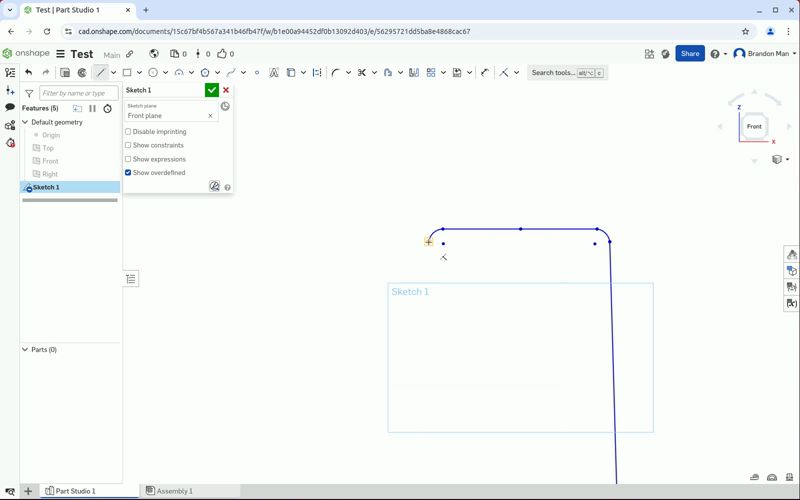
scroll(6)
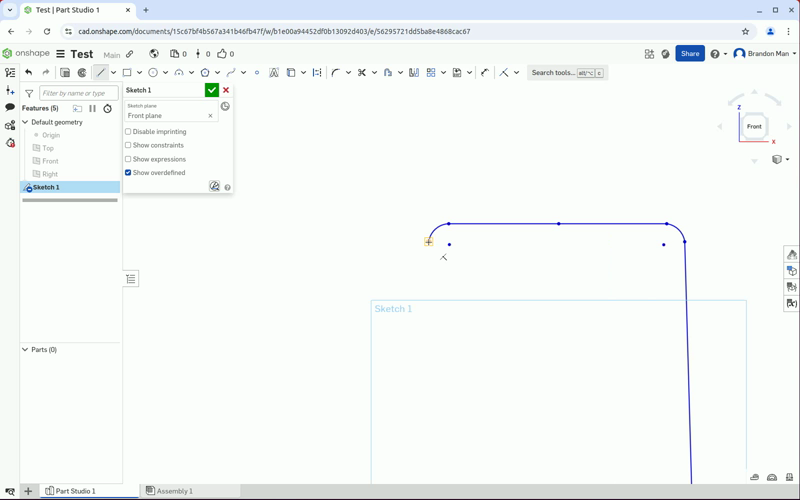
scroll(6)
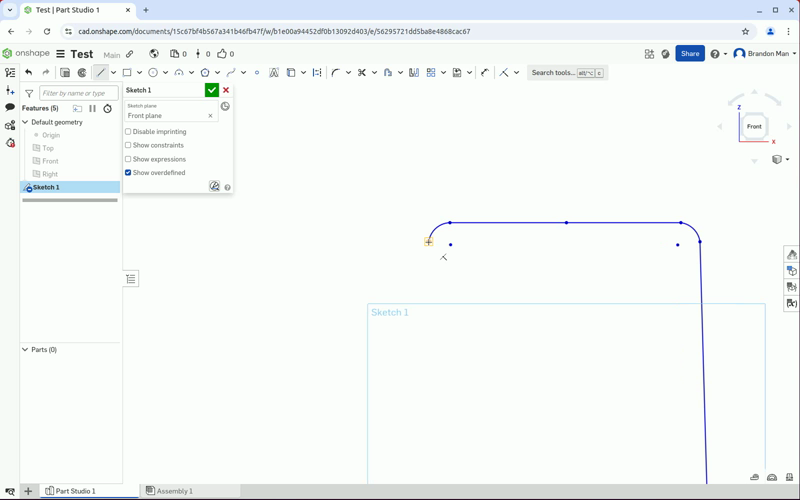
scroll(6)
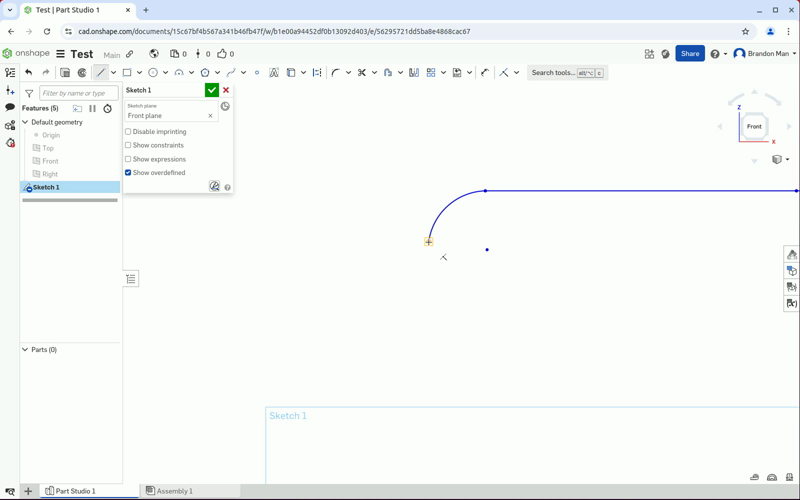
click(428, 241)
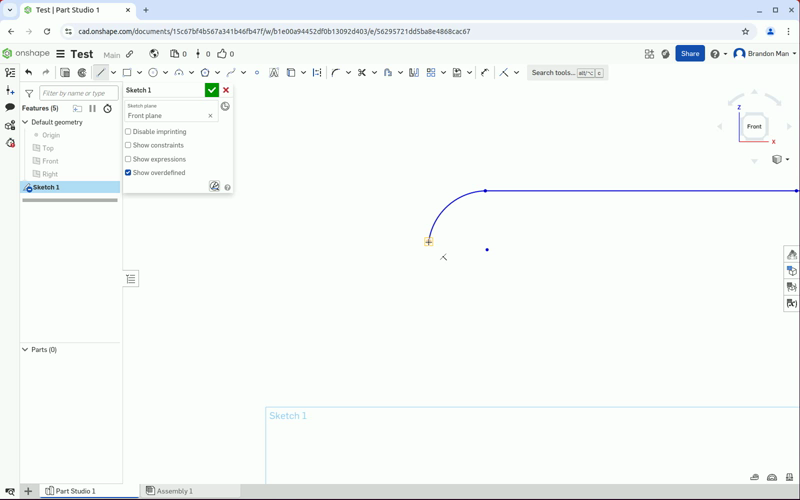
scroll(-6)
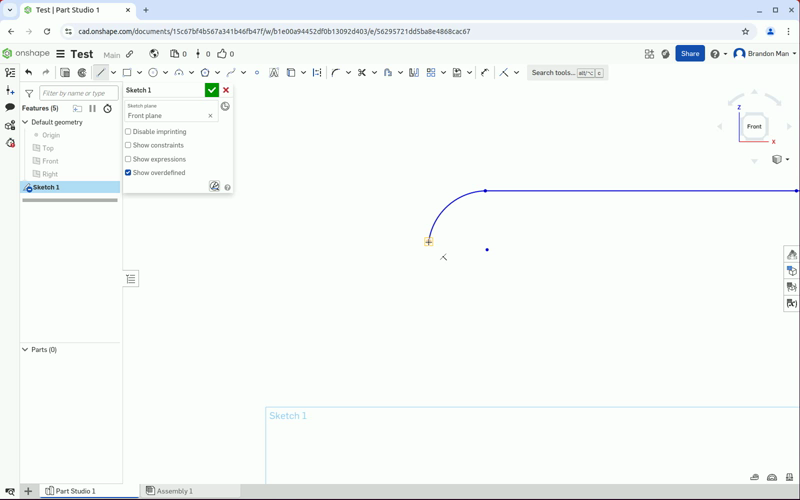
scroll(-6)
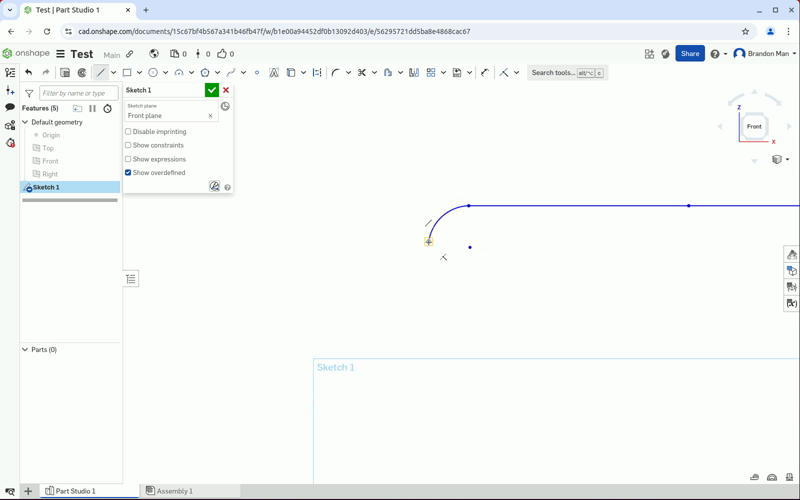
scroll(-6)
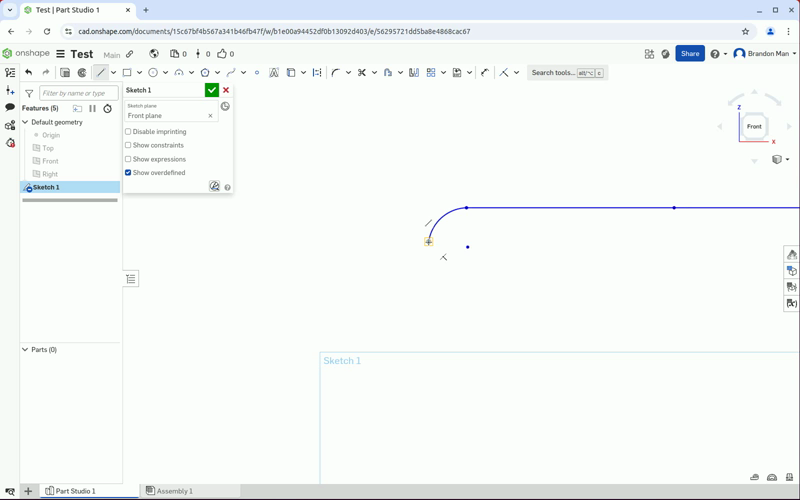
scroll(-6)
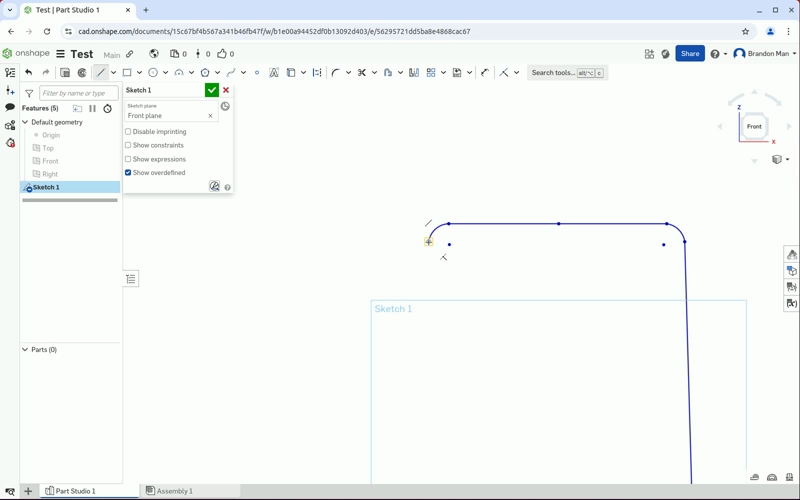
scroll(-6)
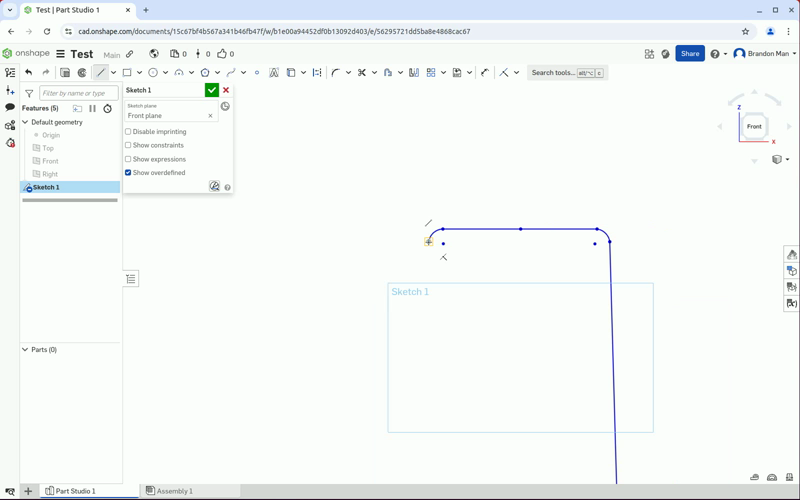
scroll(-6)
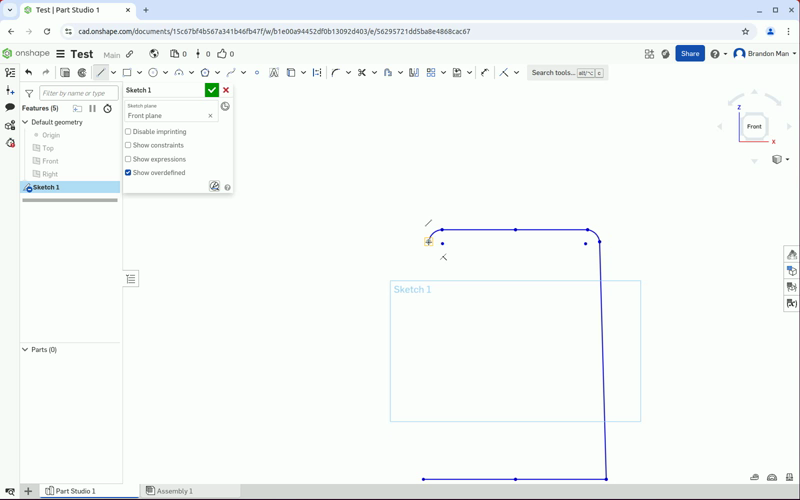
scroll(-6)
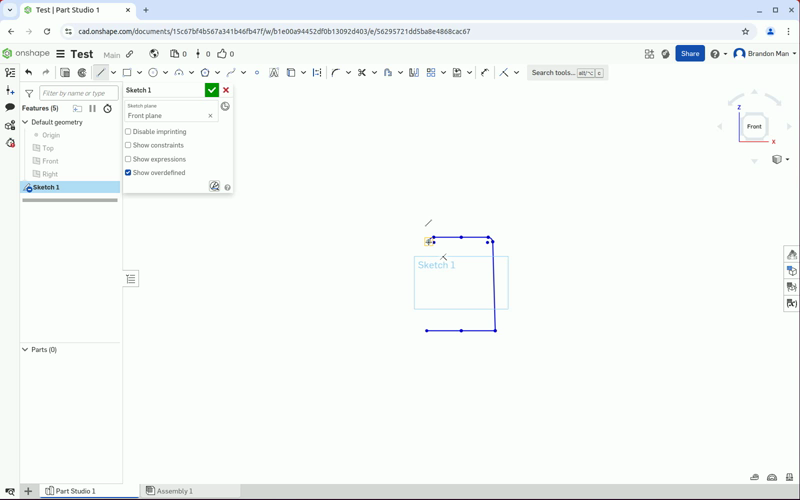
key_down(shift)
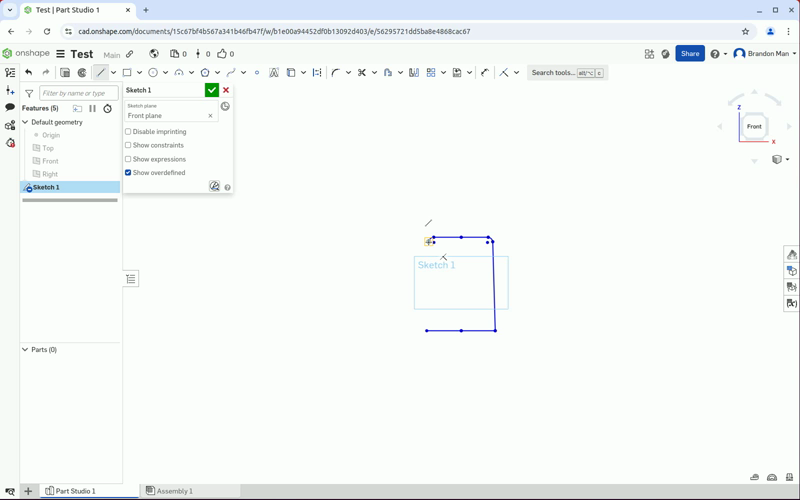
mouse_move(426, 330)
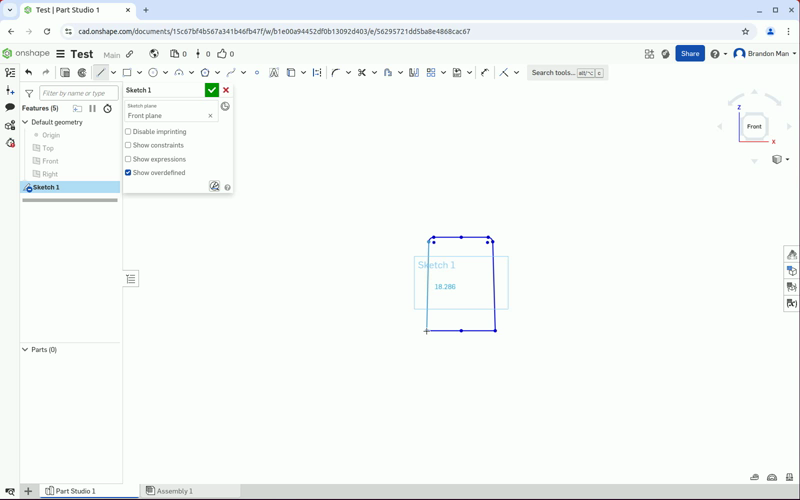
key_up(shift)
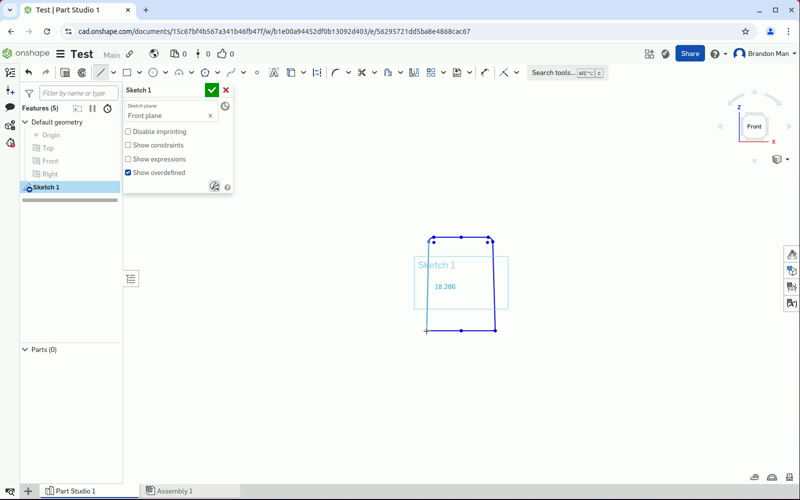
click(426, 330)
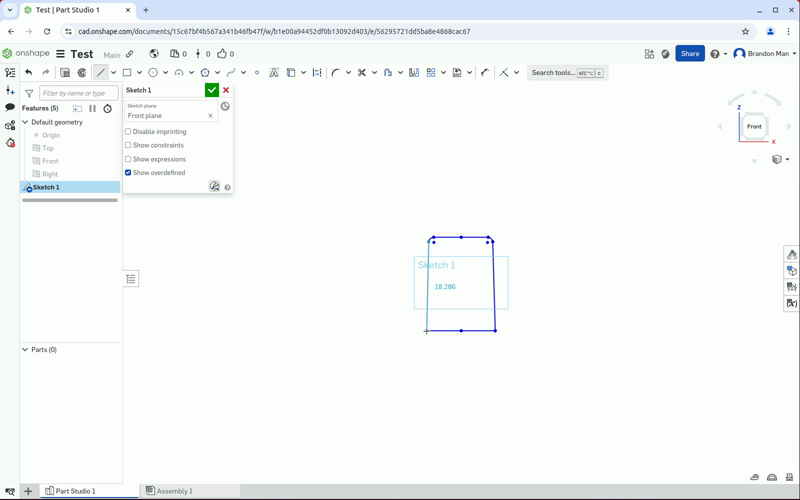
key(esc)
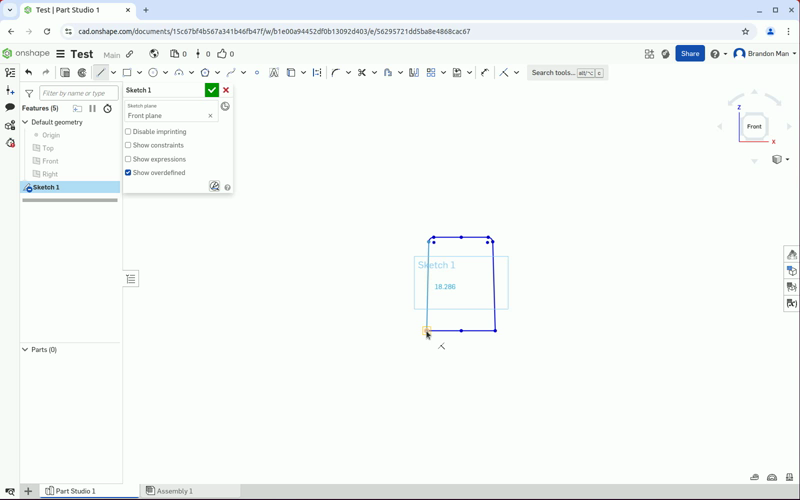
mouse_move(439, 294)
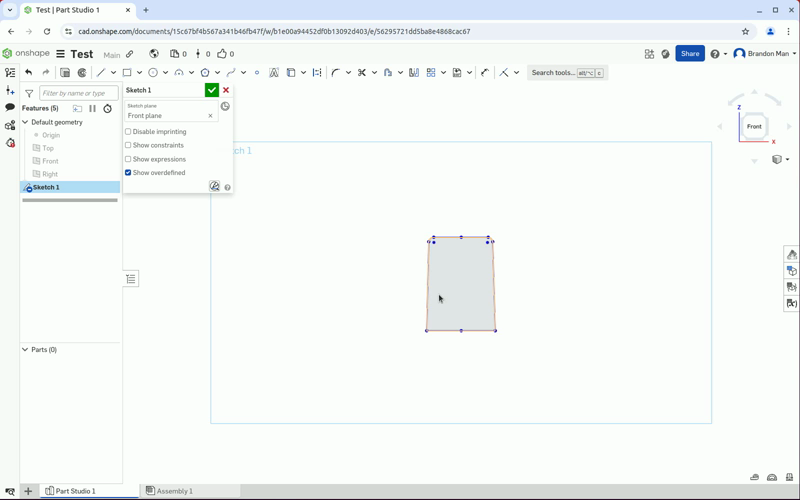
click(439, 294)
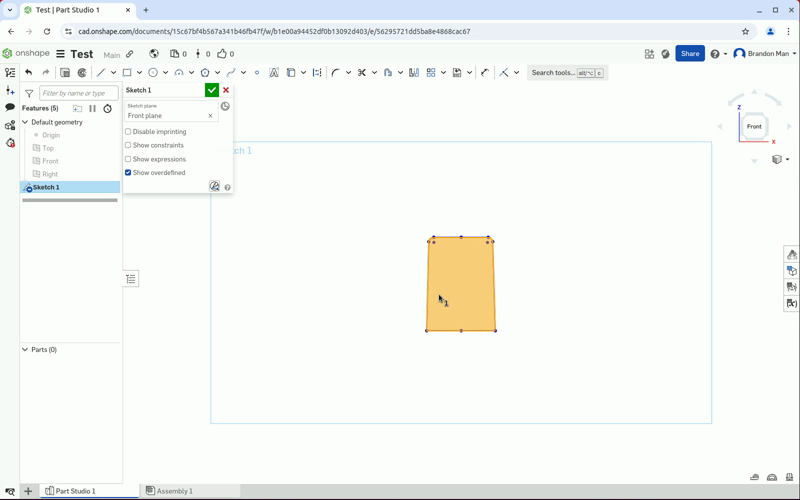
mouse_move(73, 352)
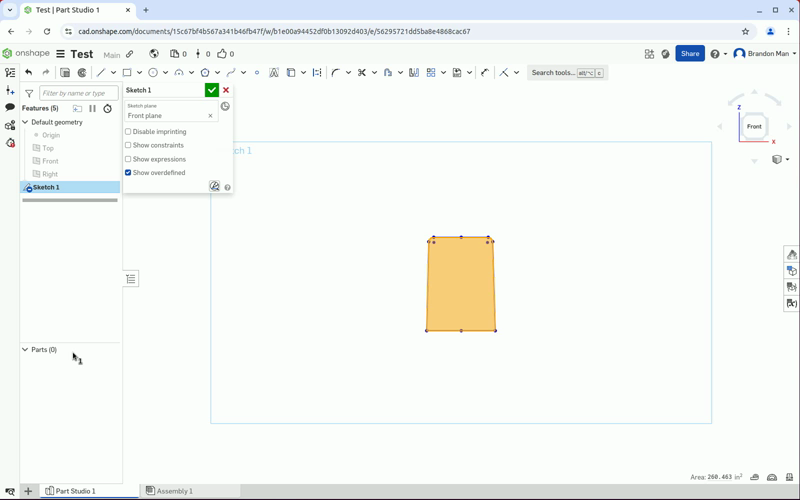
key(shift+y)
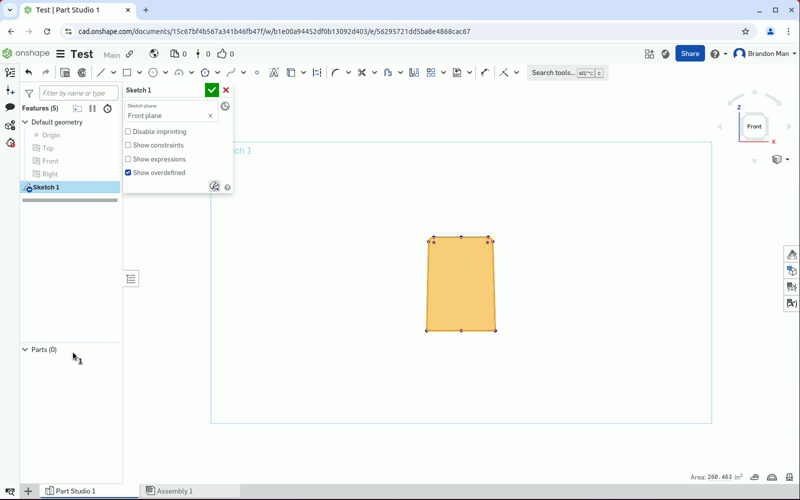
key(shift+e)
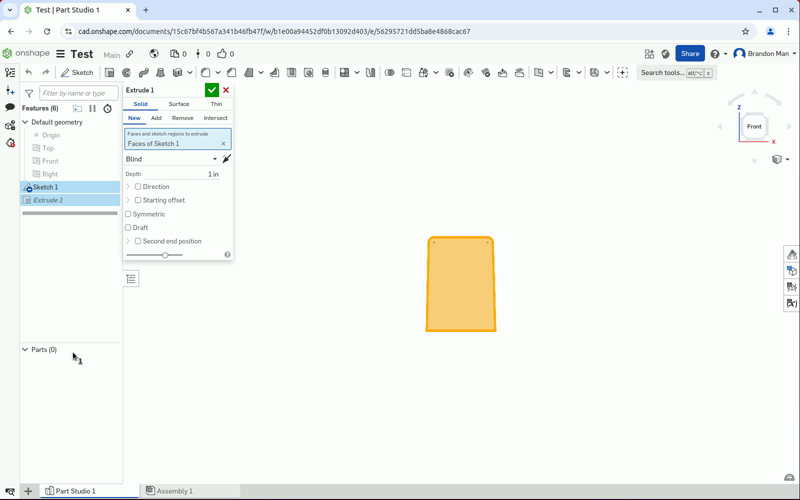
mouse_move(143, 106)
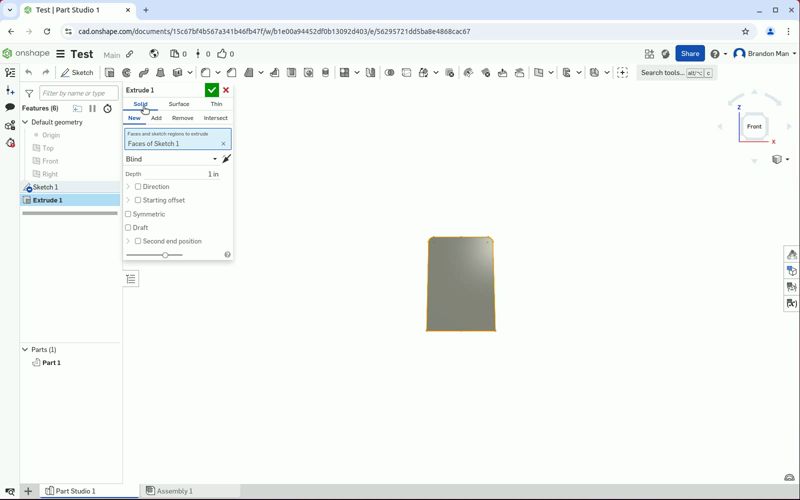
click(143, 106)
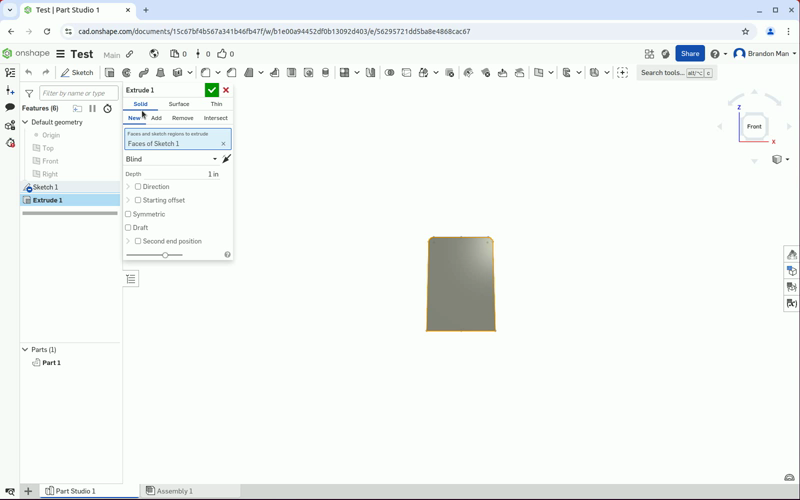
mouse_move(137, 120)
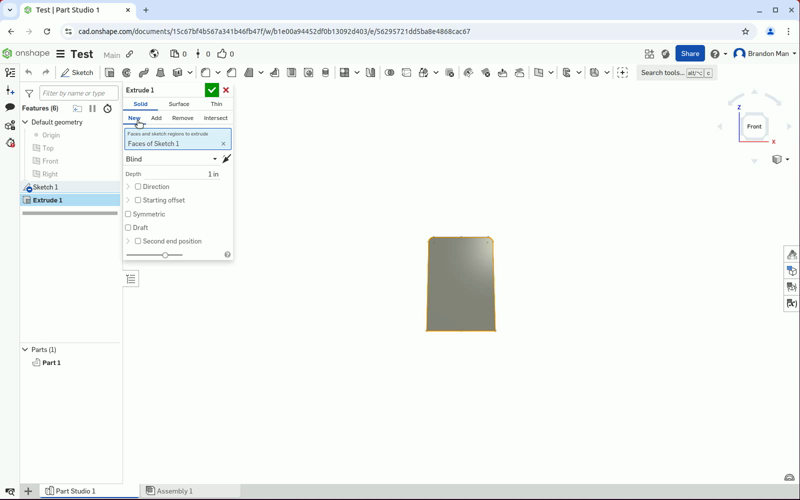
click(137, 120)
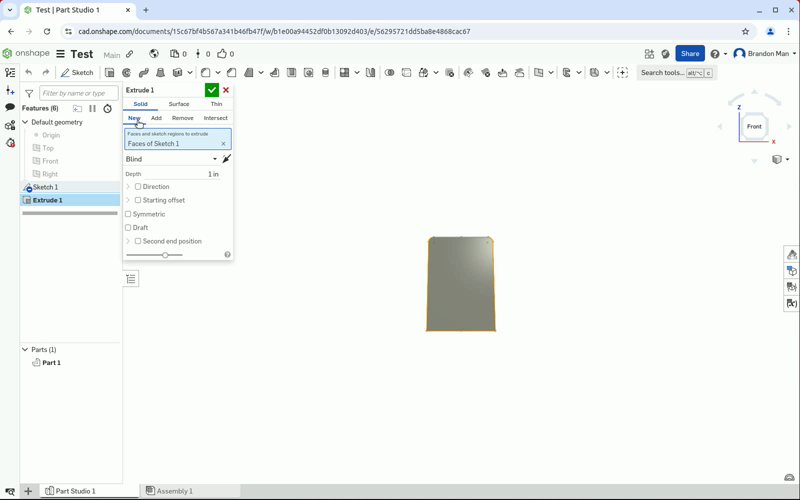
key(tab, 4)
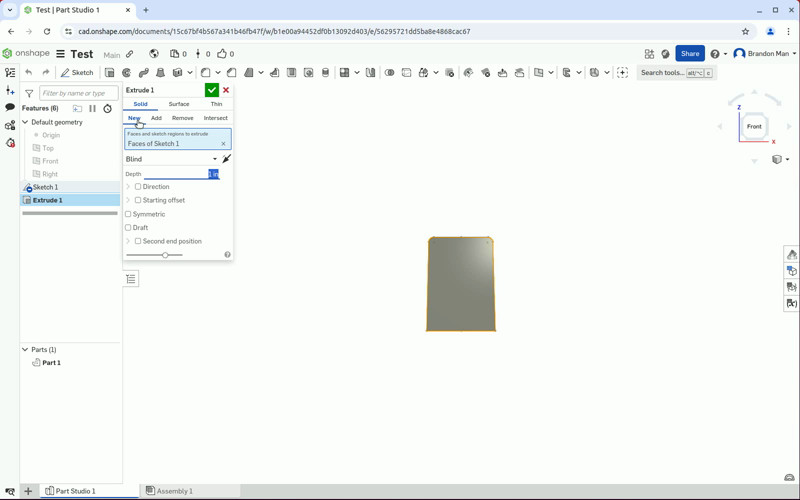
text(-23.108)
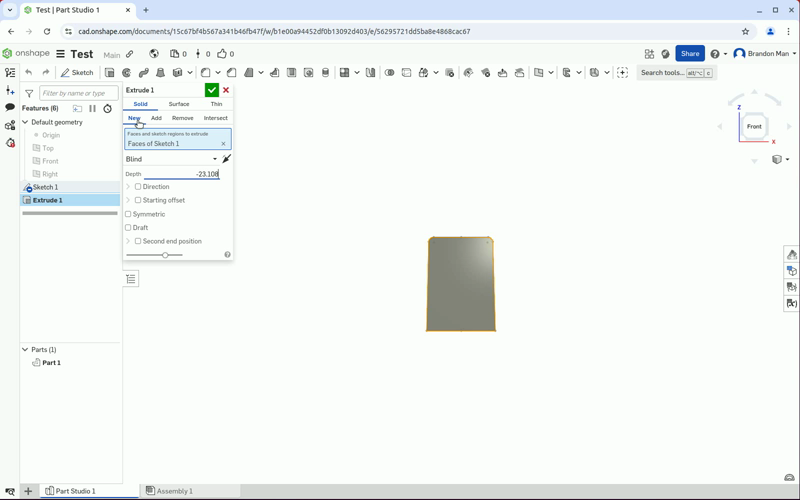
key(enter)
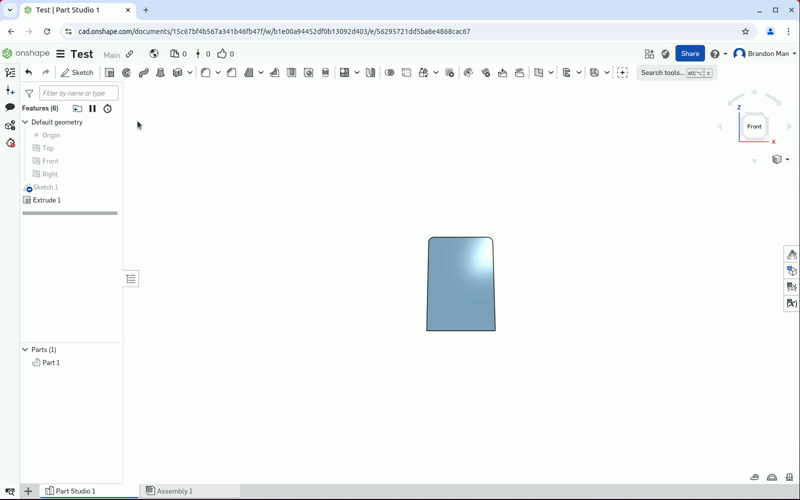
key(shift+h)
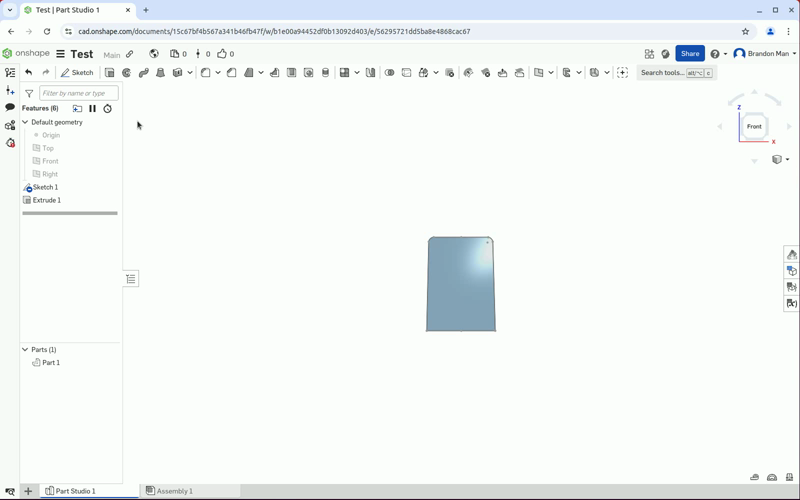
key(shift+h)
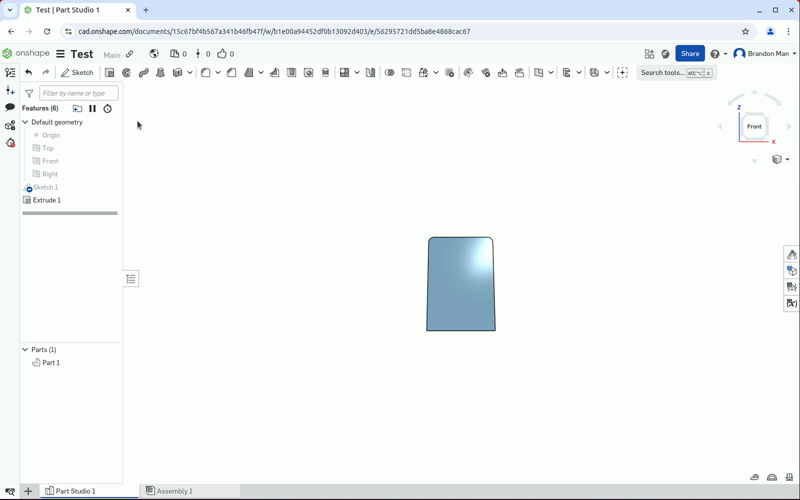
mouse_move(73, 189)
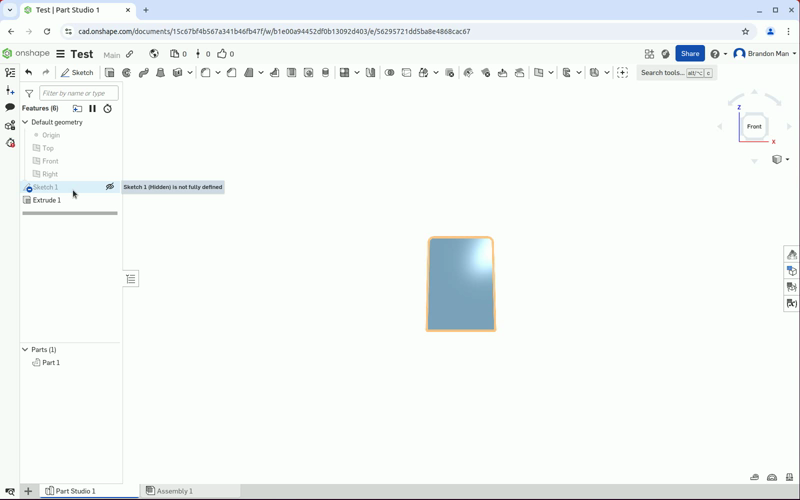
click(73, 189)
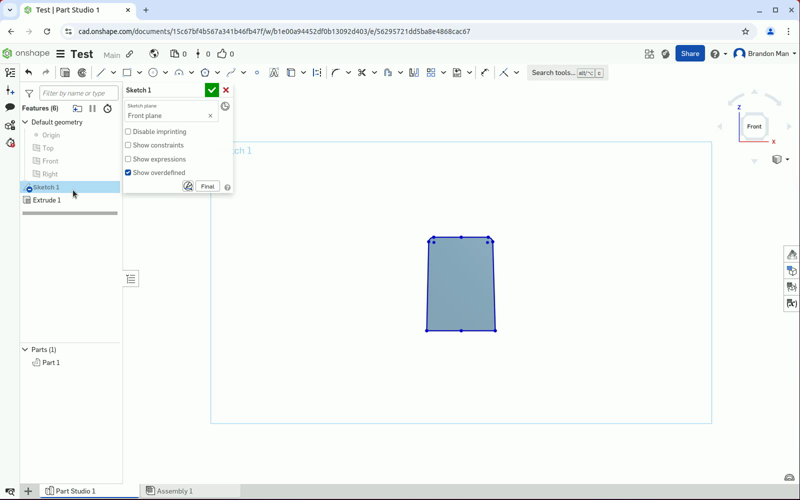
mouse_move(229, 92)
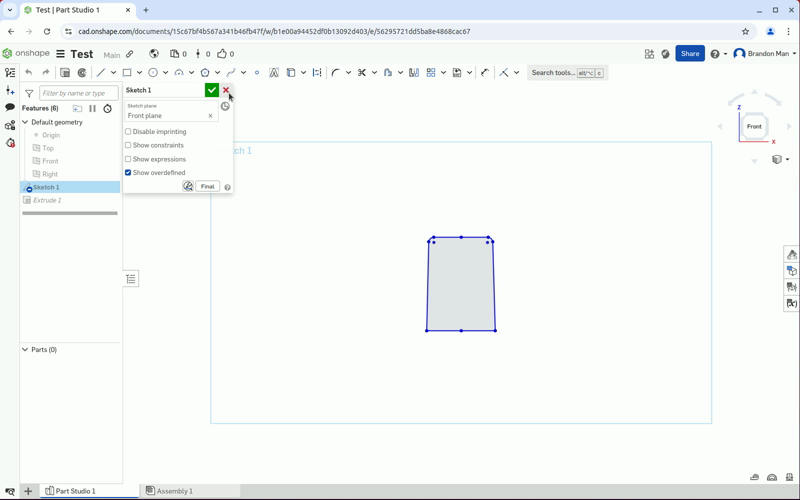
click(229, 92)
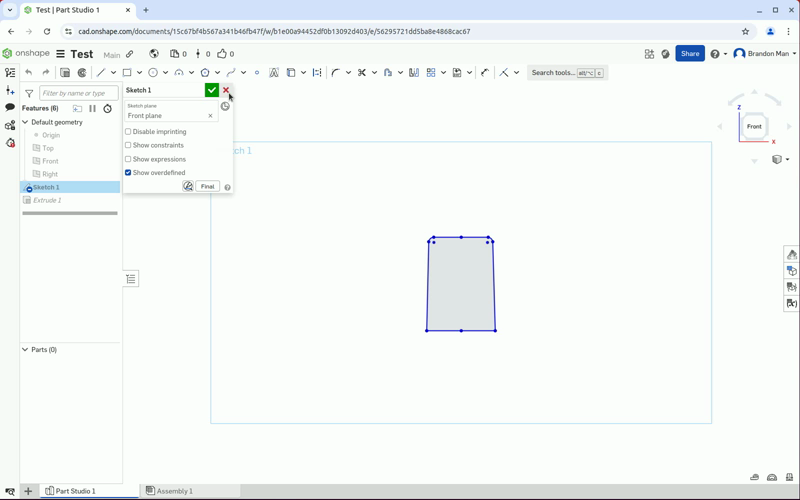
key(shift+s)
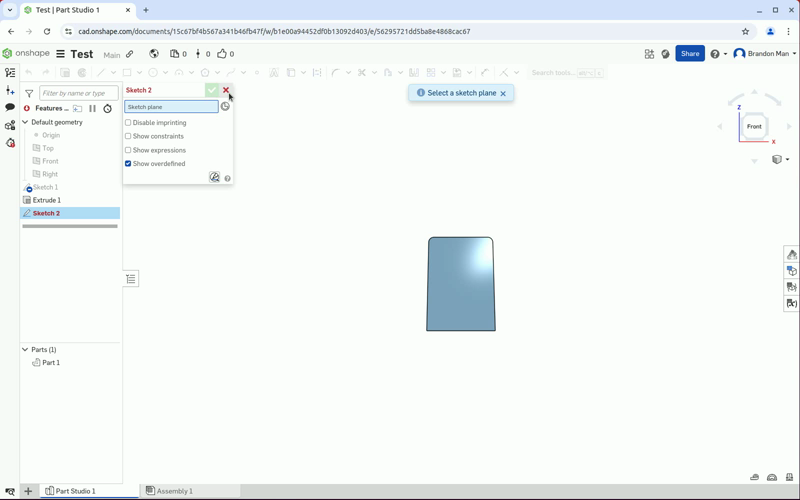
mouse_move(73, 163)
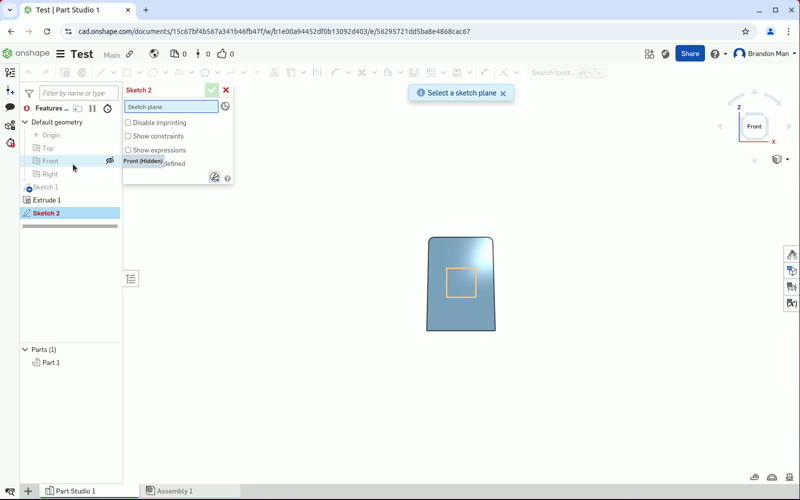
click(73, 163)
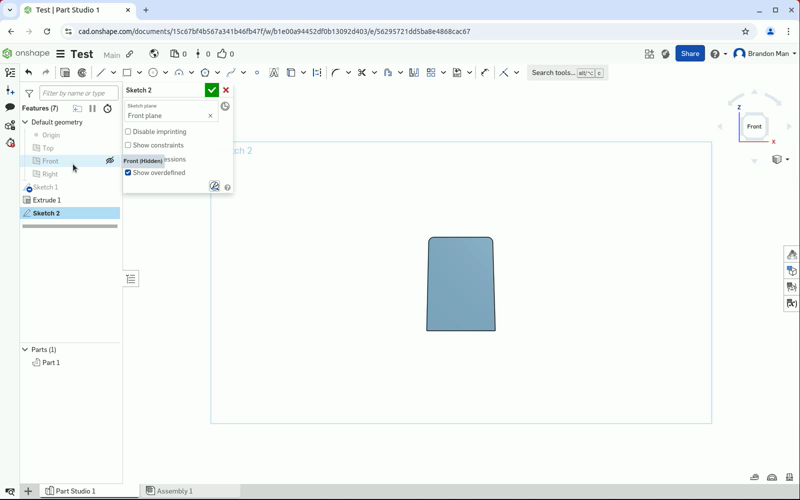
mouse_move(73, 352)
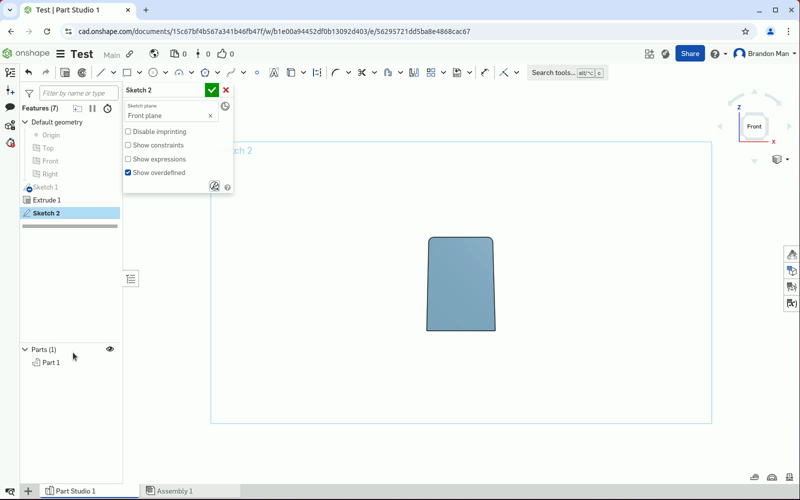
key(y)
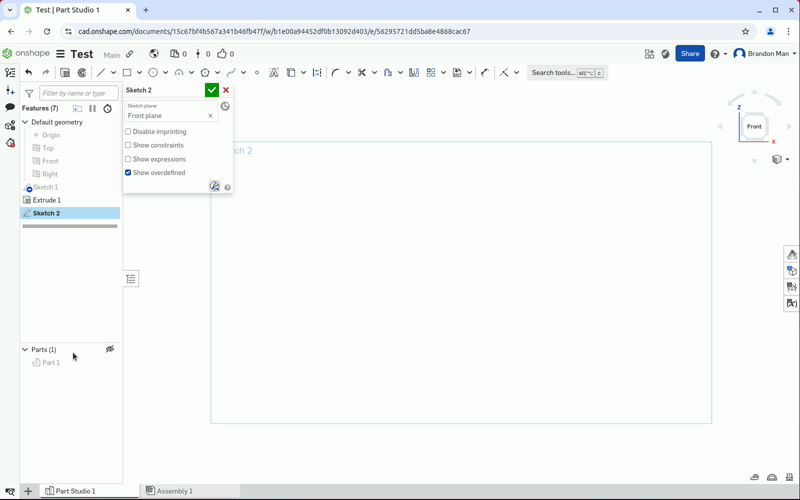
key(c)
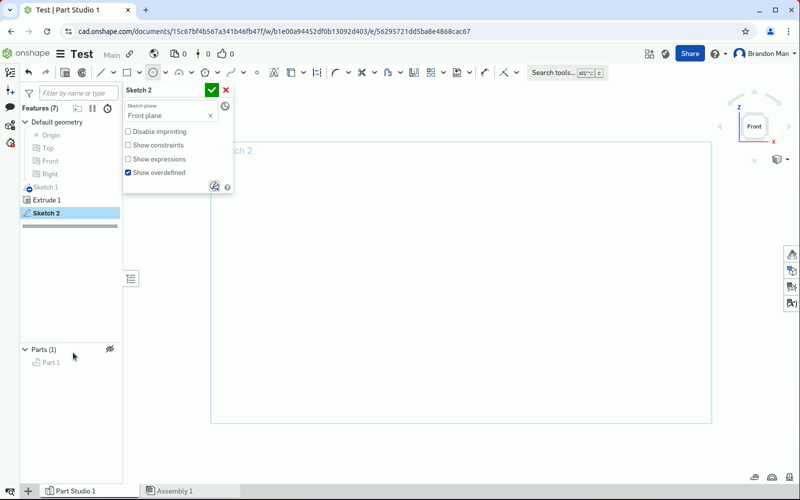
key_down(shift)
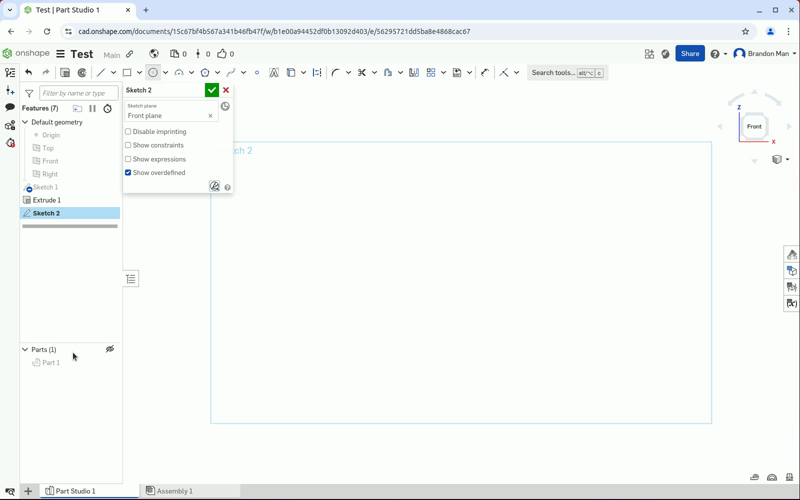
mouse_move(479, 262)
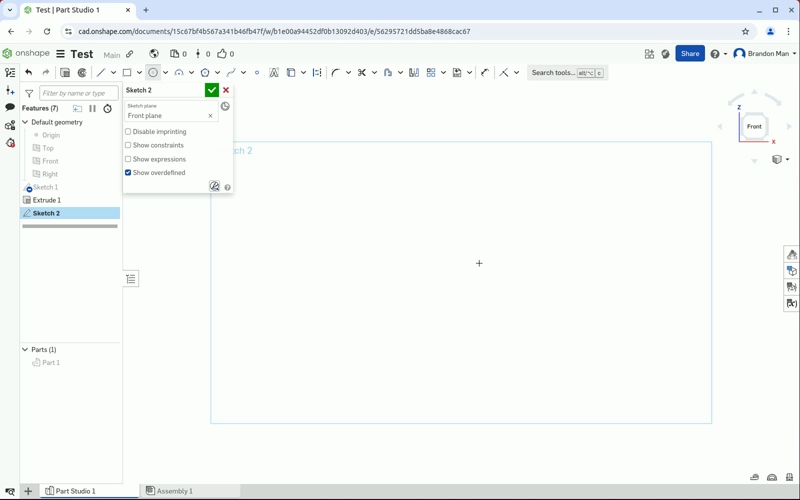
click(479, 262)
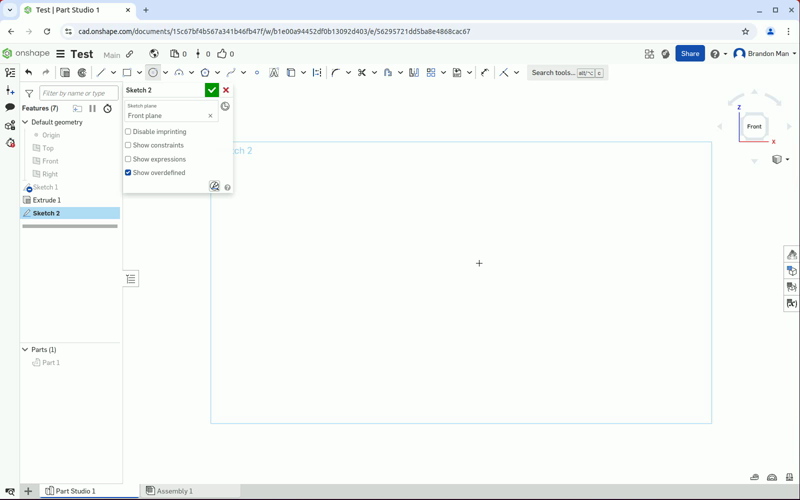
key_up(shift)
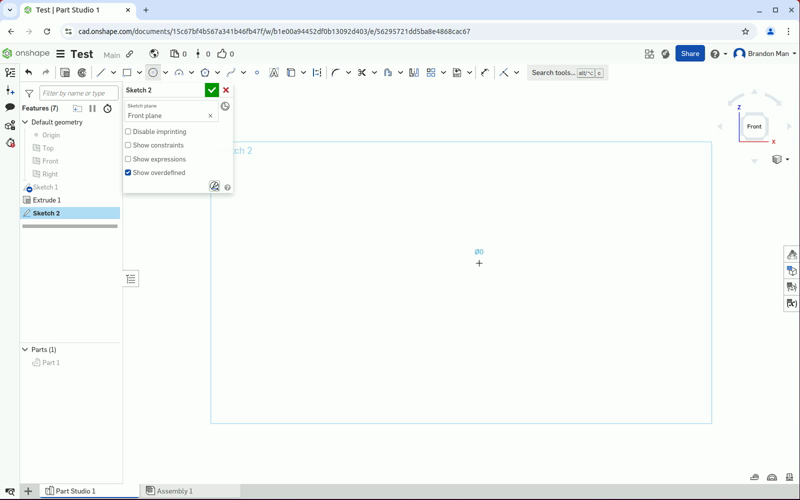
mouse_move(484, 262)
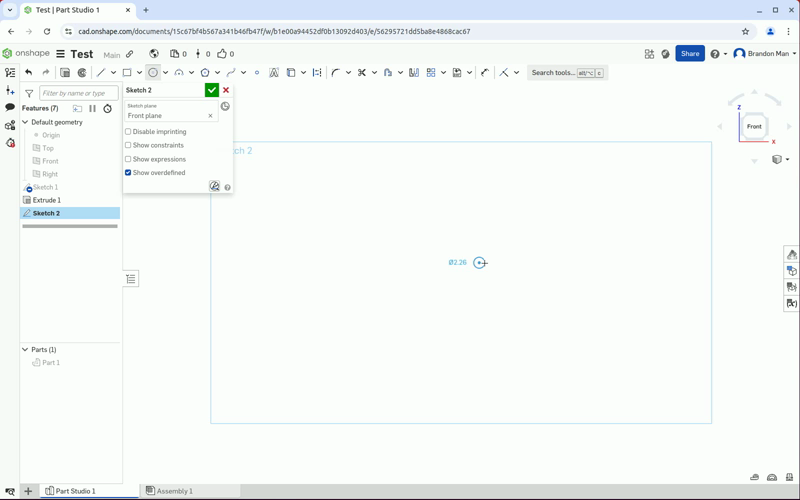
click(484, 262)
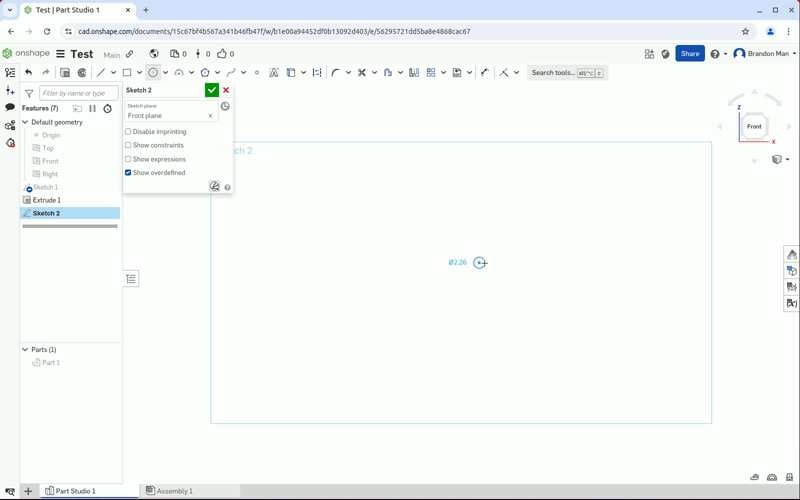
key(esc)
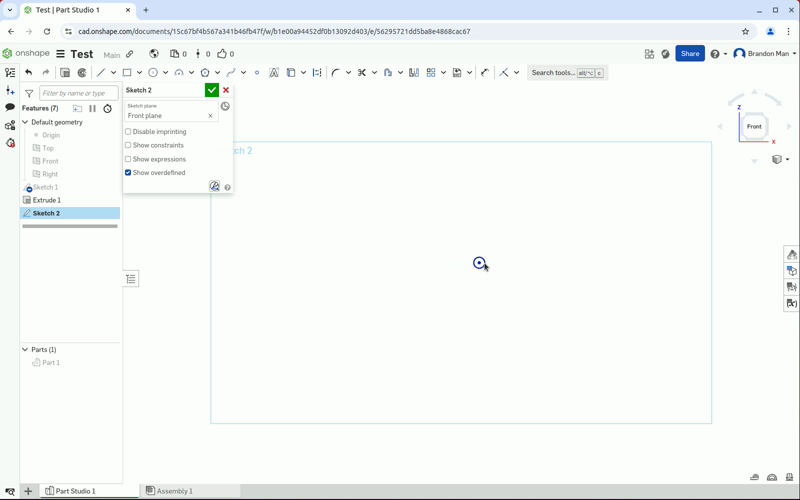
mouse_move(475, 265)
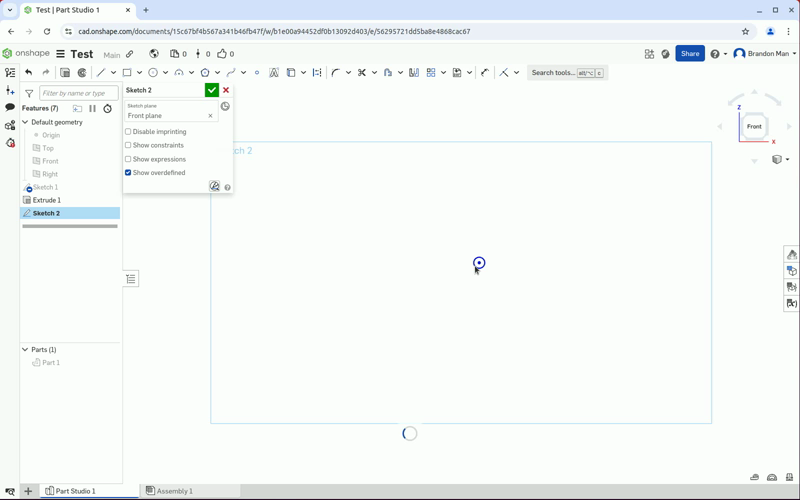
scroll(6)
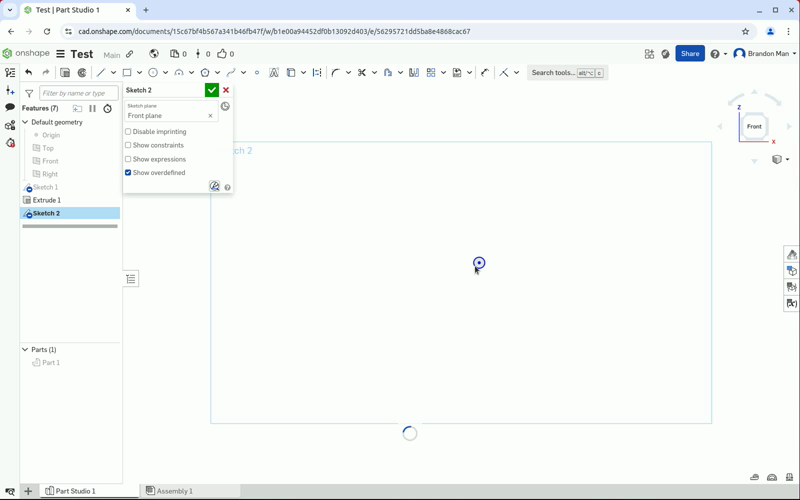
scroll(6)
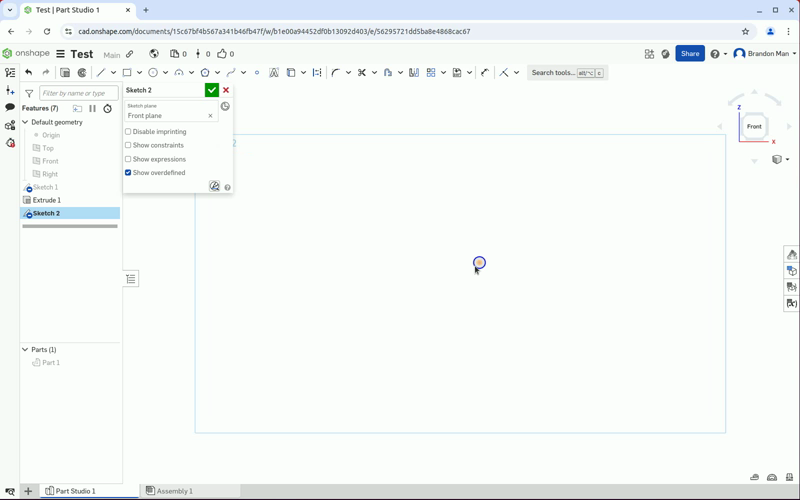
scroll(6)
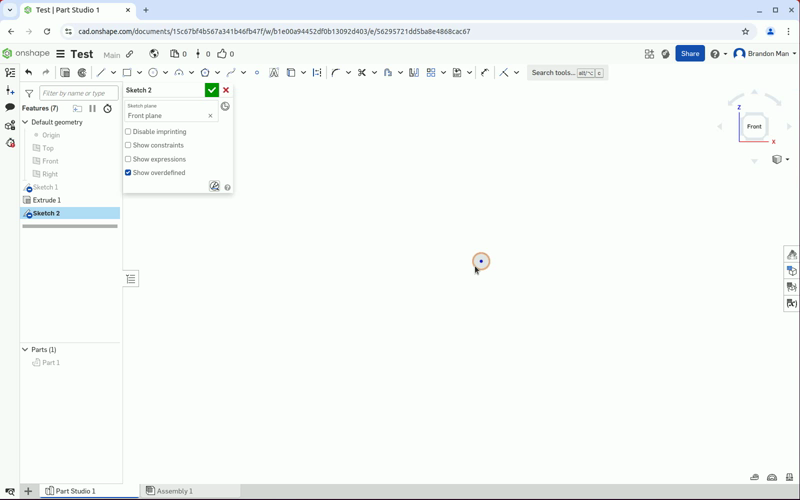
scroll(6)
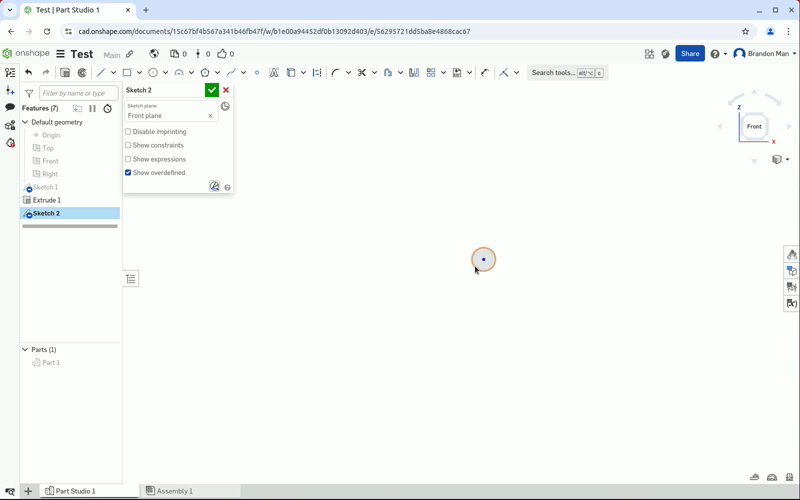
scroll(6)
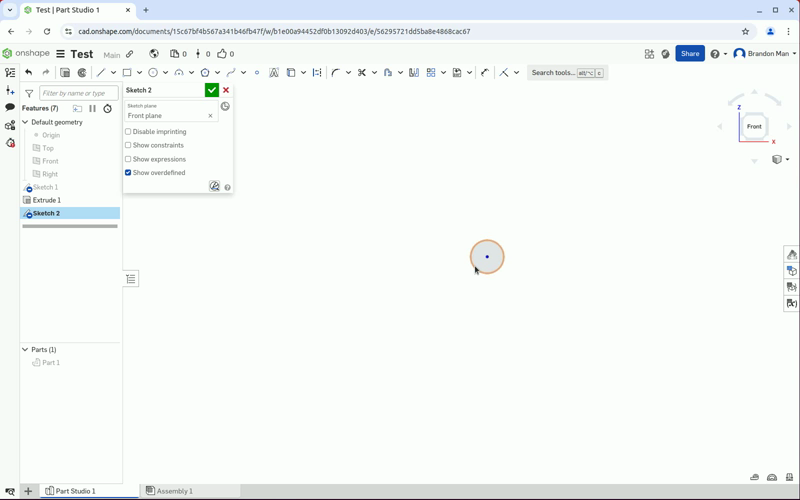
scroll(6)
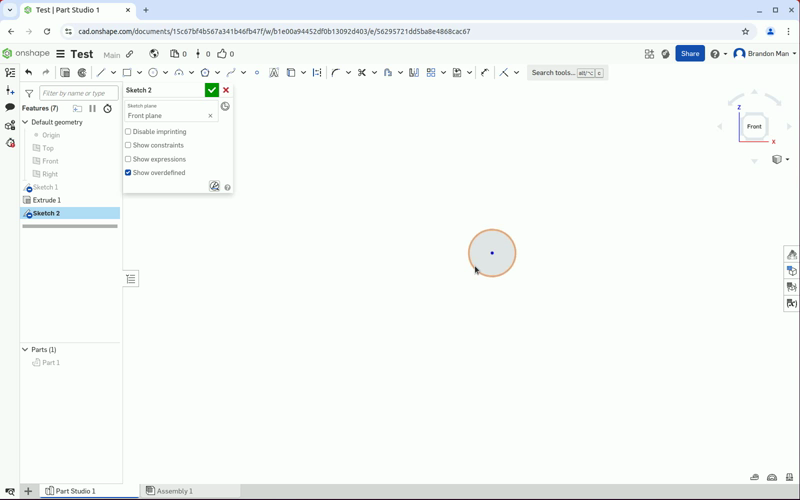
scroll(6)
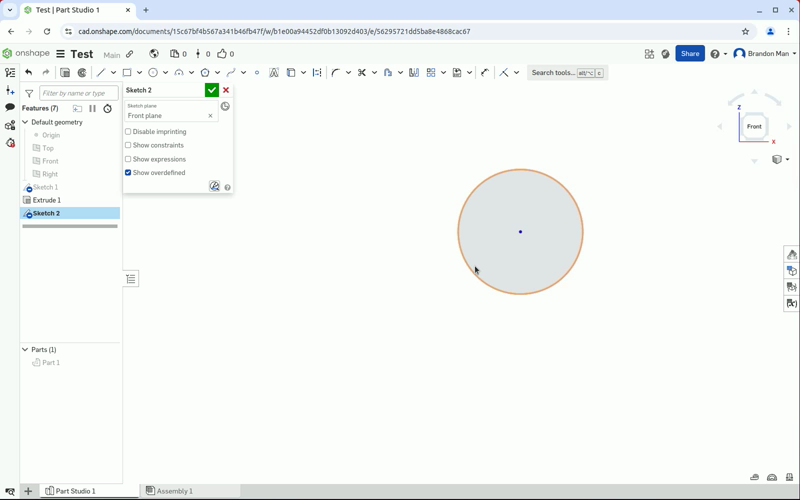
click(475, 265)
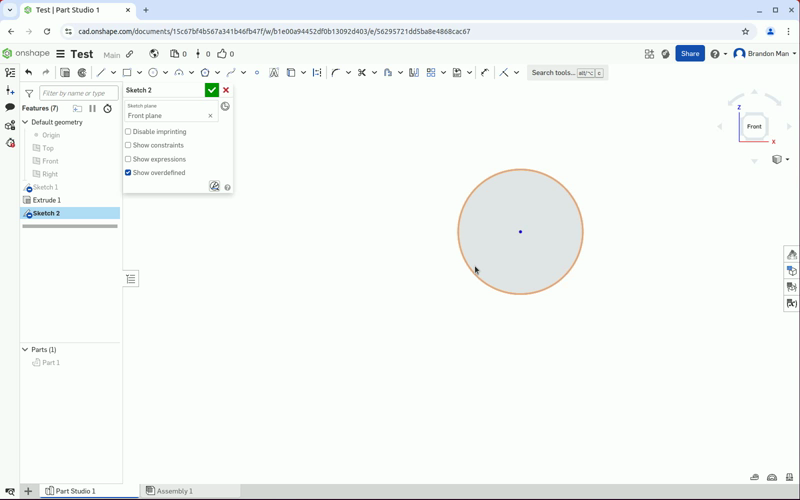
scroll(-6)
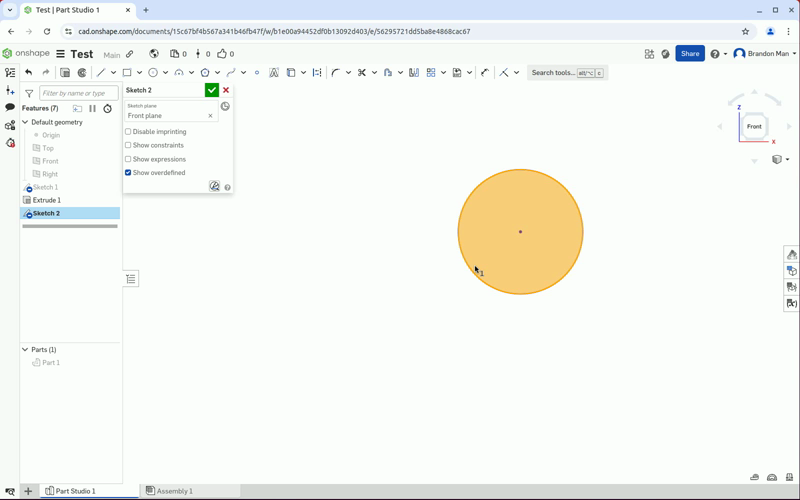
scroll(-6)
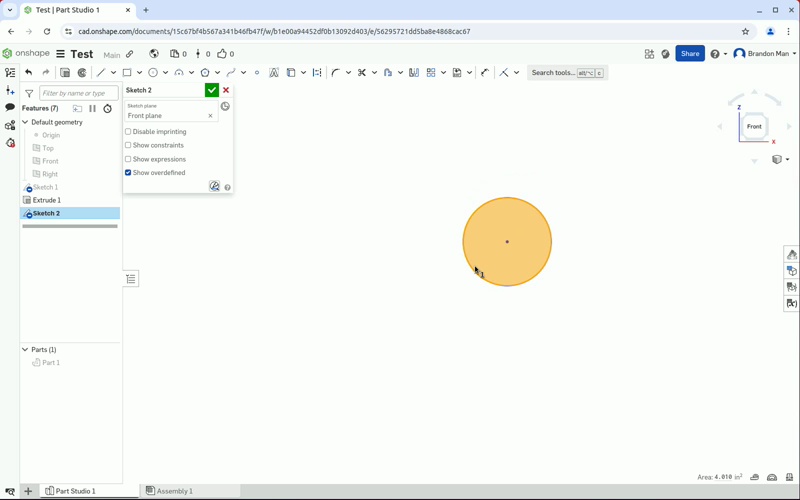
scroll(-6)
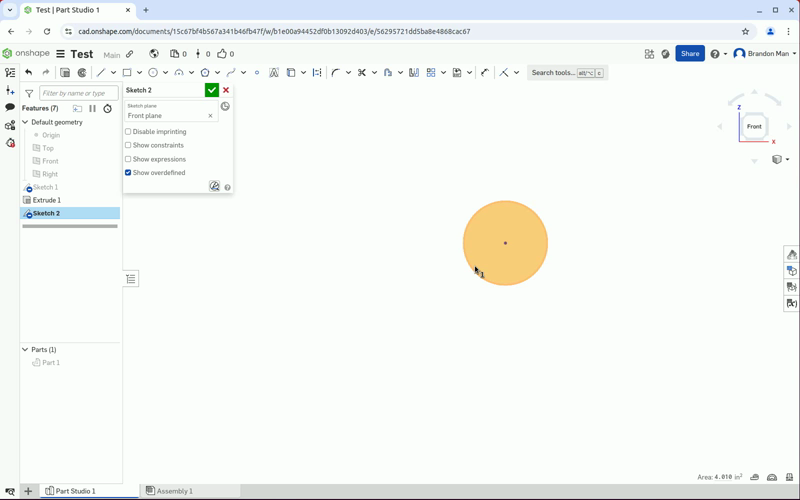
scroll(-6)
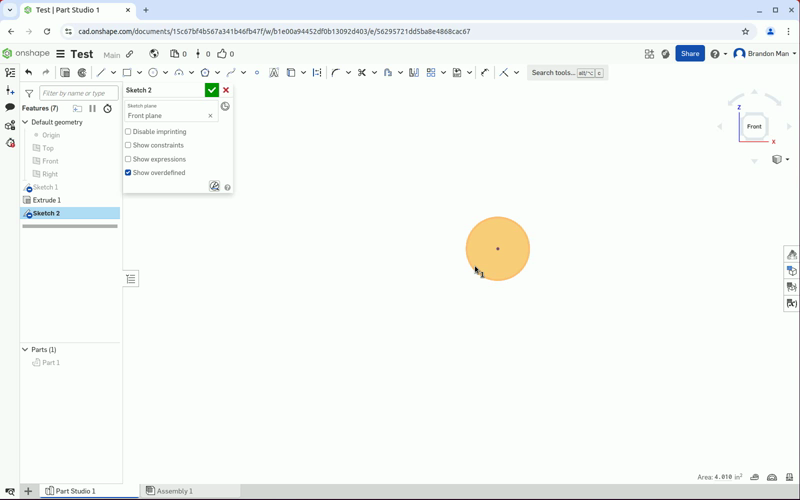
scroll(-6)
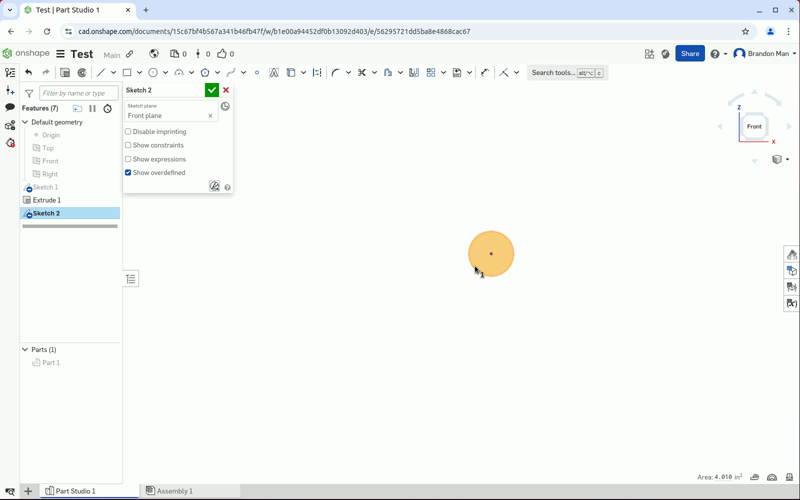
scroll(-6)
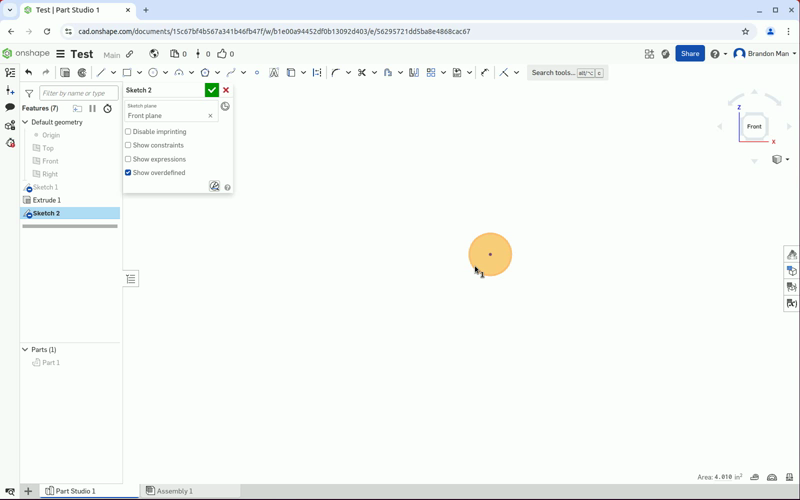
scroll(-6)
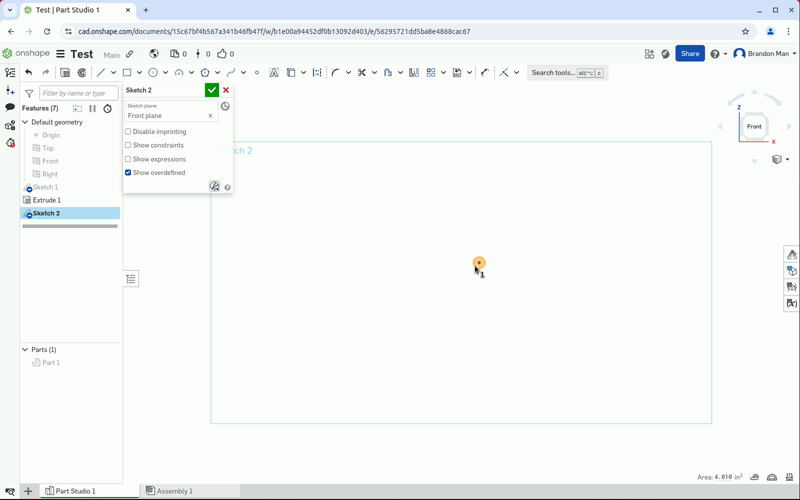
mouse_move(73, 352)
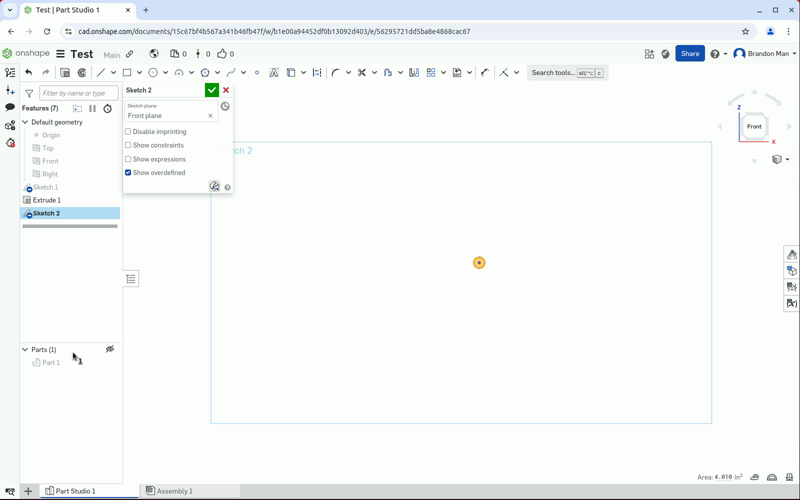
key(shift+y)
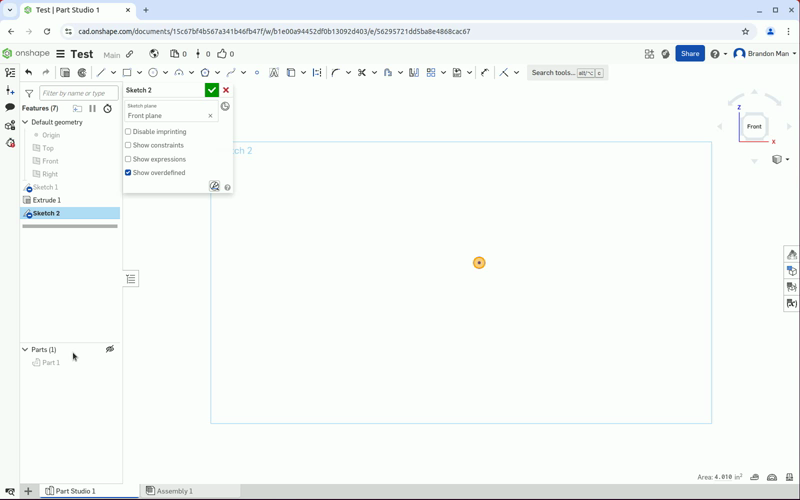
key(shift+e)
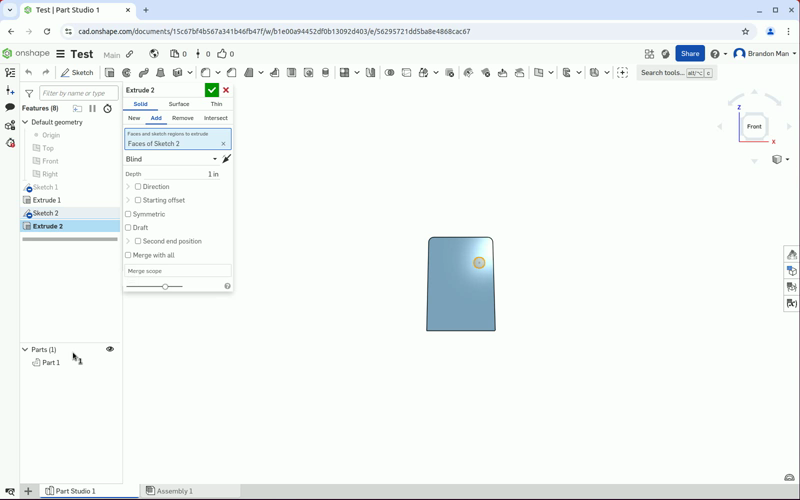
mouse_move(143, 106)
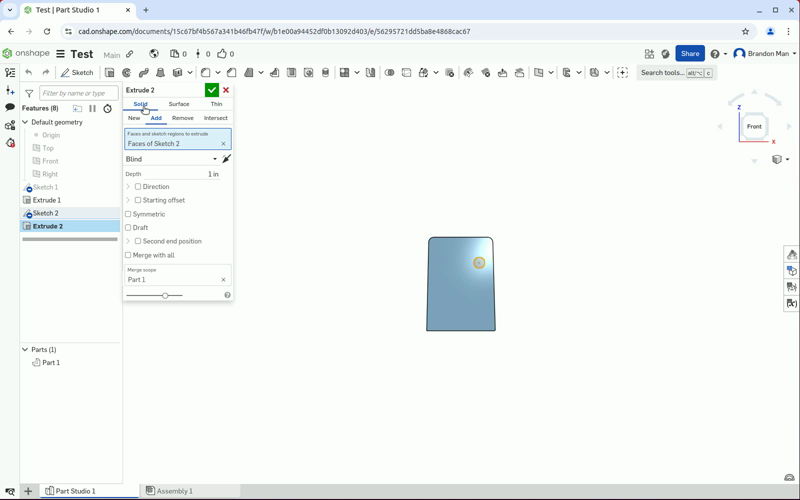
click(143, 106)
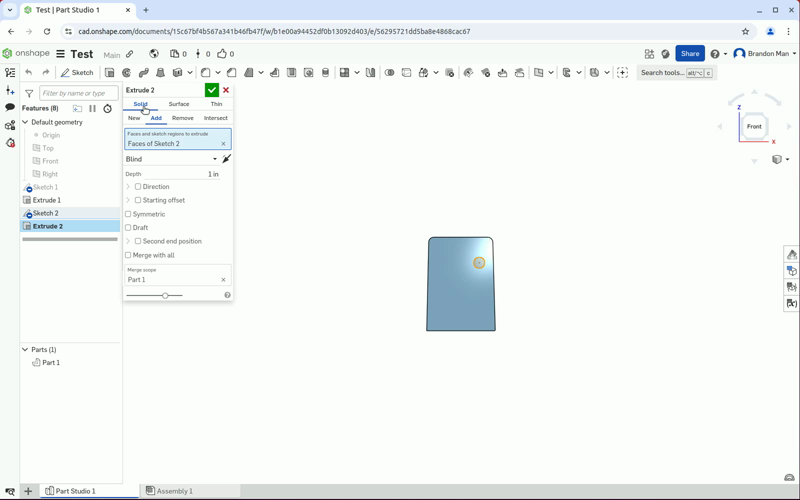
mouse_move(137, 120)
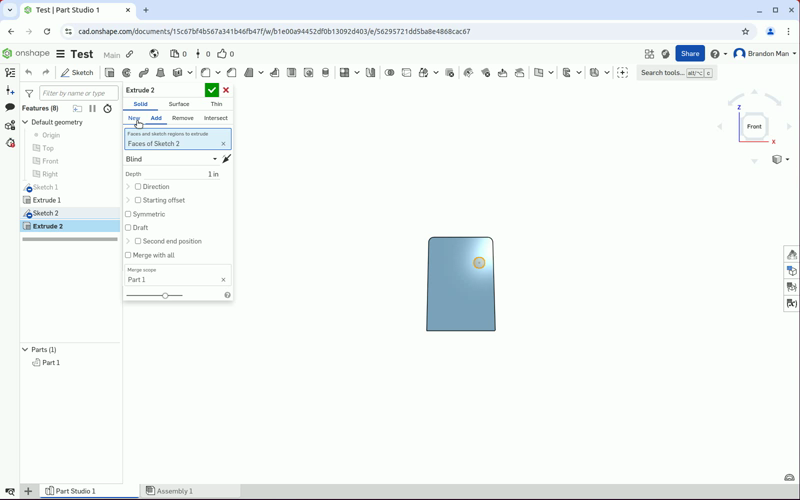
click(137, 120)
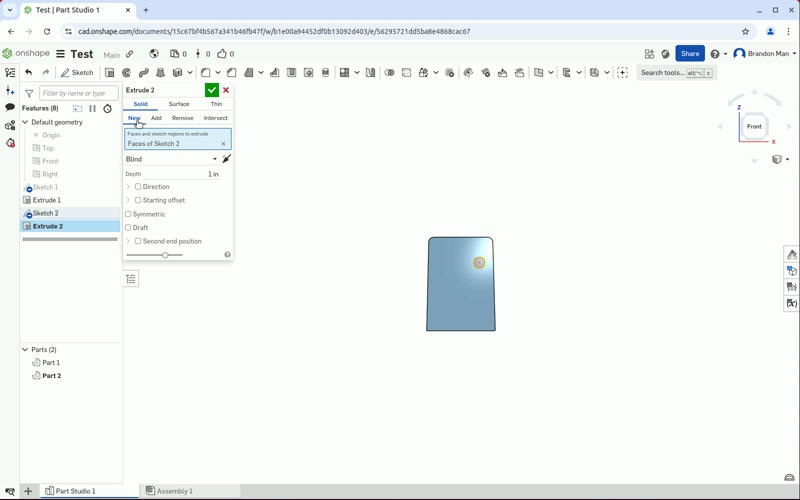
key(tab, 4)
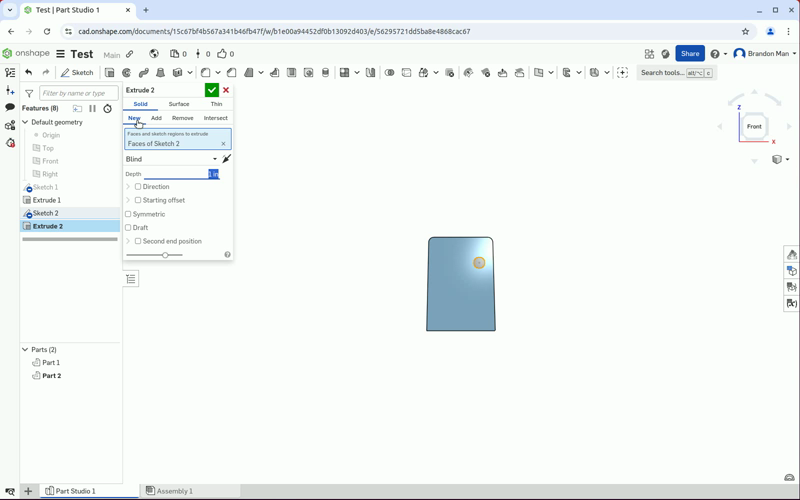
text(1.204)
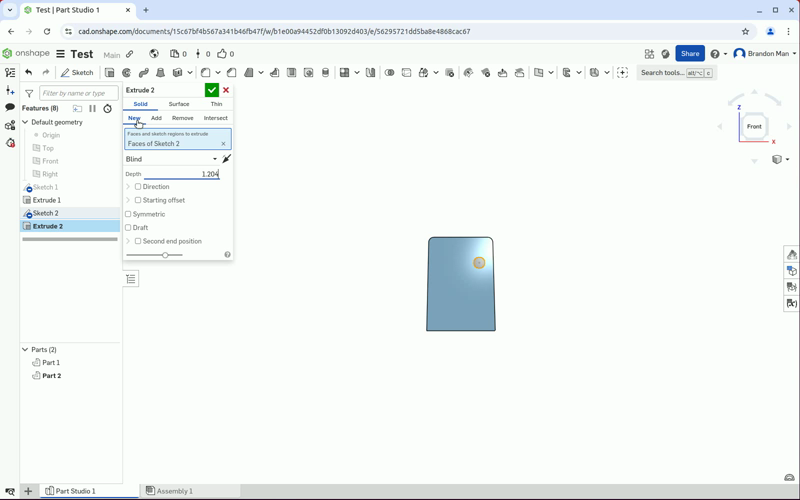
key(enter)
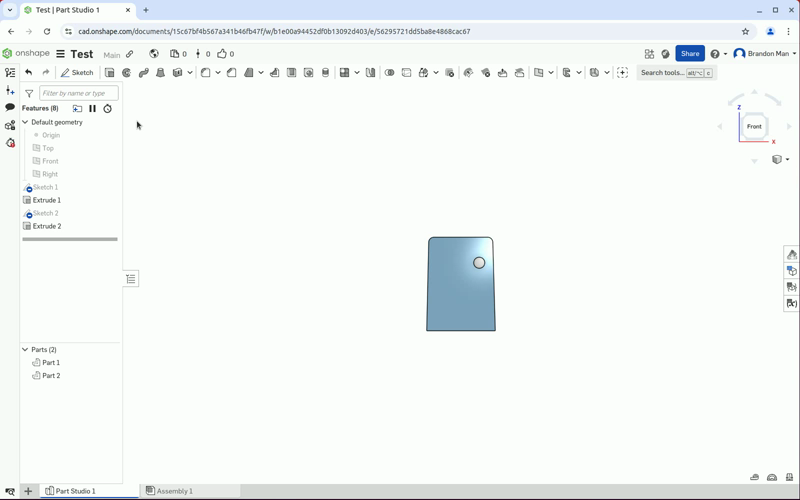
key(shift+h)
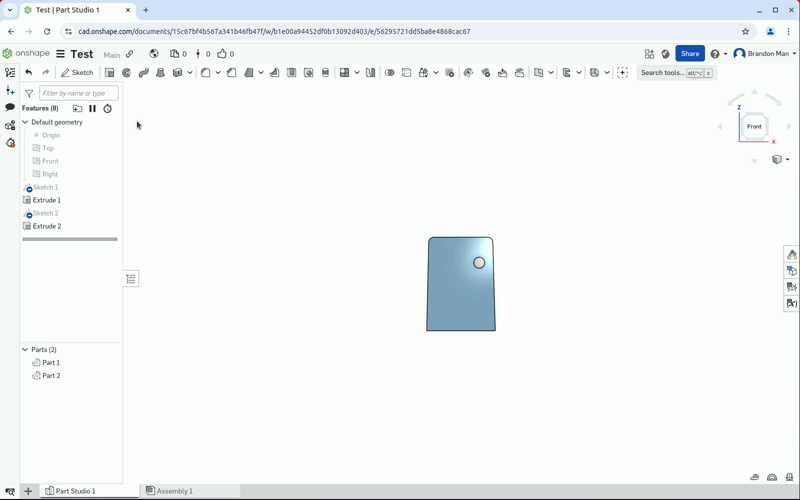
key(shift+h)
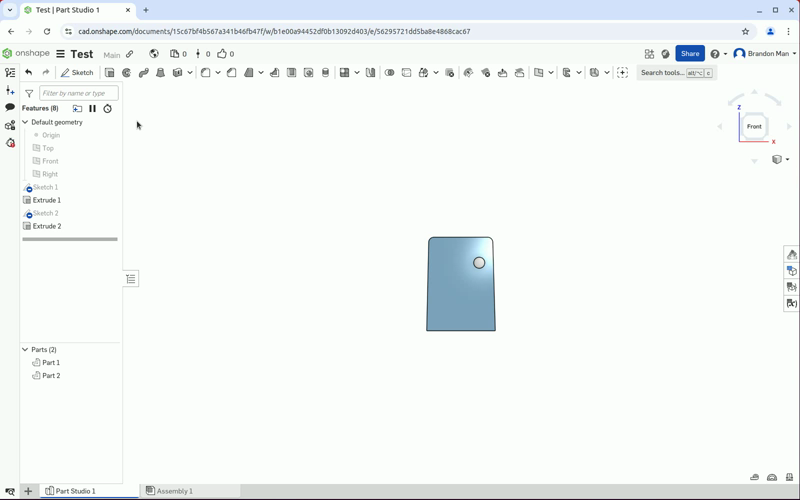
mouse_move(73, 189)
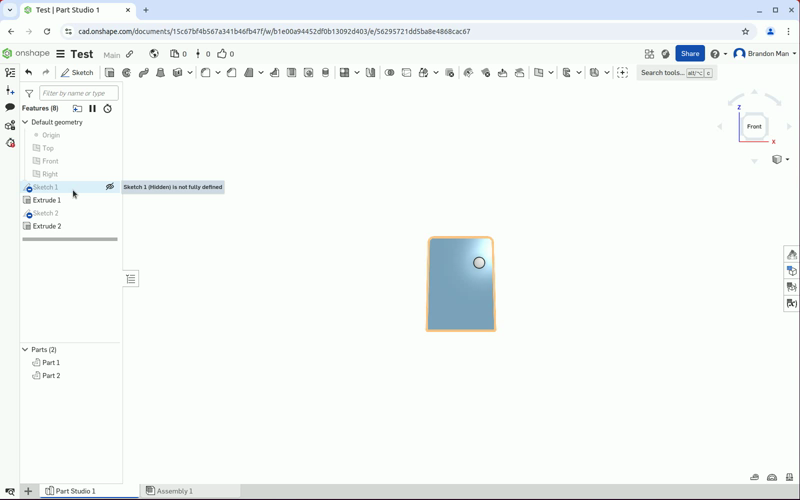
click(73, 189)
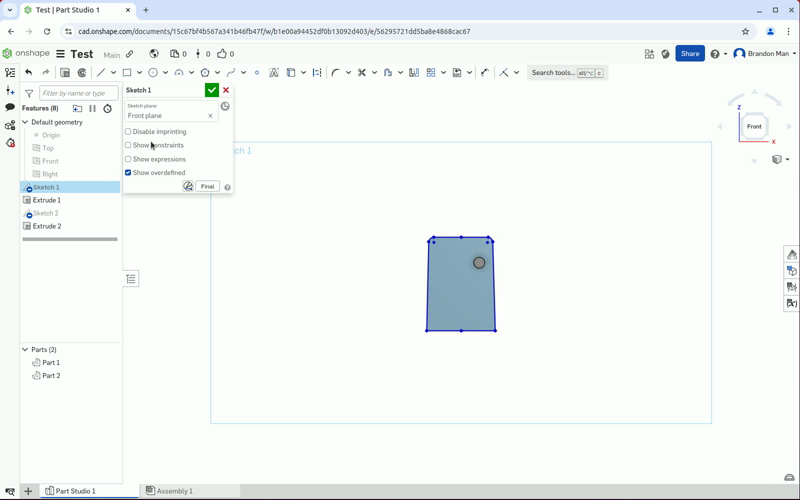
mouse_move(229, 92)
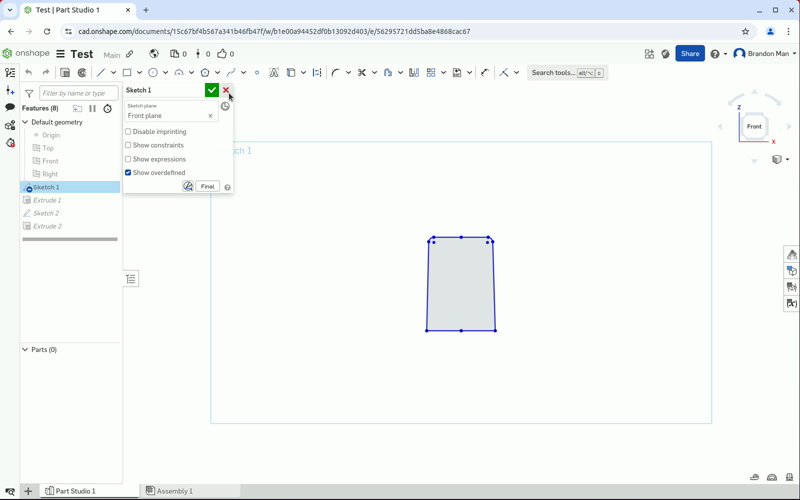
click(229, 92)
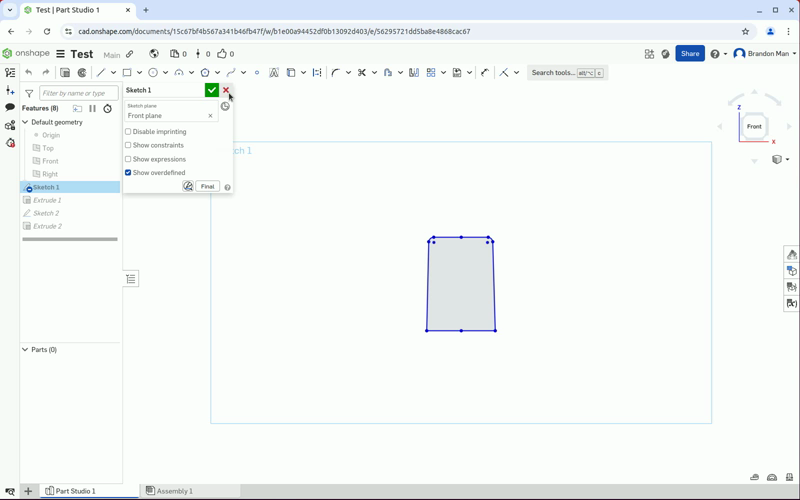
key(shift+s)
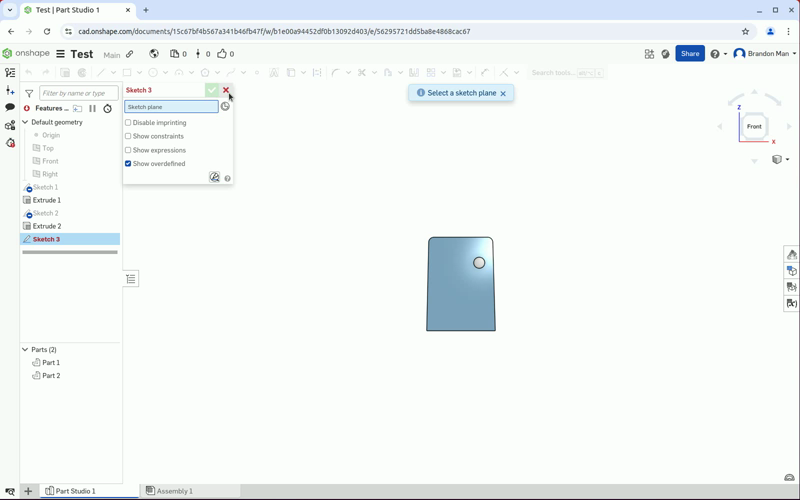
mouse_move(73, 163)
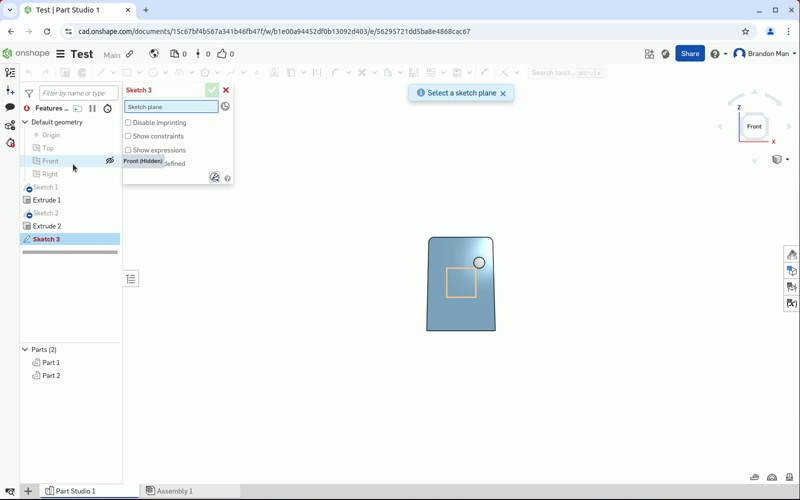
click(73, 163)
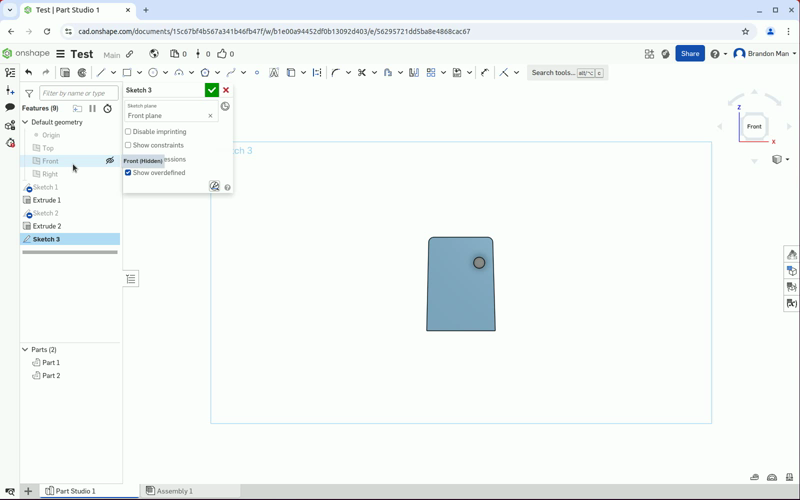
mouse_move(73, 352)
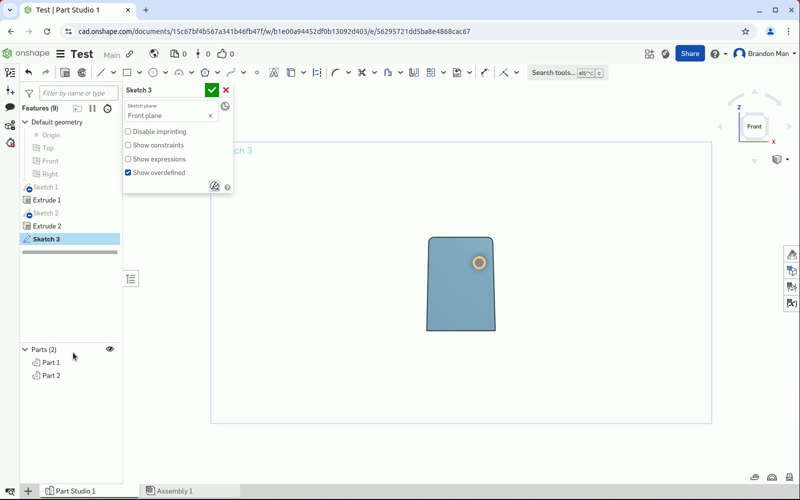
key(y)
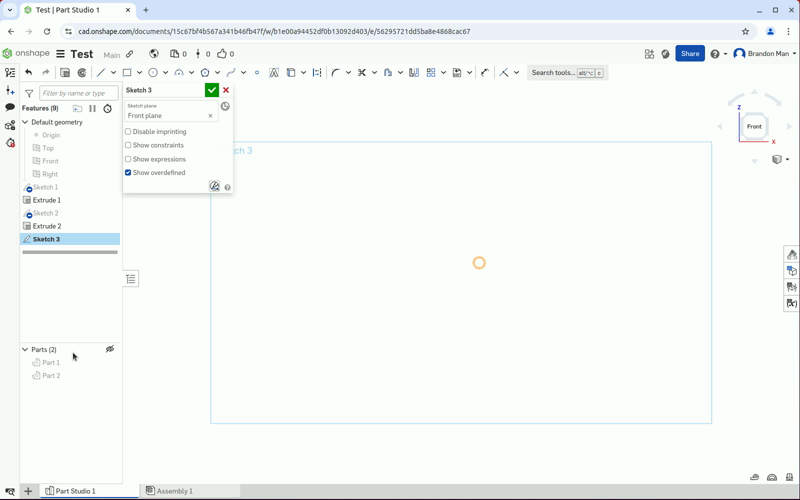
key(c)
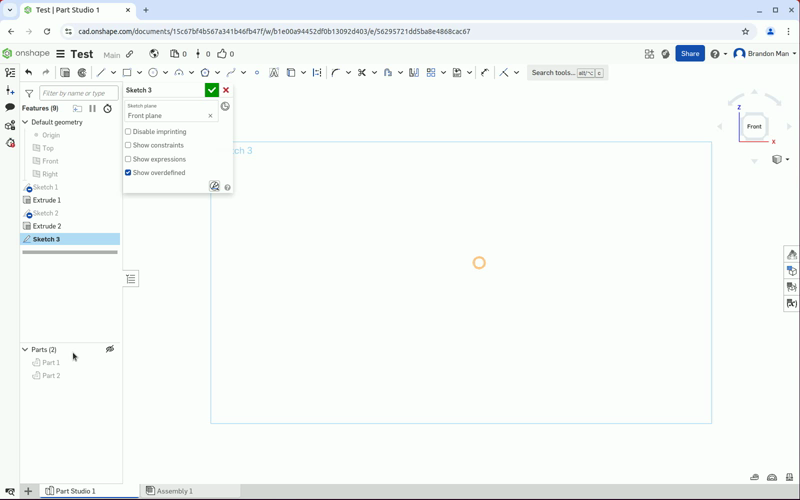
key_down(shift)
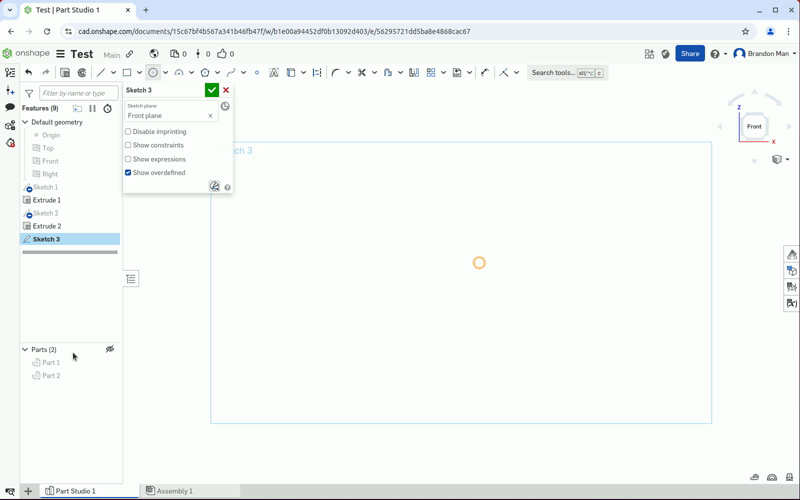
mouse_move(479, 284)
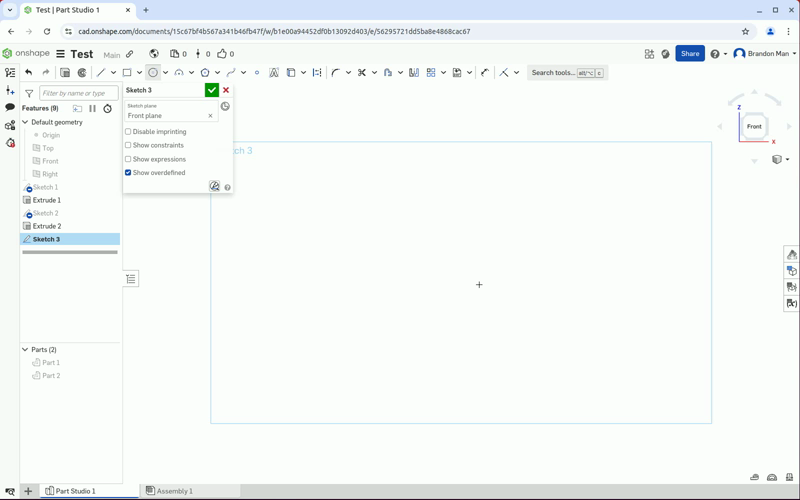
click(479, 284)
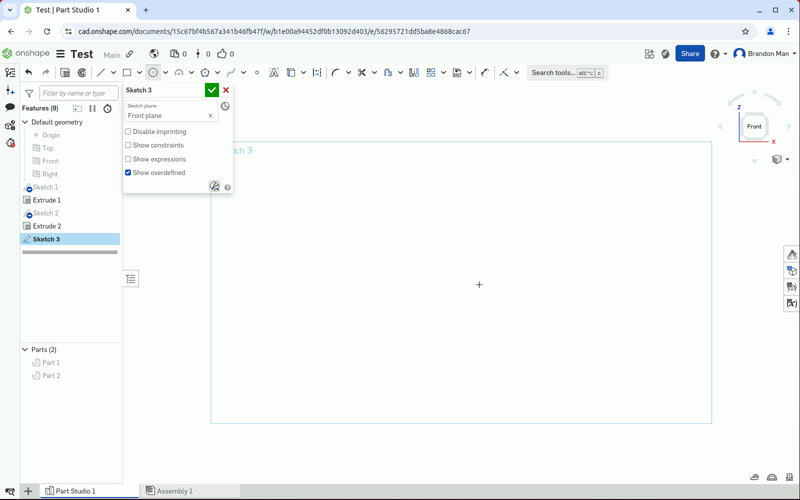
key_up(shift)
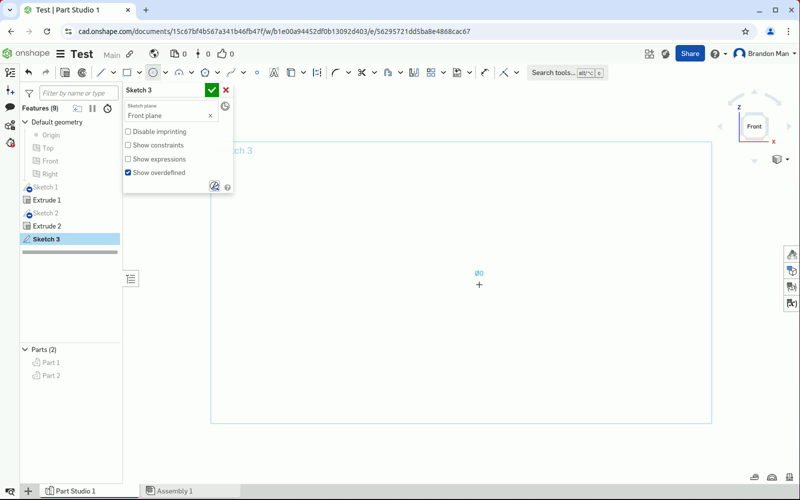
mouse_move(484, 284)
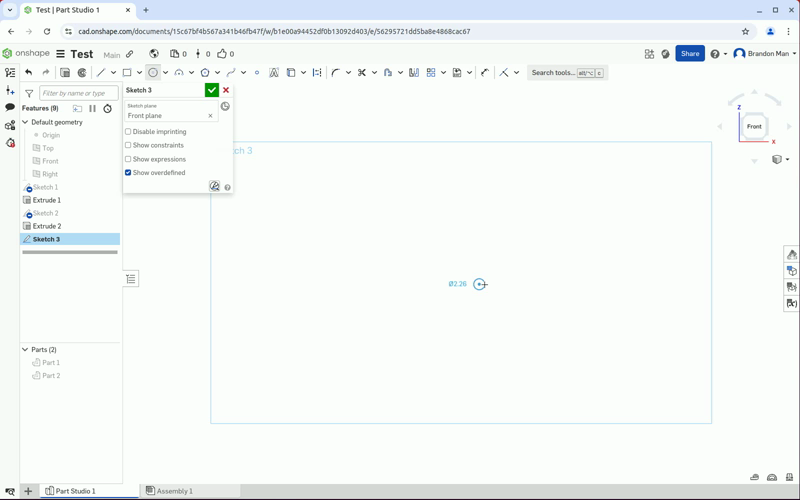
click(484, 284)
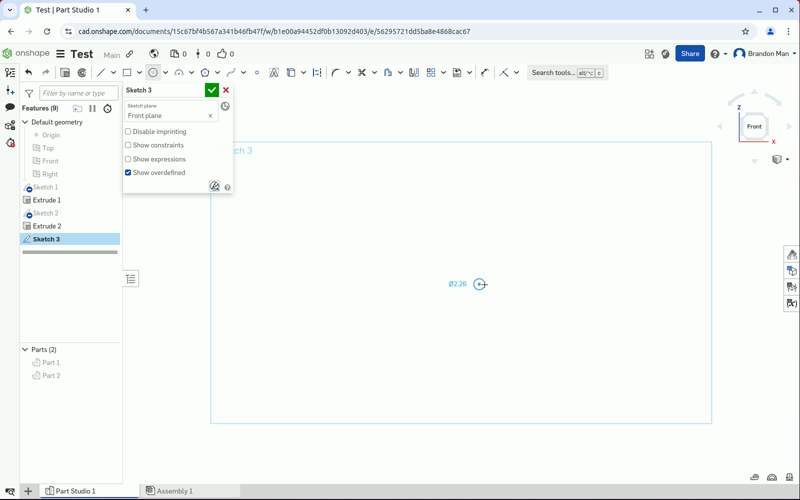
key(esc)
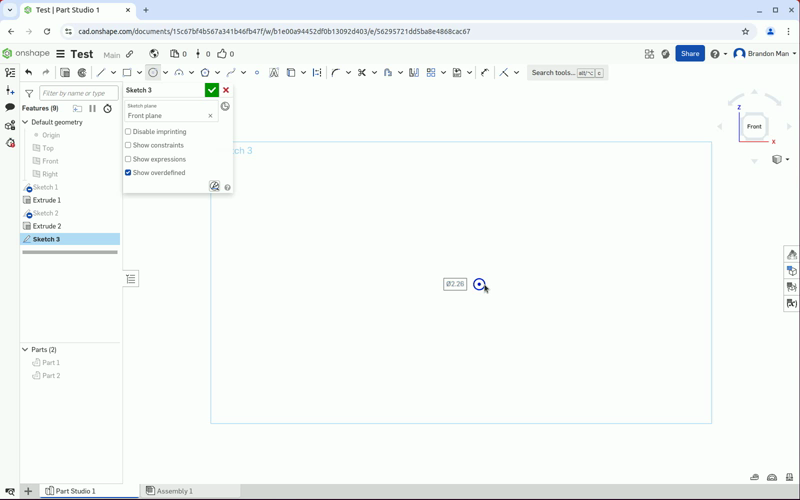
mouse_move(478, 288)
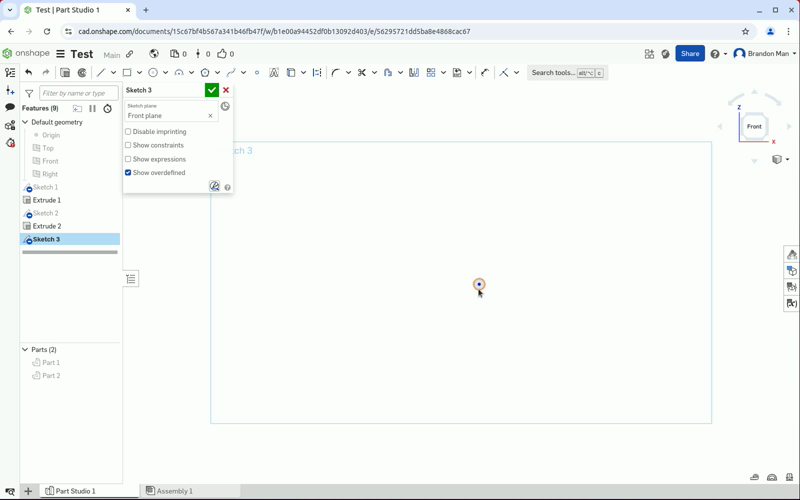
scroll(6)
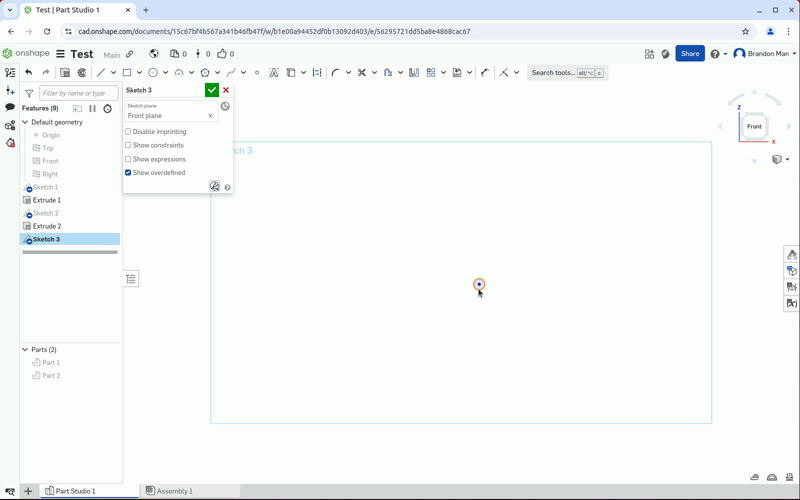
scroll(6)
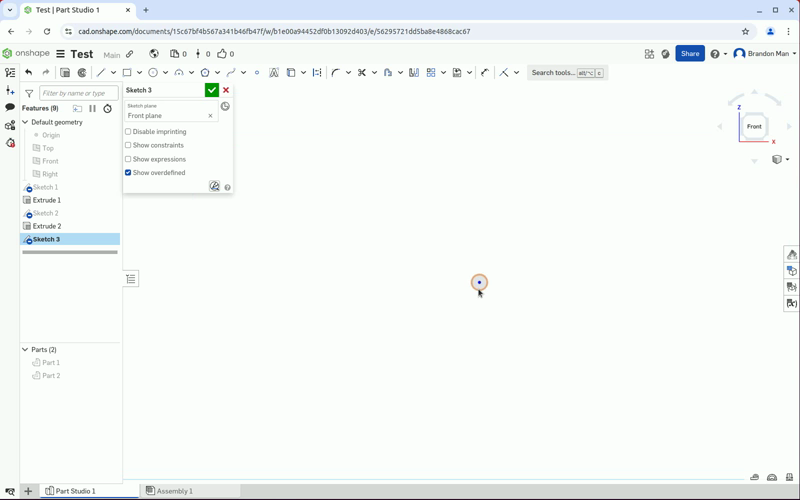
scroll(6)
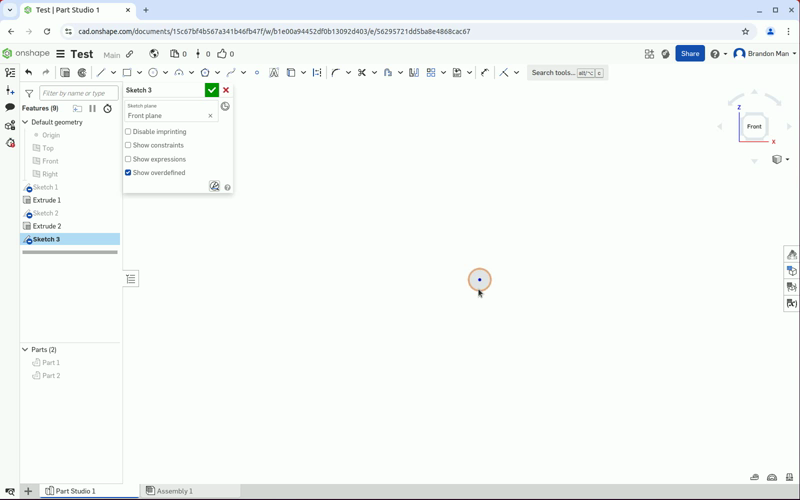
scroll(6)
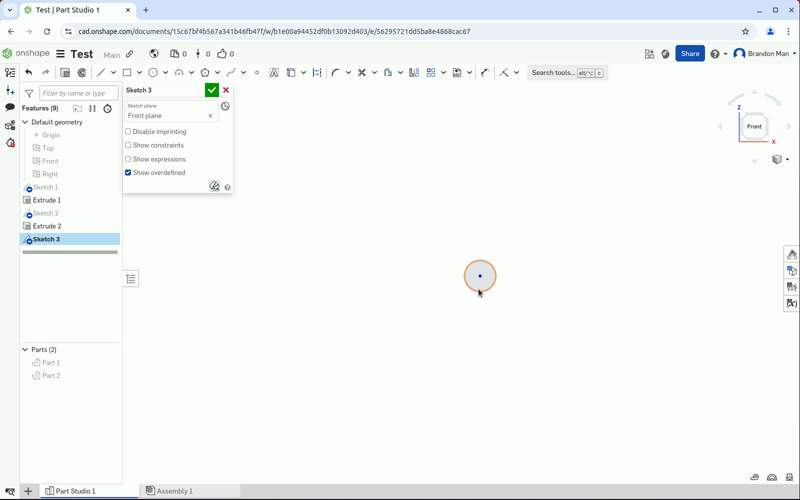
scroll(6)
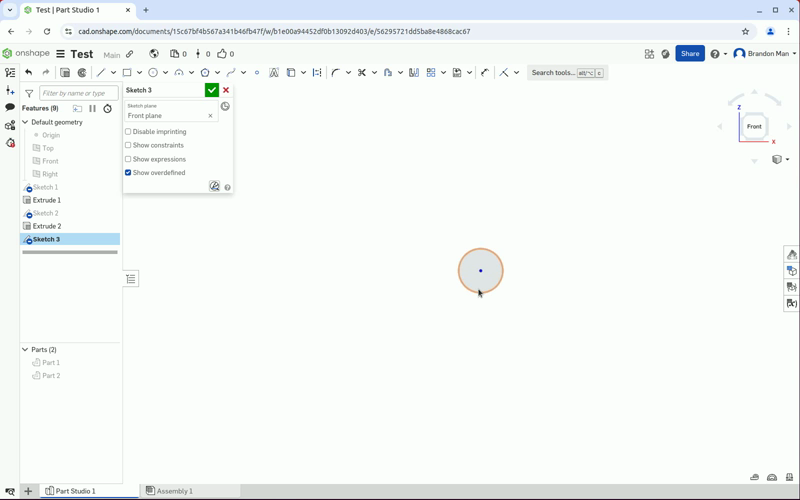
scroll(6)
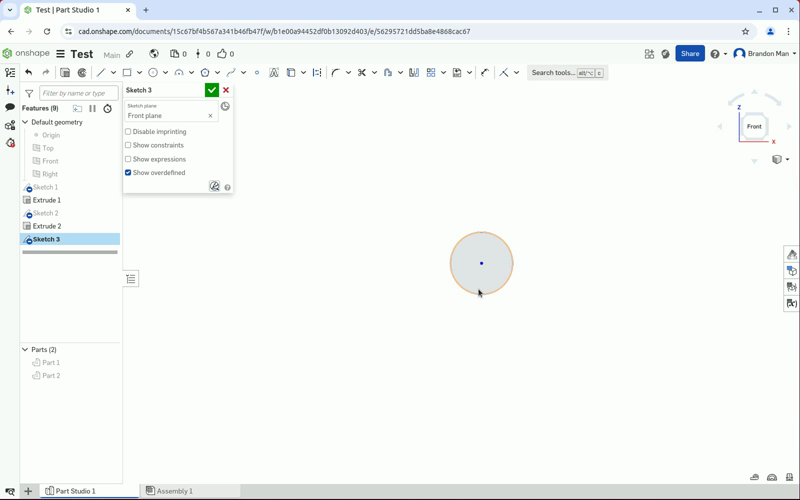
scroll(6)
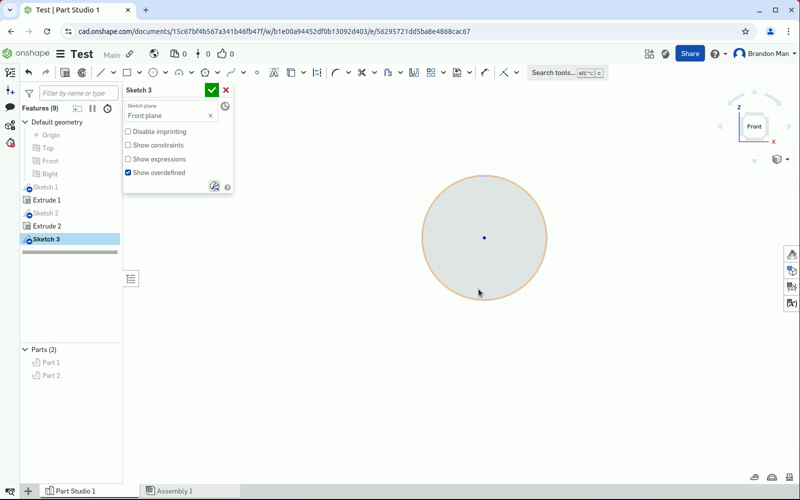
click(478, 288)
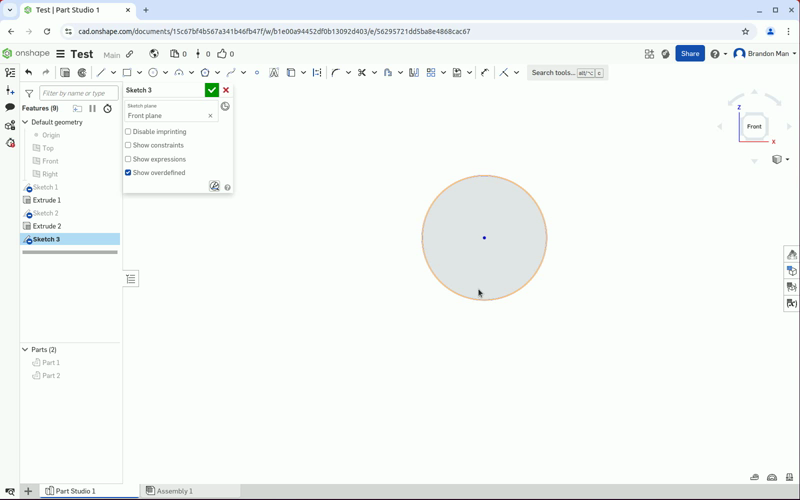
scroll(-6)
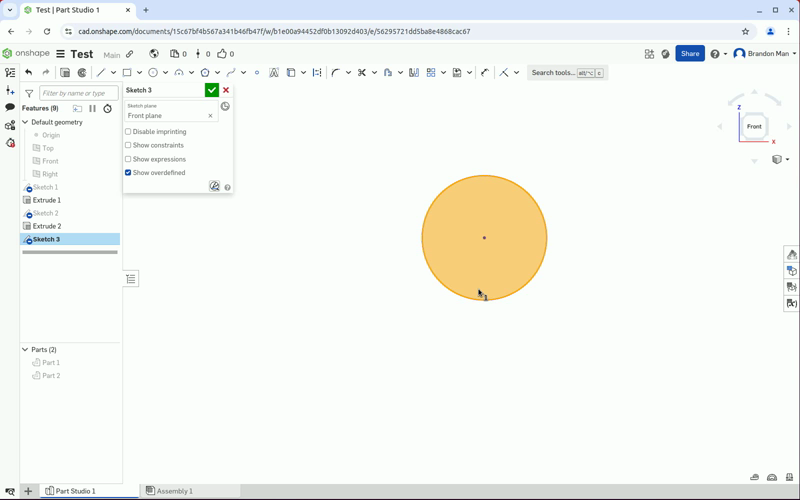
scroll(-6)
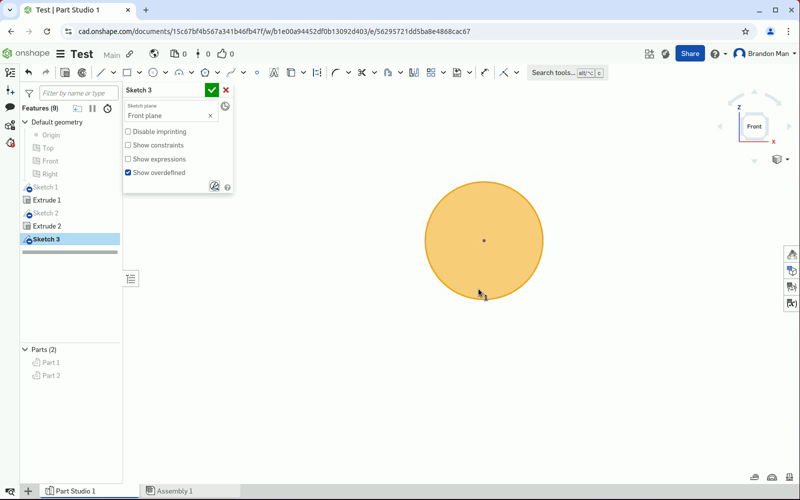
scroll(-6)
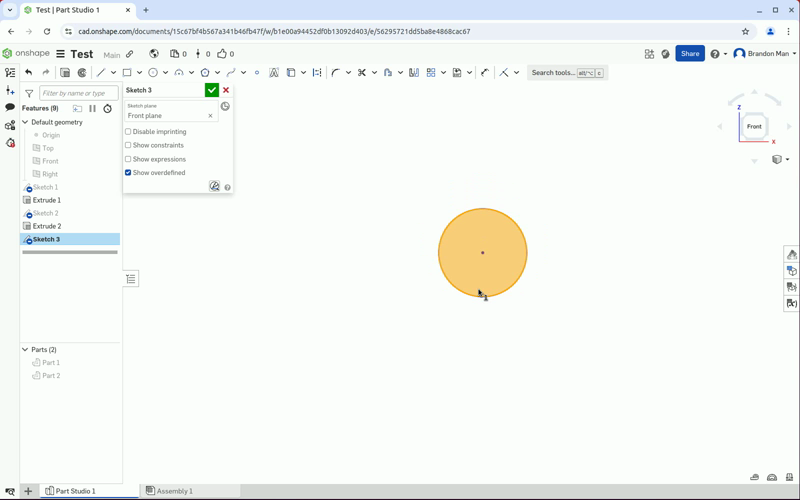
scroll(-6)
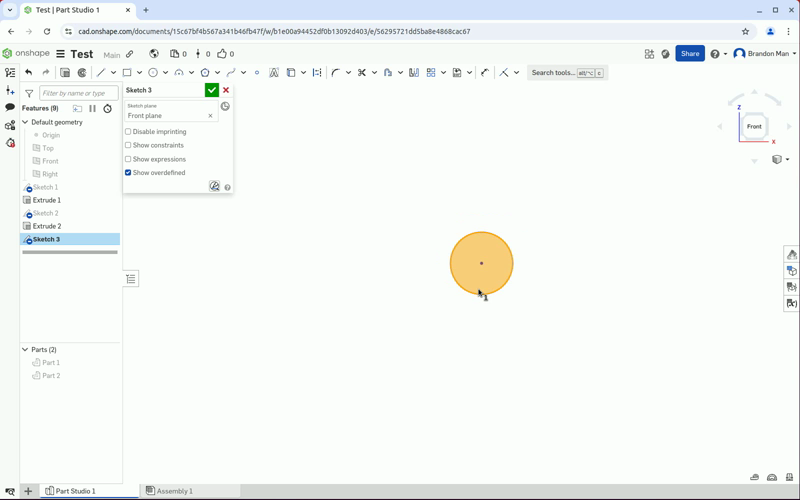
scroll(-6)
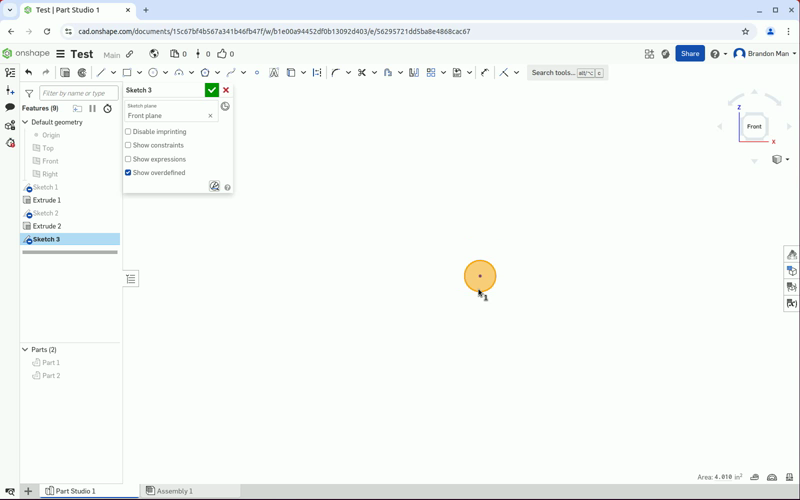
scroll(-6)
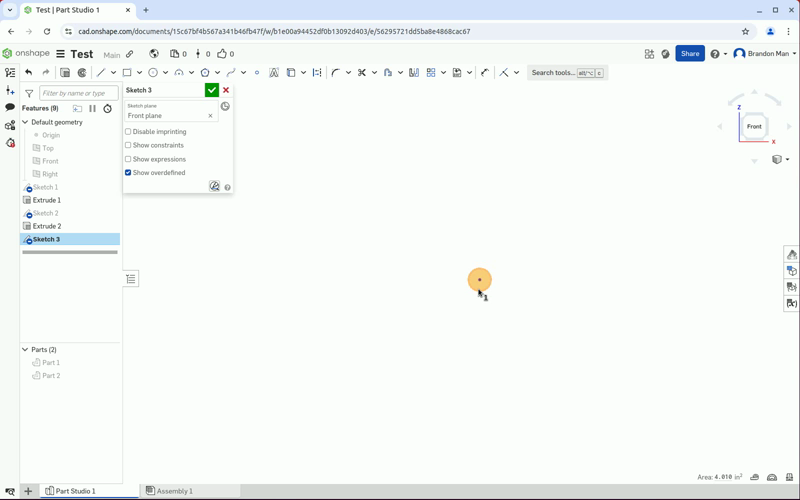
scroll(-6)
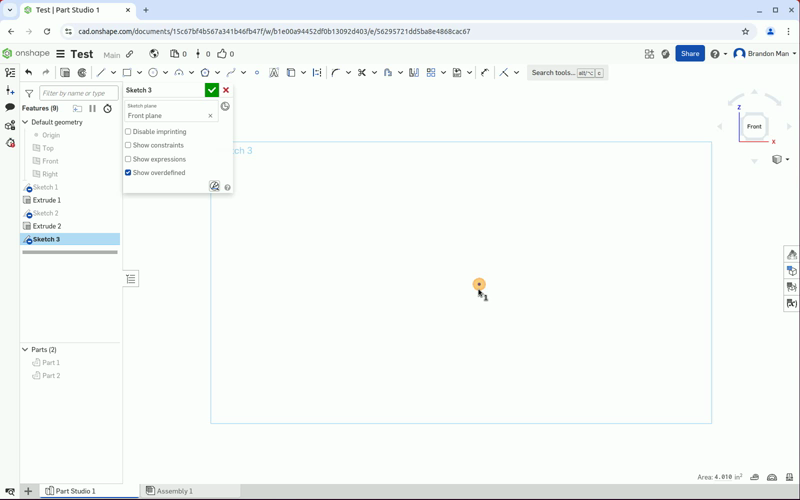
mouse_move(73, 352)
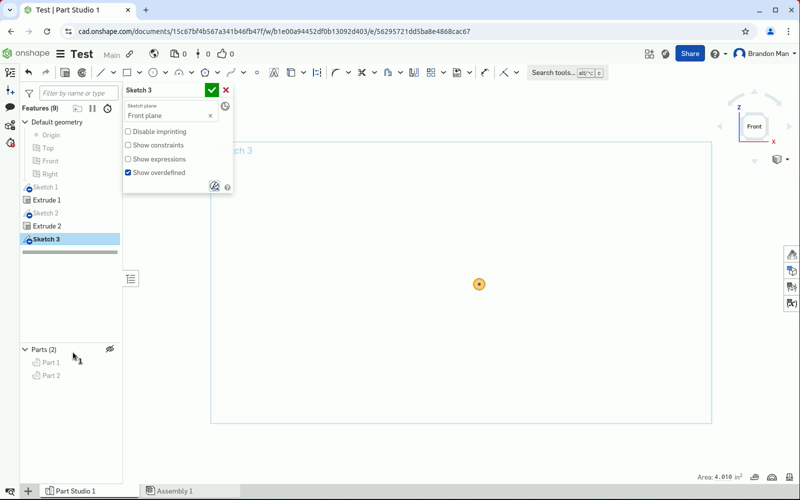
key(shift+y)
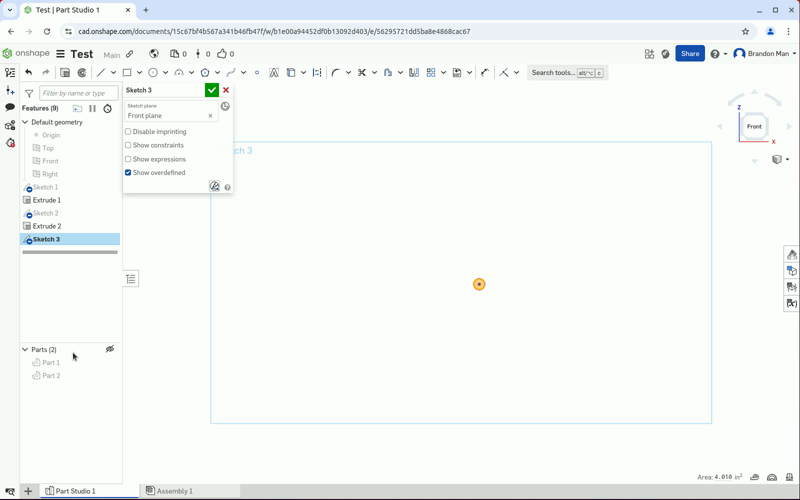
key(shift+e)
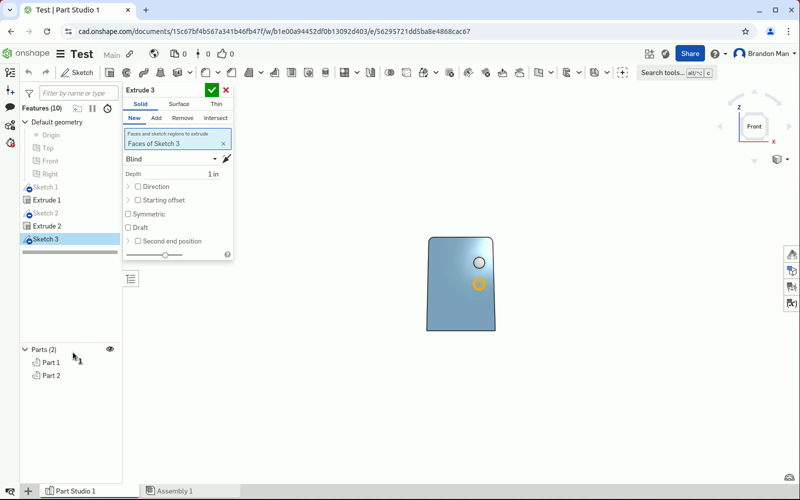
mouse_move(143, 106)
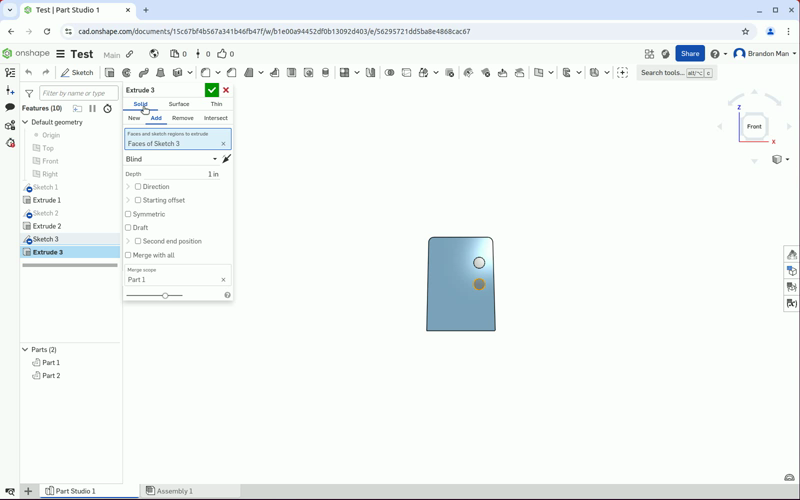
click(143, 106)
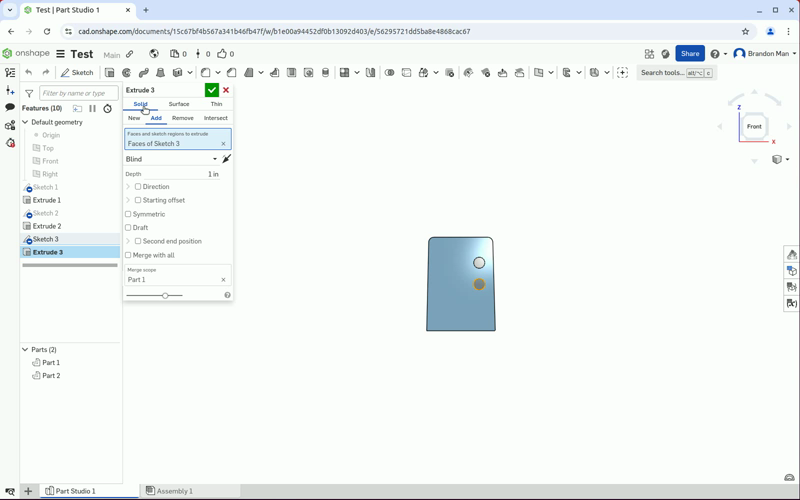
mouse_move(137, 120)
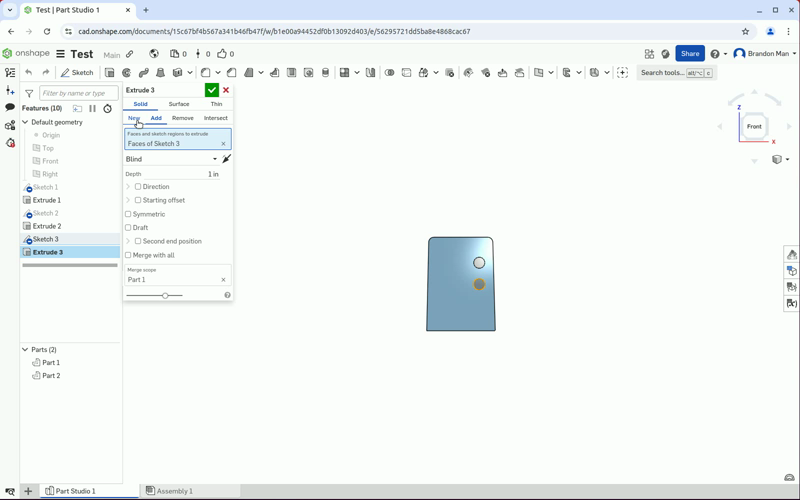
click(137, 120)
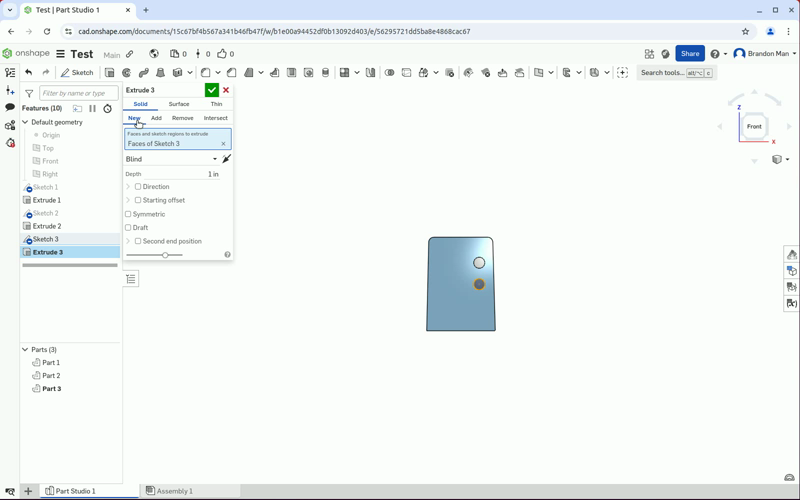
key(tab, 4)
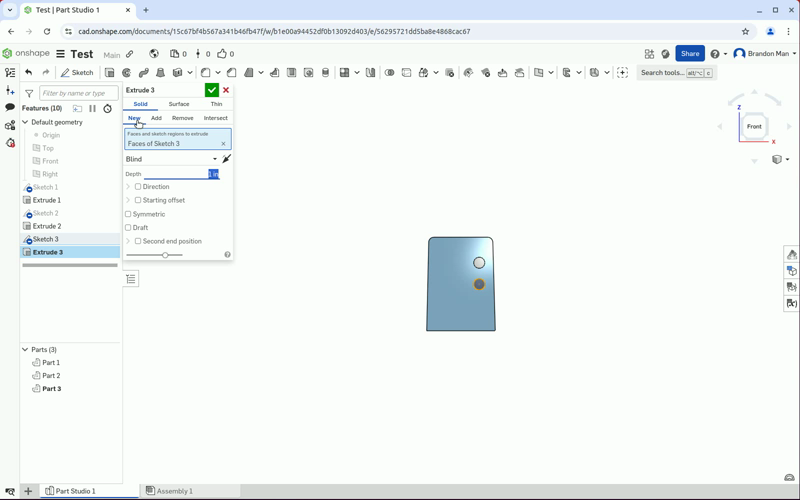
text(1.204)
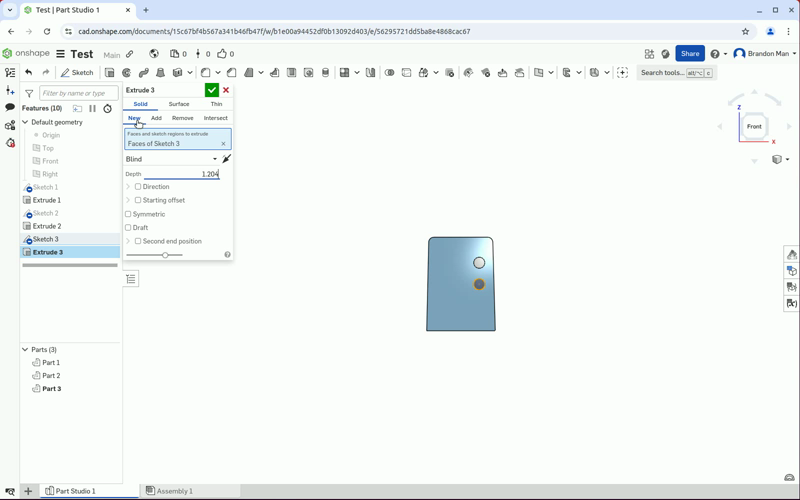
key(enter)
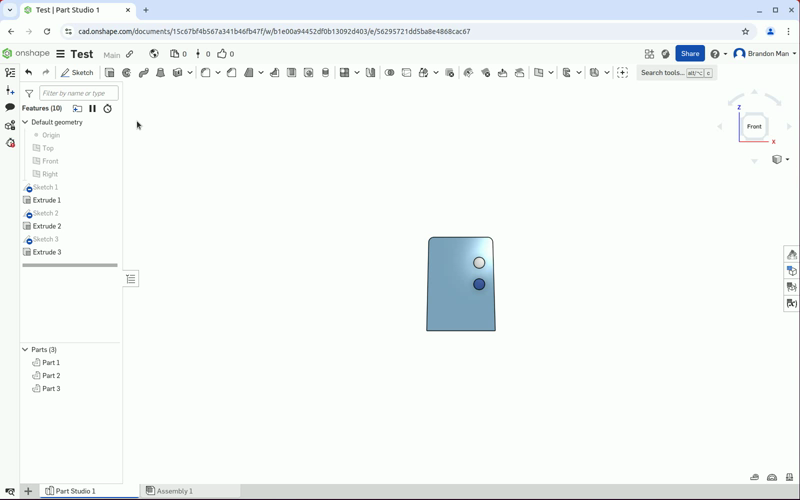
key(shift+h)
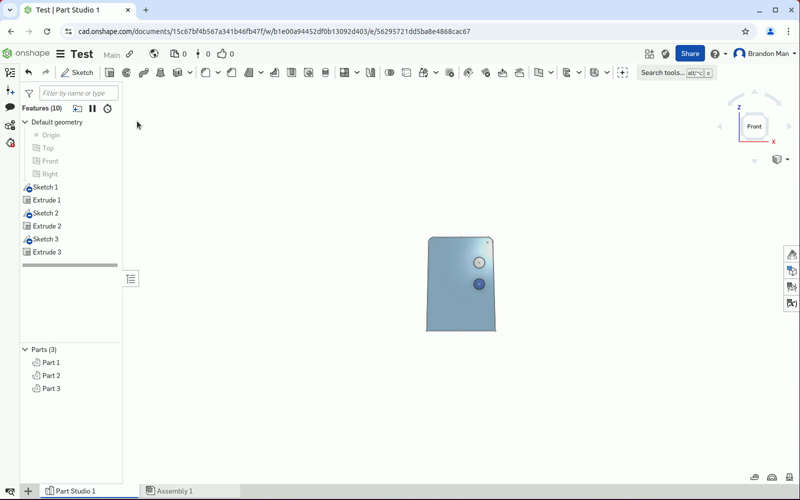
key(shift+h)
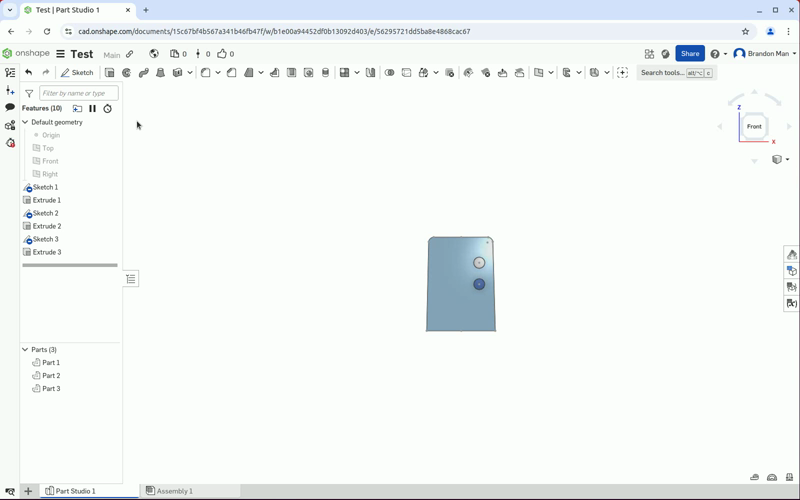
key(shift+7)
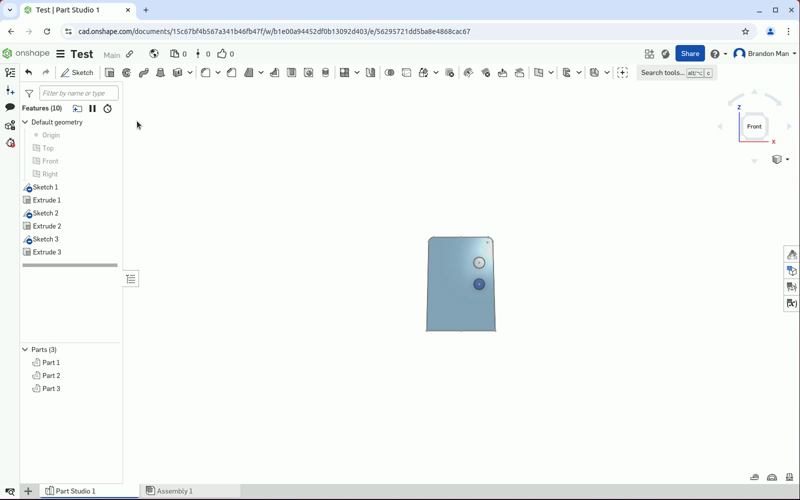
key(left, 2)
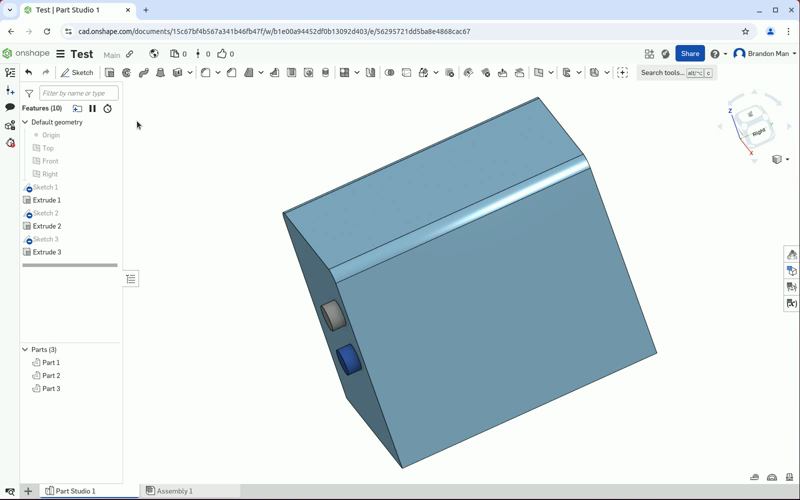
key(down, 2)
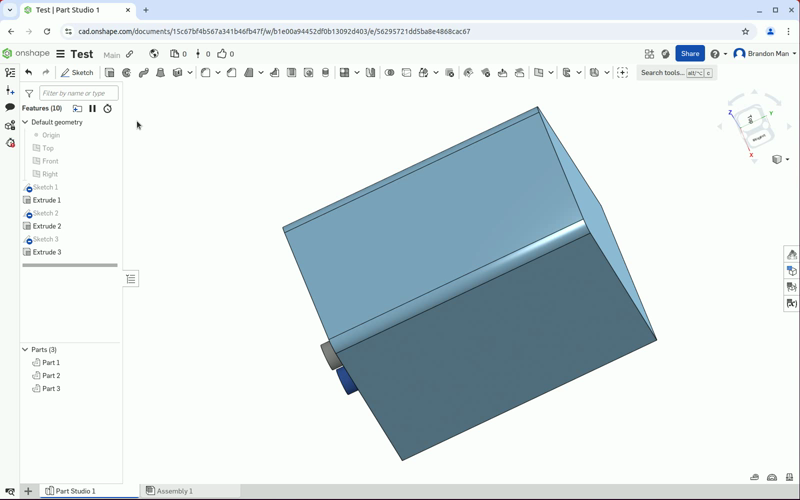
key(up, 2)
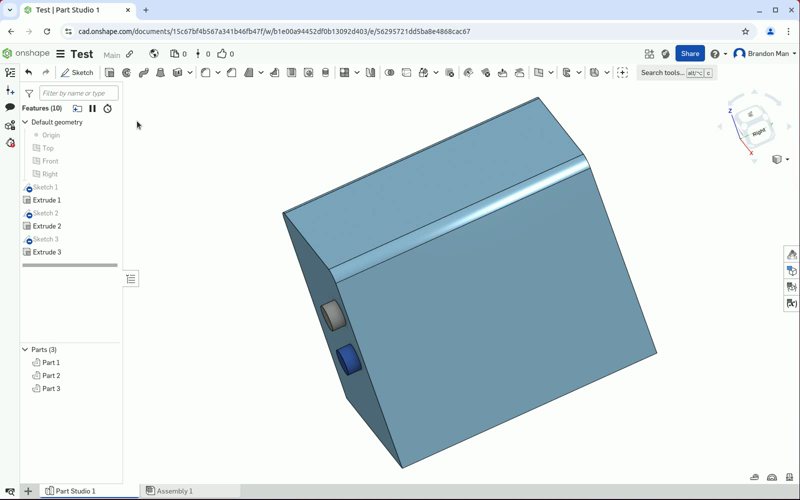
key(right, 2)
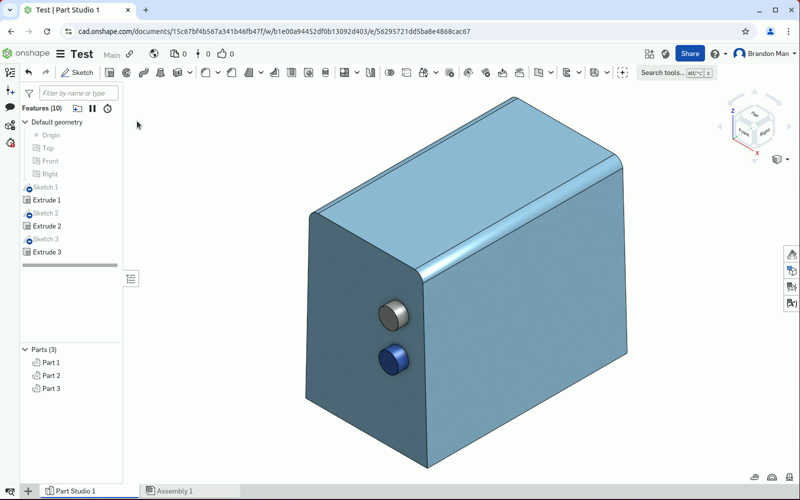
mouse_move(73, 189)
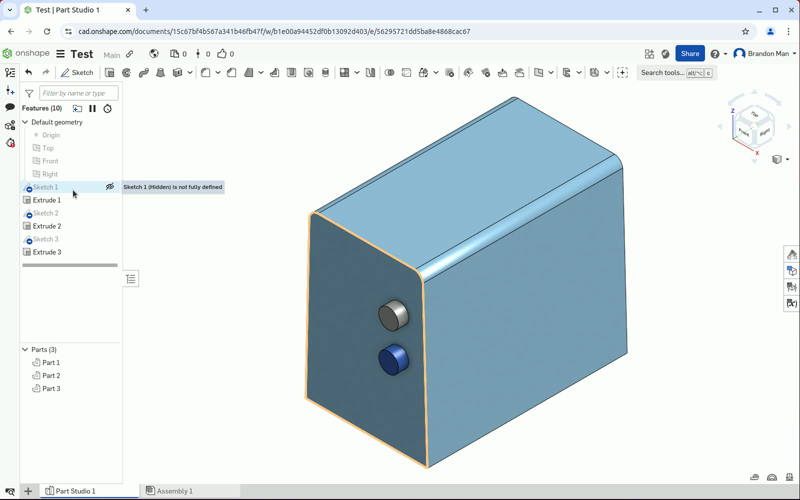
click(73, 189)